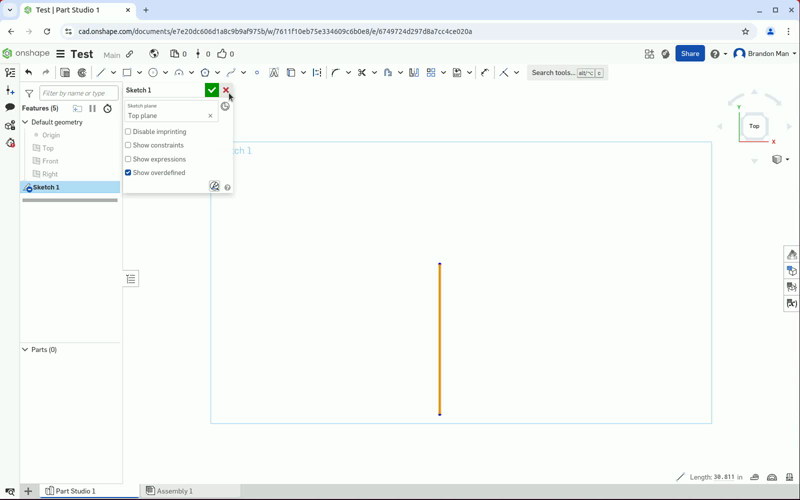
key(shift+h)
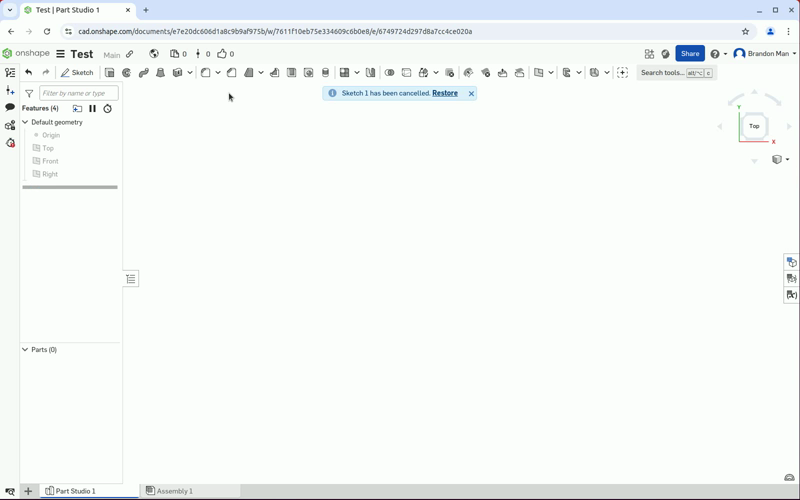
mouse_move(73, 352)
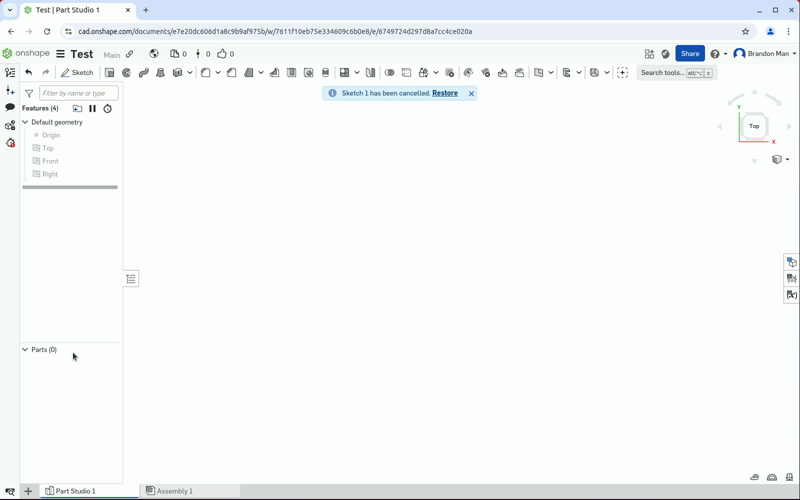
key(y)
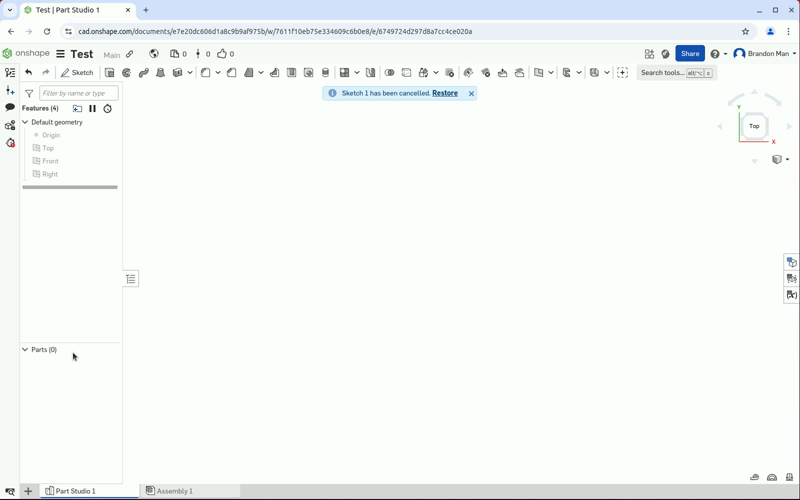
key(shift+p)
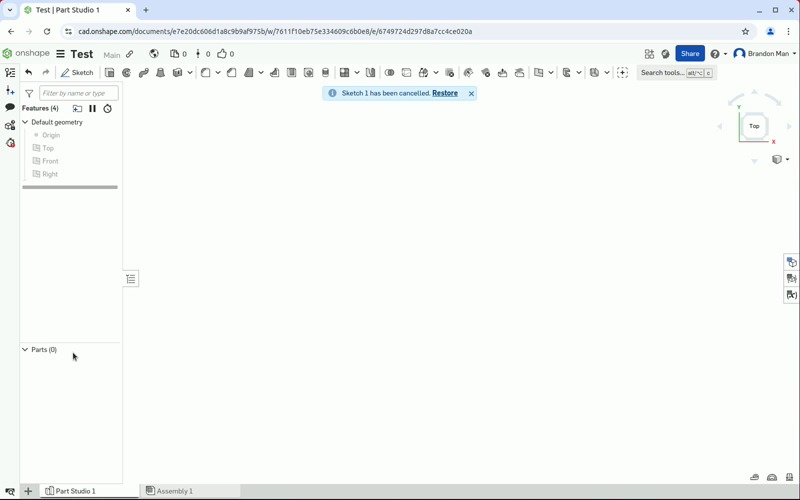
key(space)
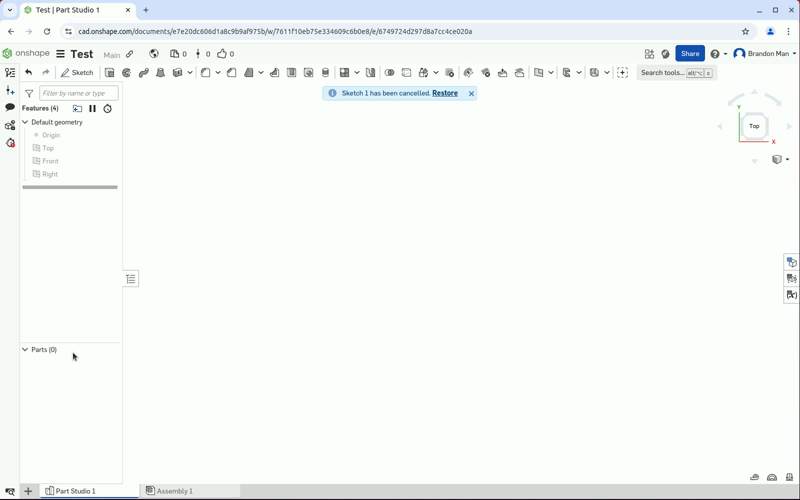
key_down(shift)
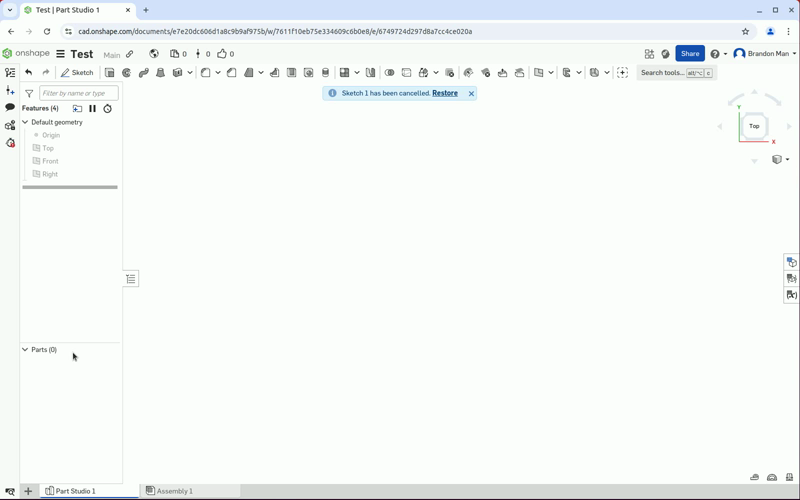
key(up)
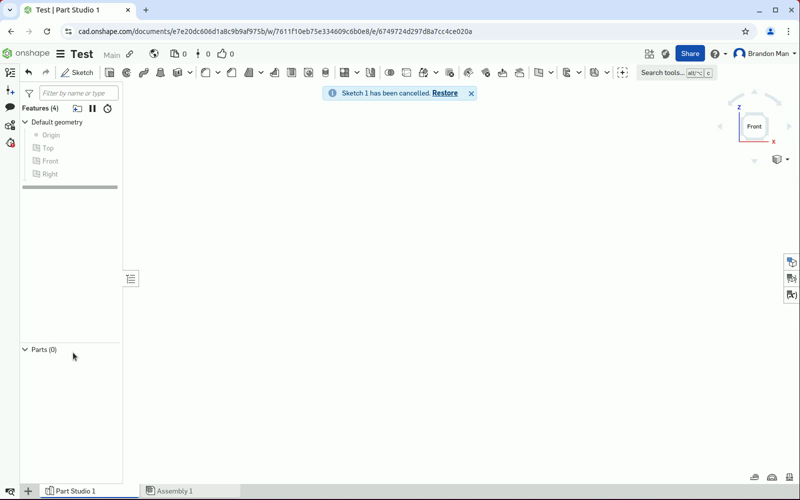
key_up(shift)
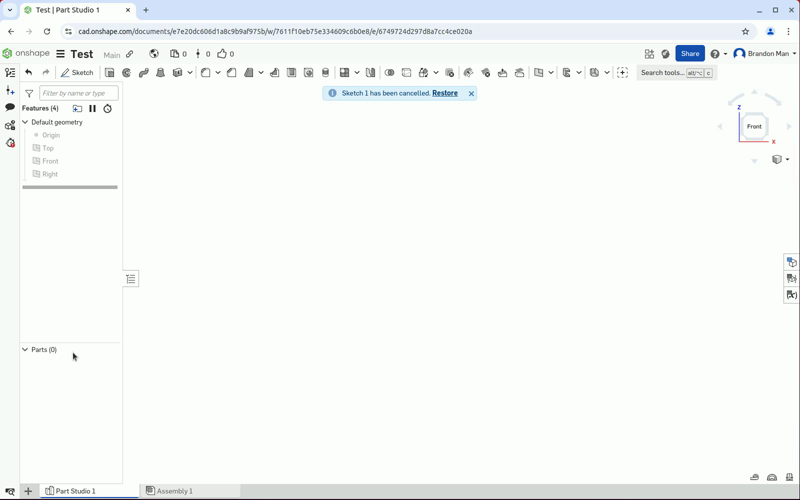
mouse_move(73, 352)
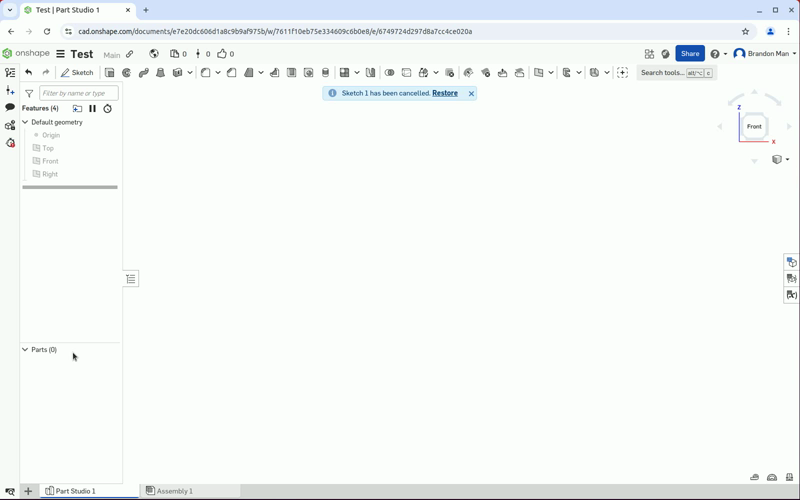
key(shift+y)
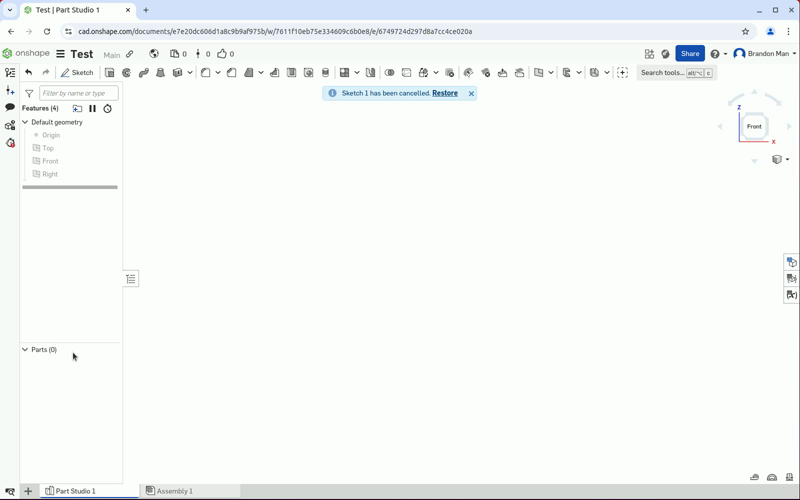
key(shift+s)
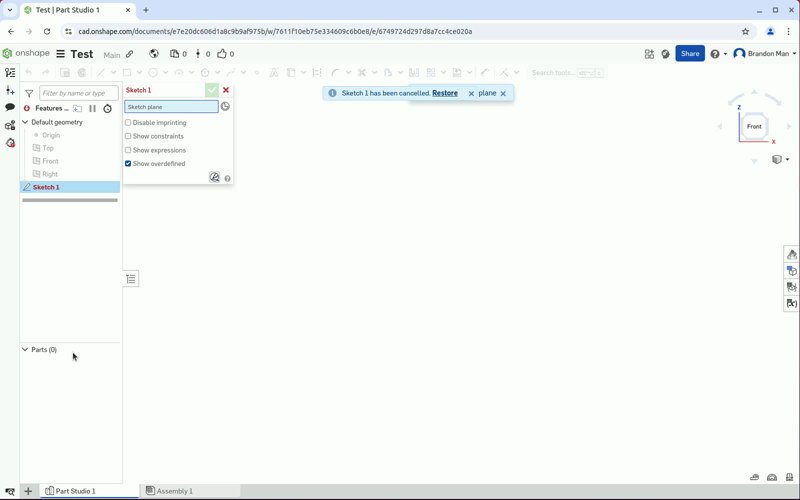
mouse_move(73, 163)
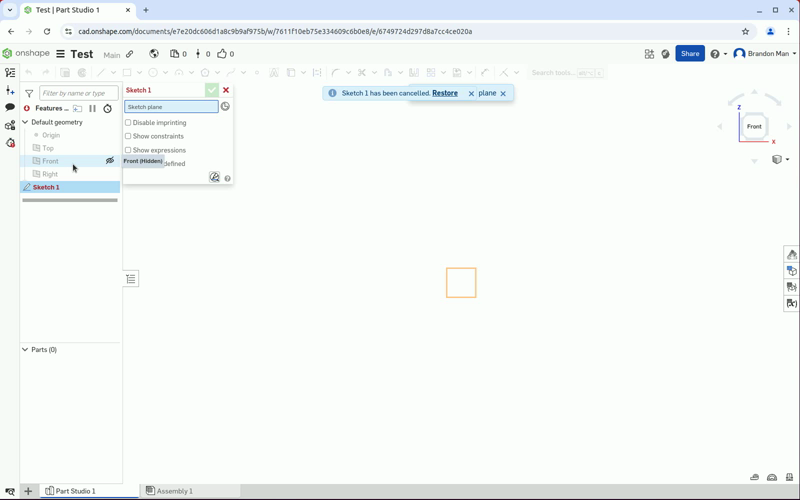
click(73, 163)
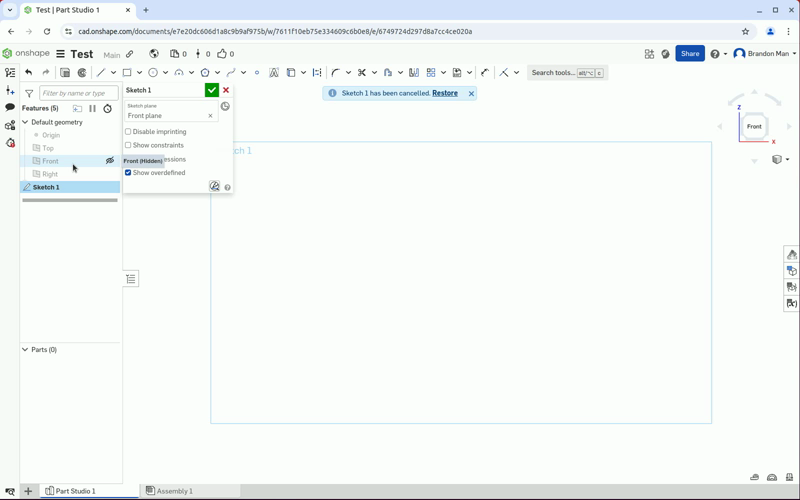
mouse_move(73, 352)
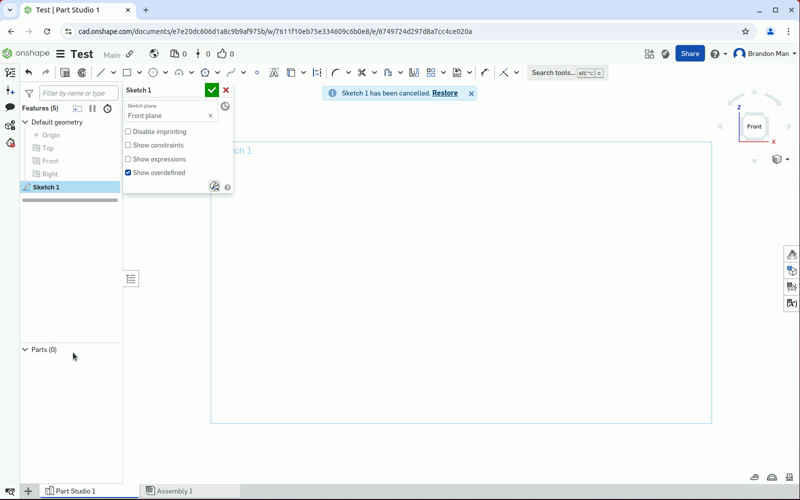
key(y)
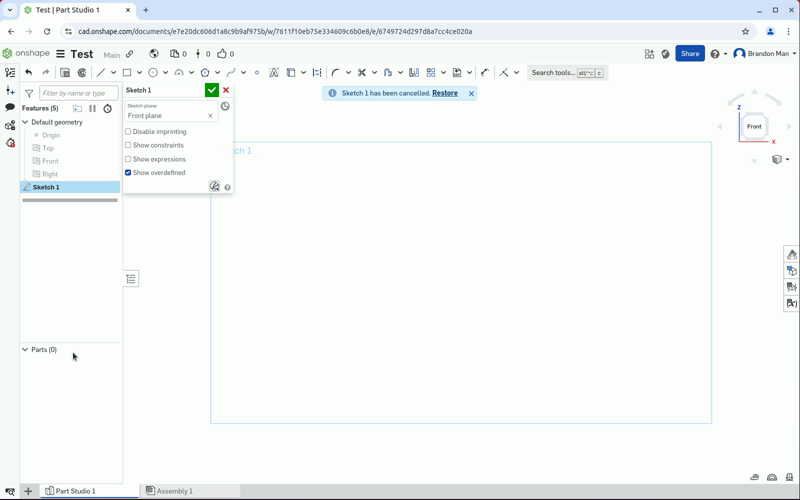
key(l)
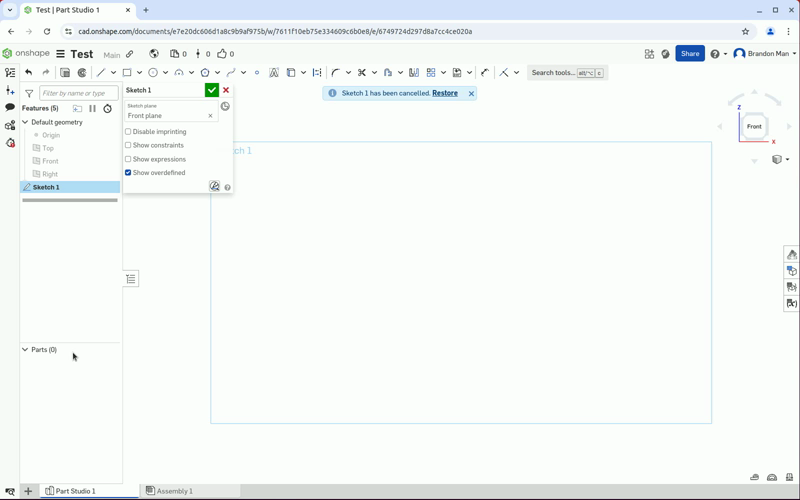
key_down(shift)
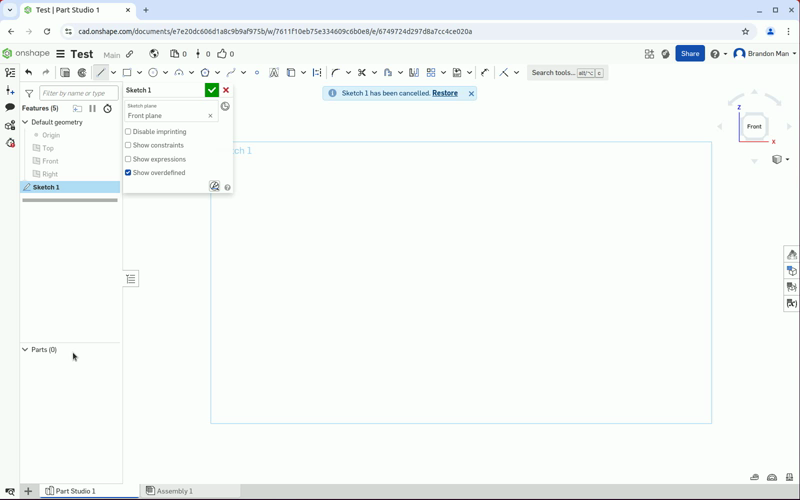
mouse_move(460, 282)
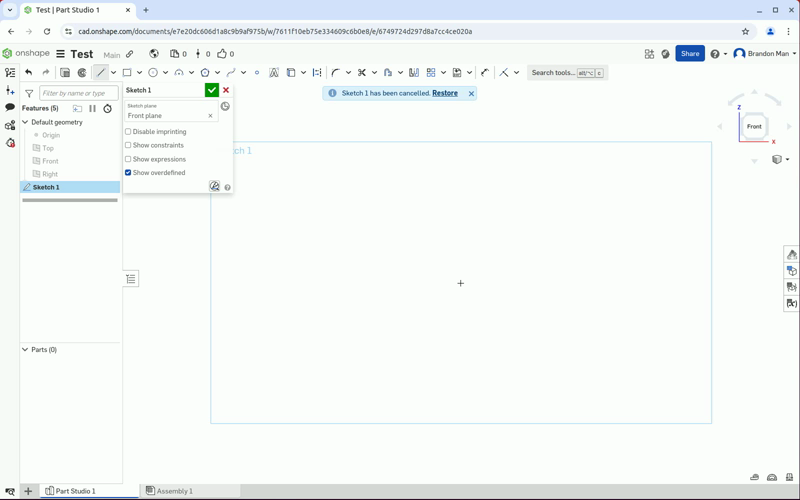
click(460, 282)
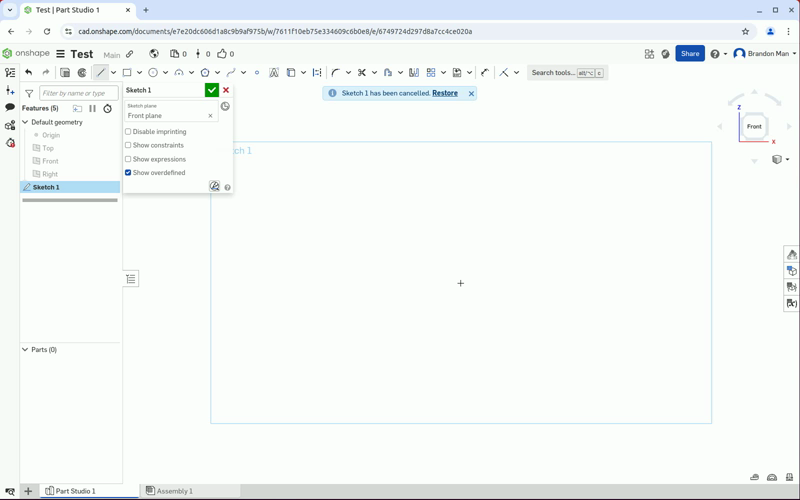
key_up(shift)
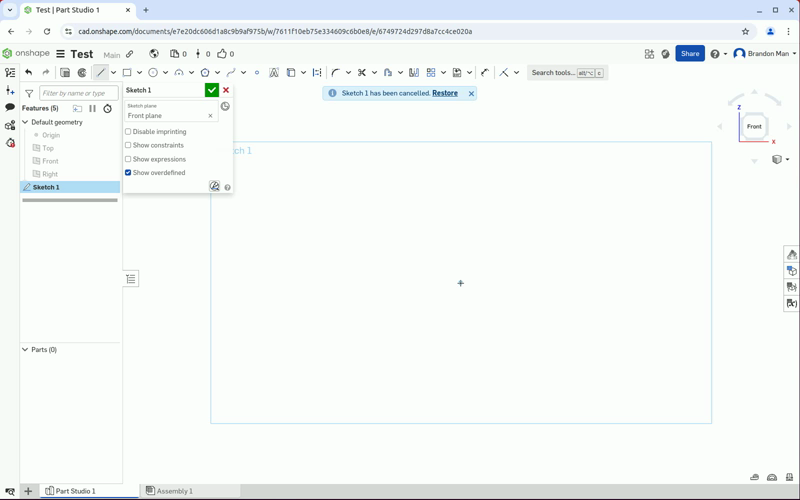
key_down(shift)
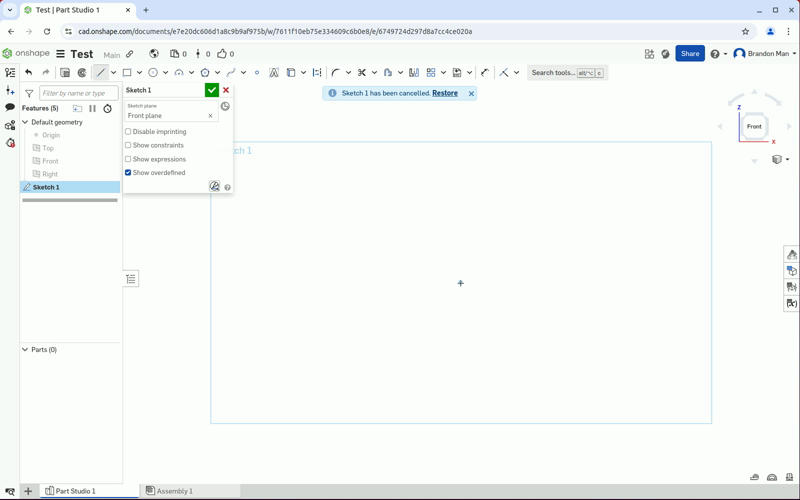
mouse_move(490, 282)
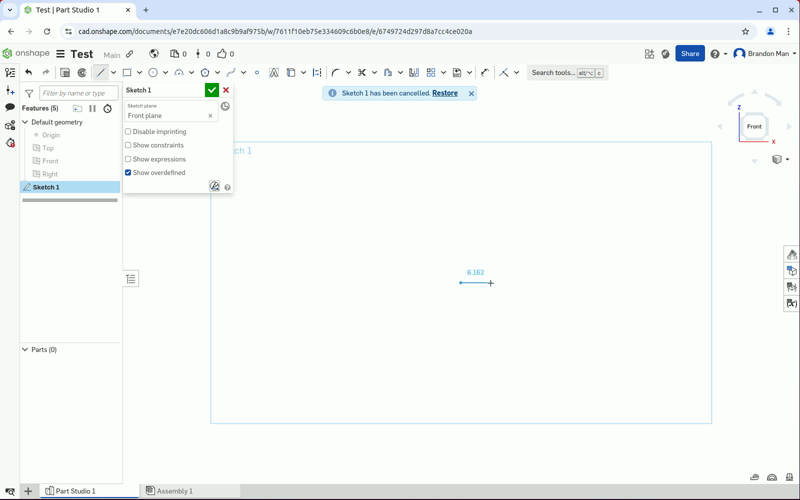
mouse_move(483, 282)
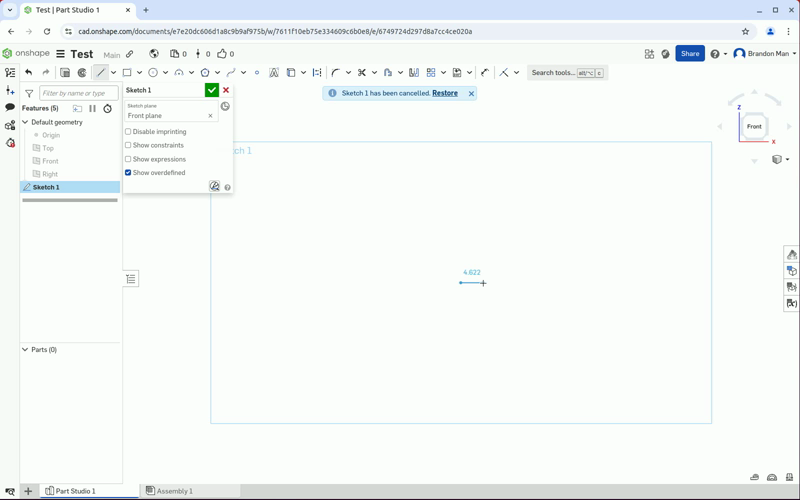
click(483, 282)
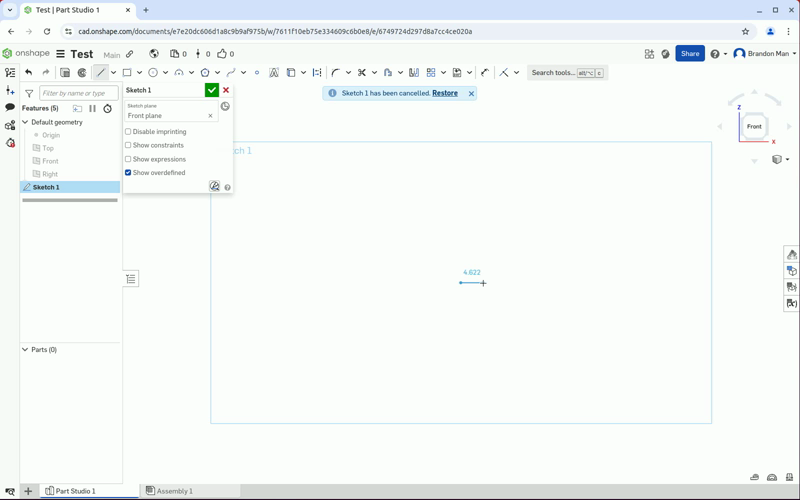
key_up(shift)
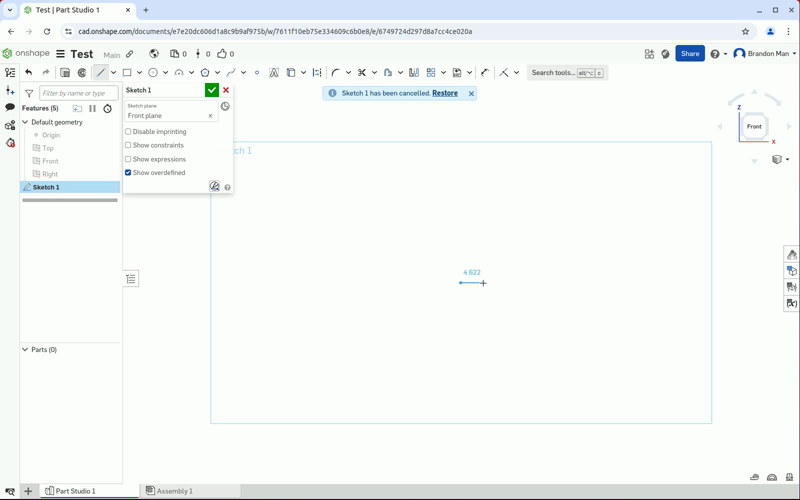
key_down(shift)
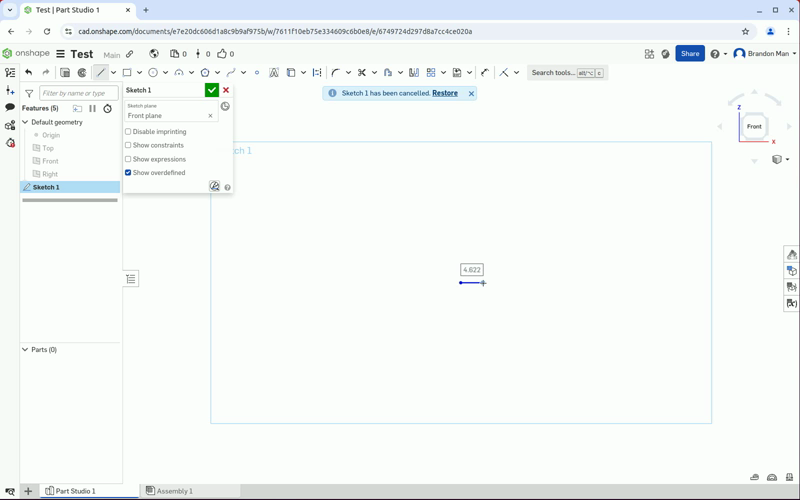
mouse_move(513, 282)
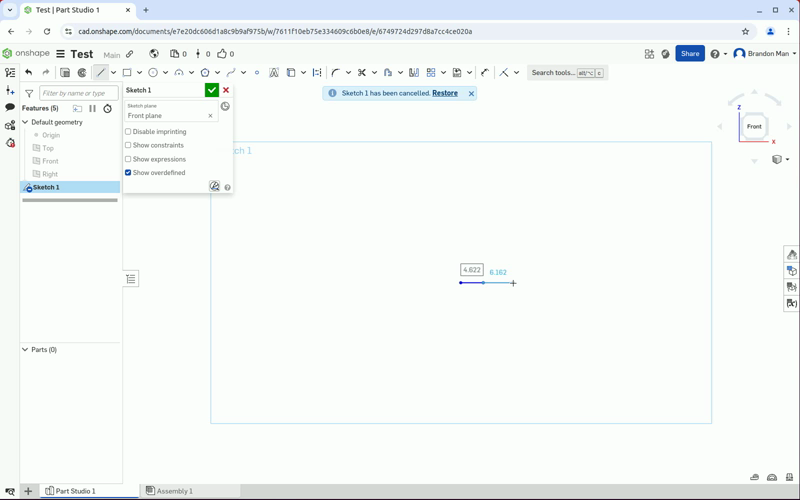
mouse_move(483, 237)
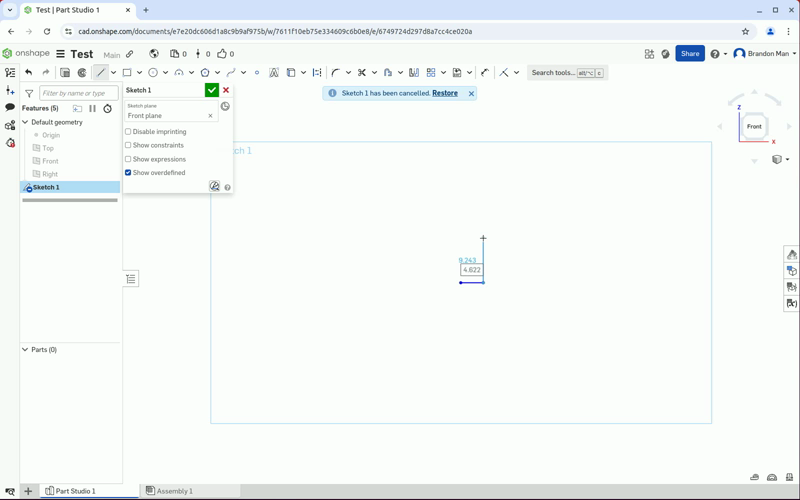
click(483, 237)
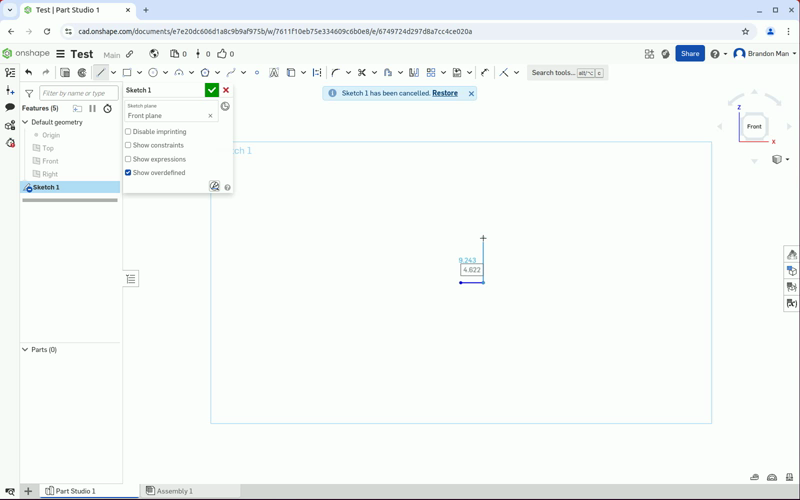
key_up(shift)
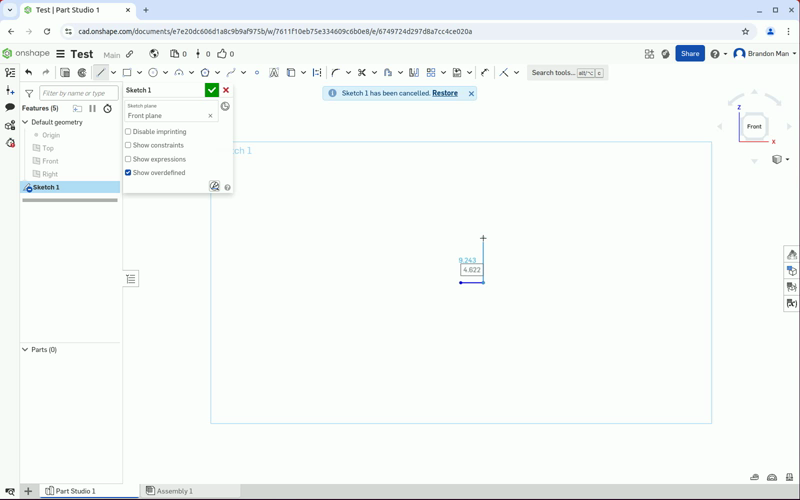
key_down(shift)
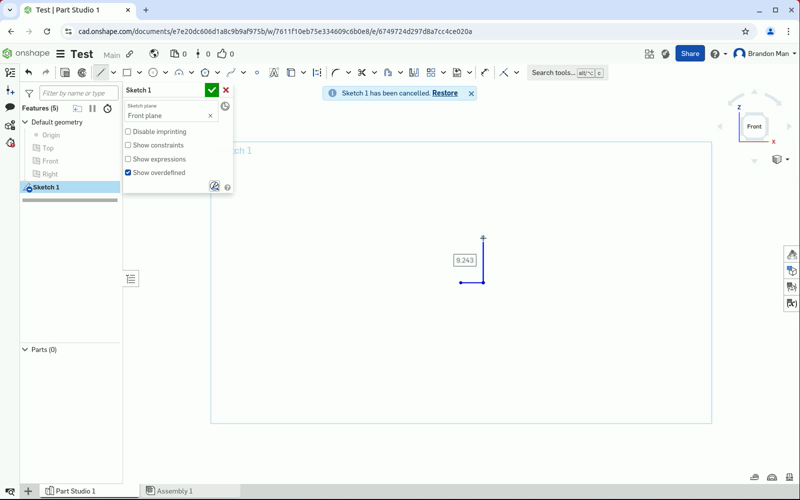
mouse_move(513, 237)
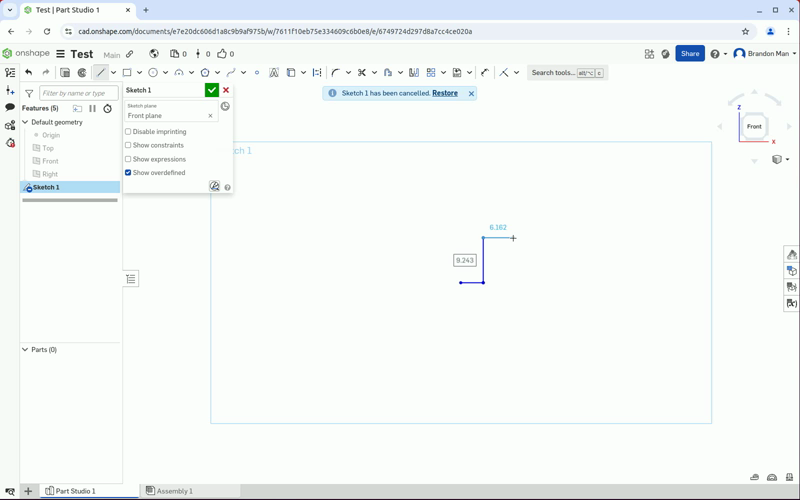
mouse_move(483, 215)
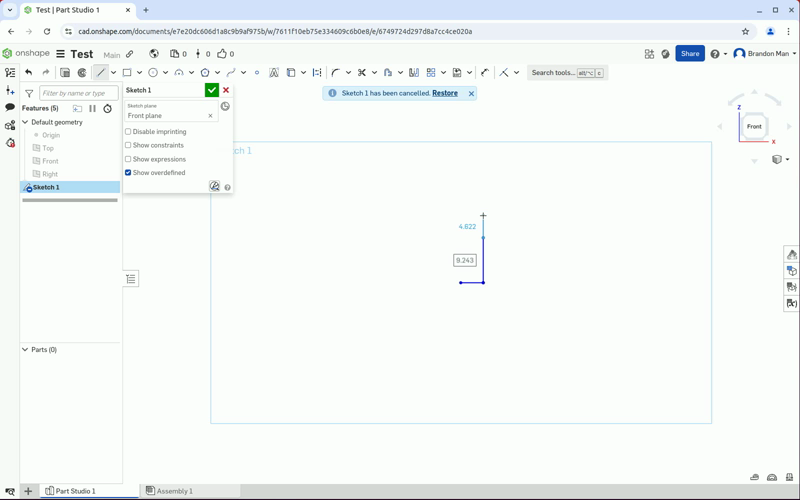
click(483, 215)
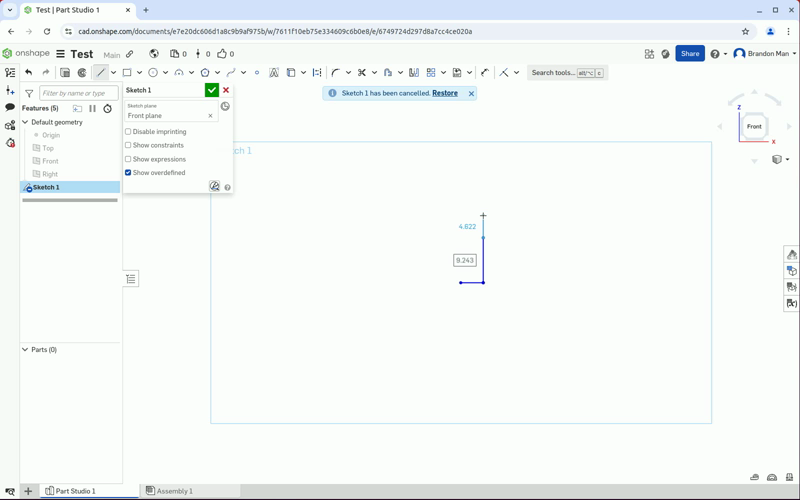
key_up(shift)
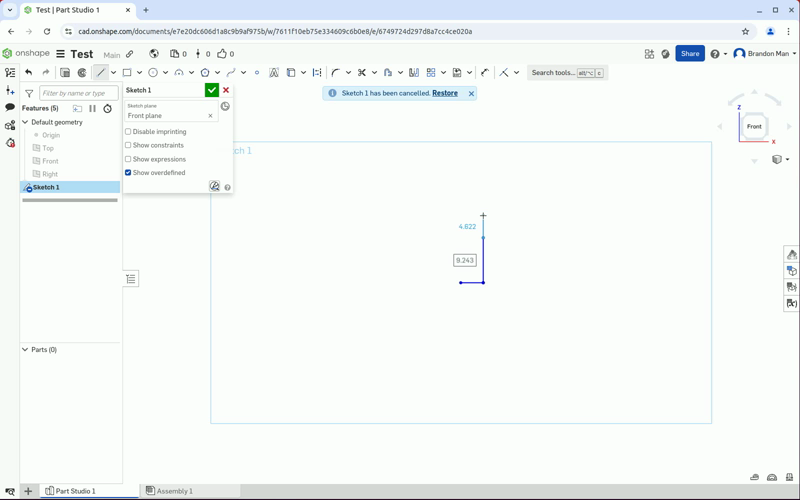
key_down(shift)
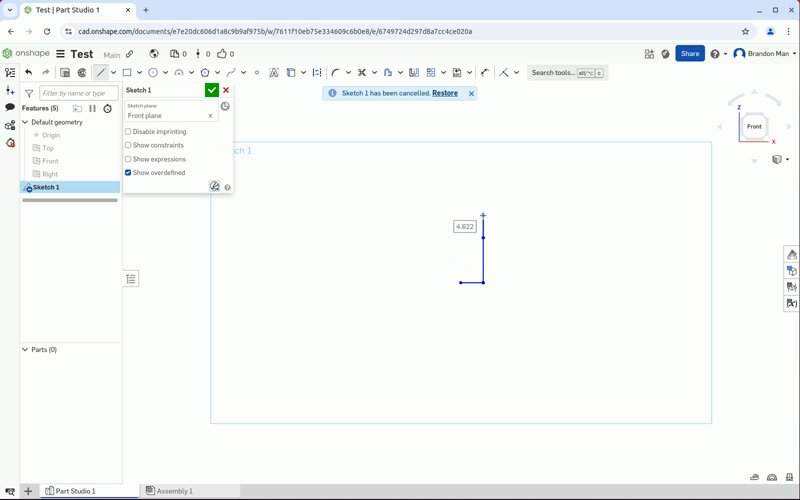
mouse_move(513, 215)
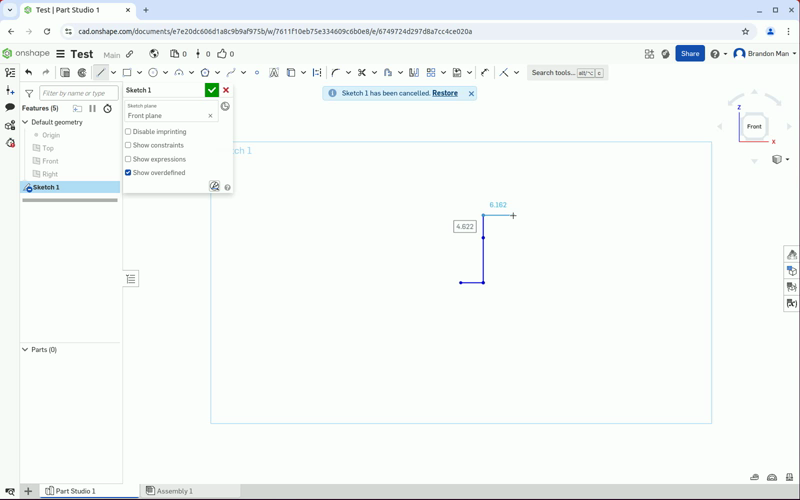
mouse_move(483, 170)
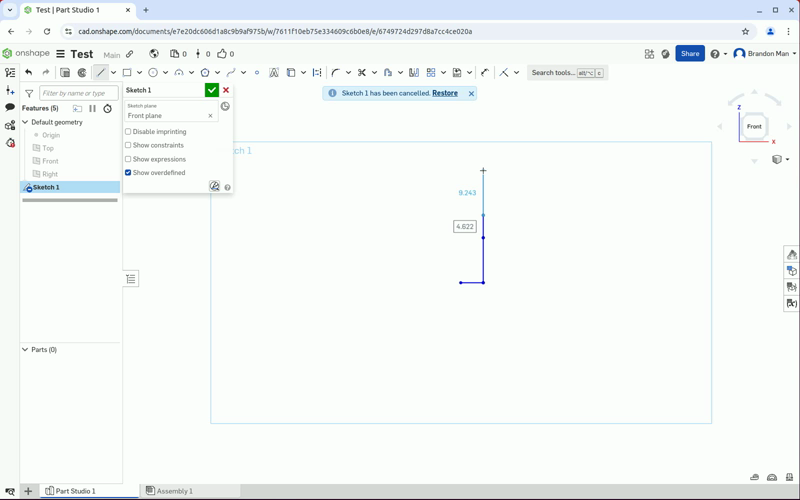
click(483, 170)
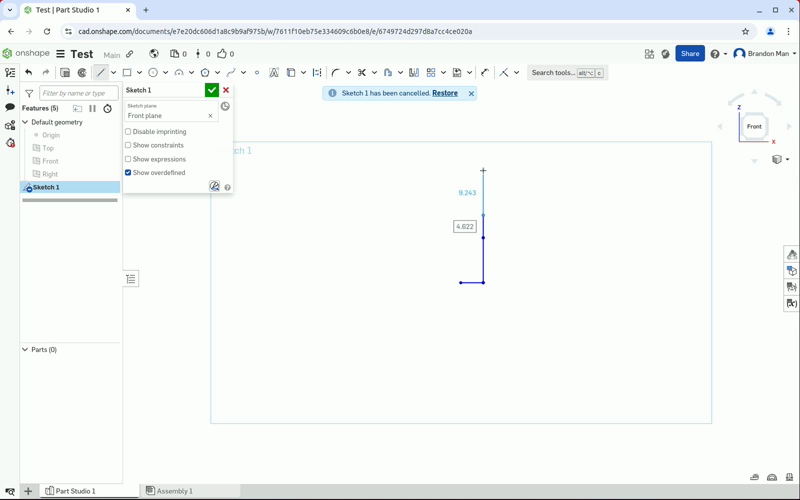
key_up(shift)
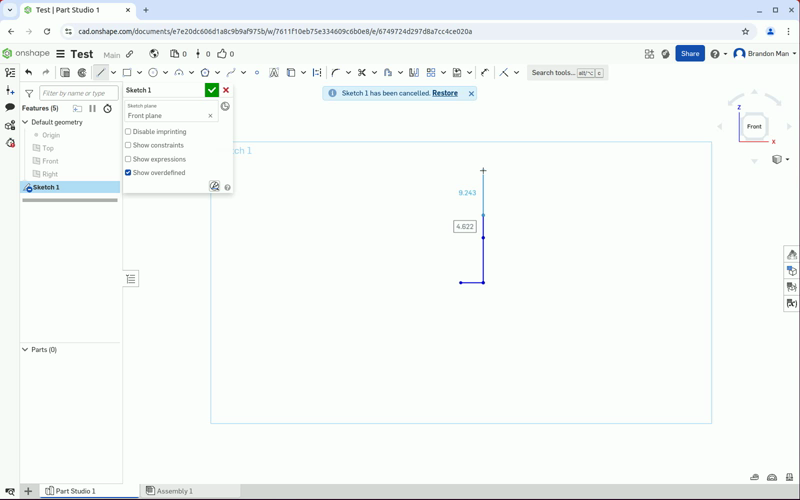
key_down(shift)
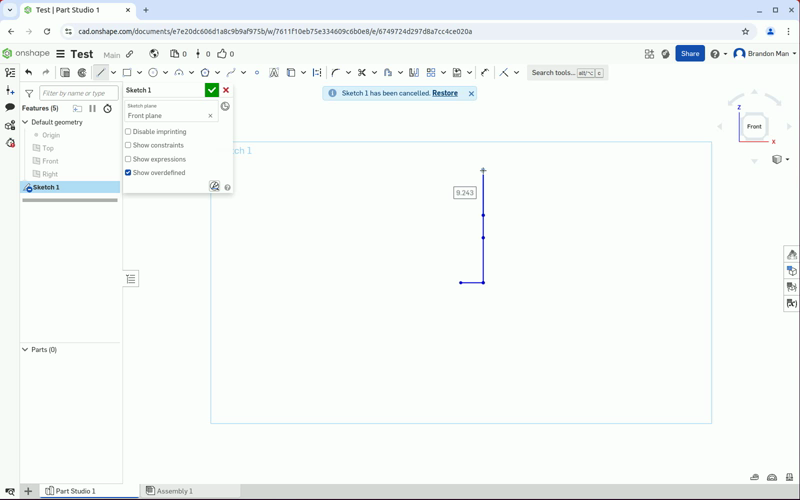
mouse_move(513, 170)
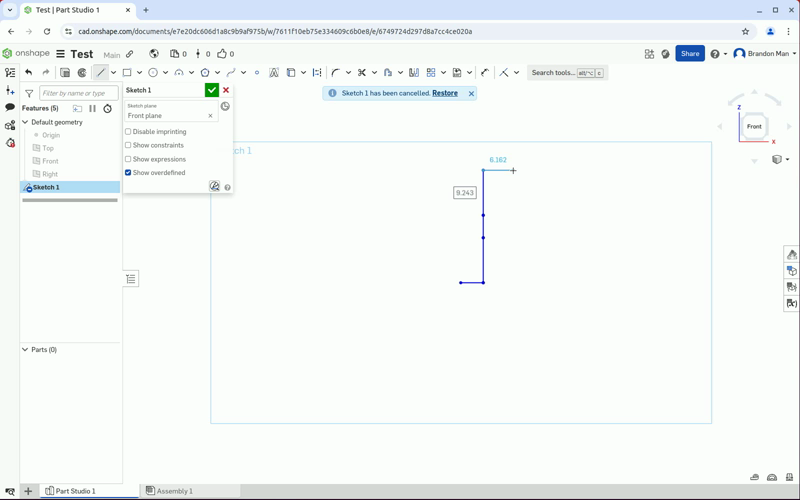
mouse_move(460, 170)
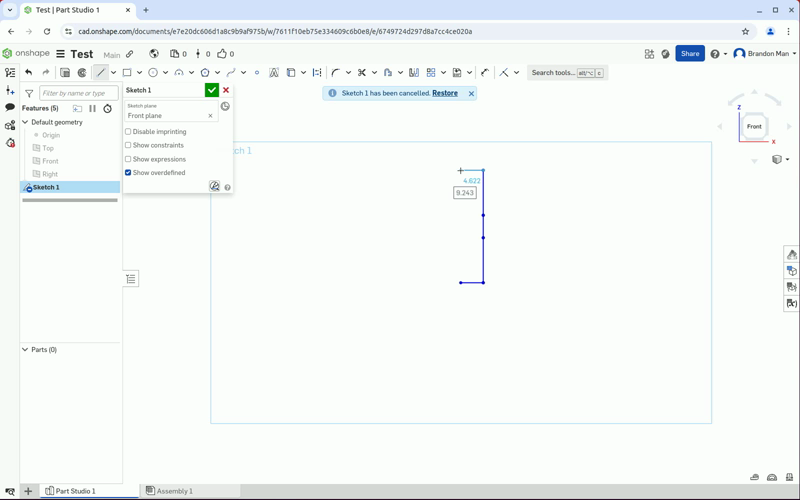
click(460, 170)
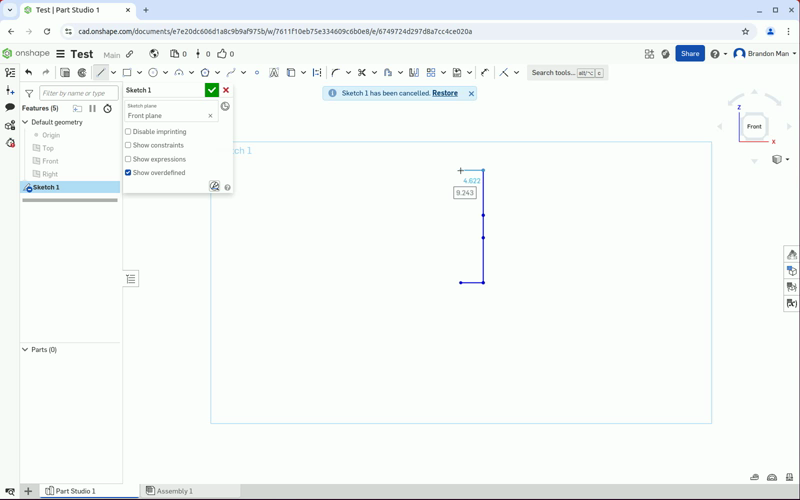
key_up(shift)
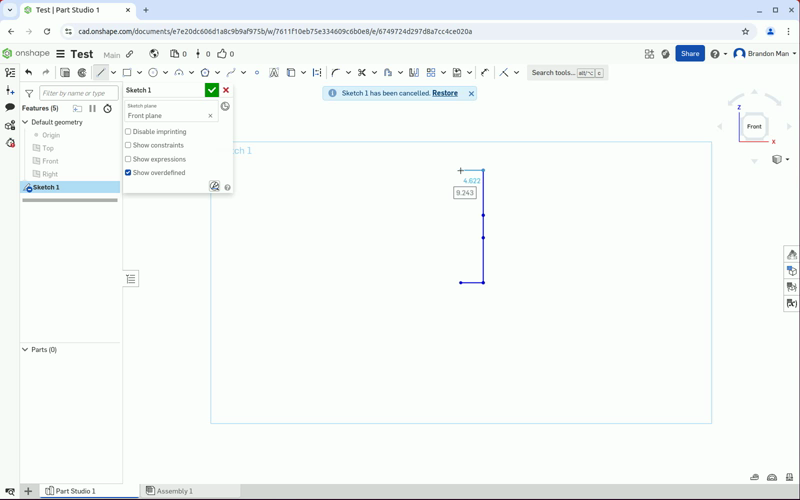
key_down(shift)
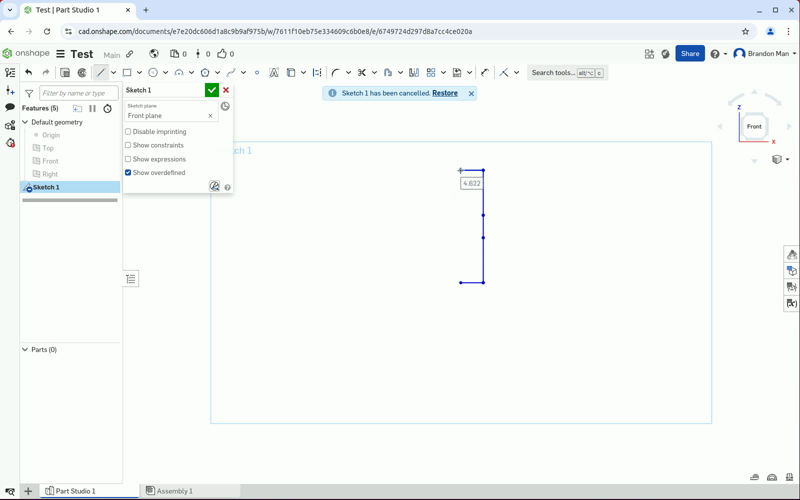
mouse_move(460, 282)
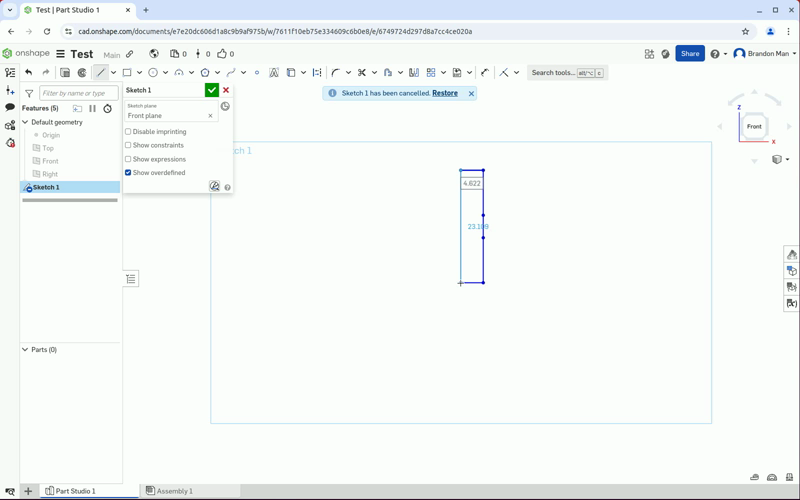
key_up(shift)
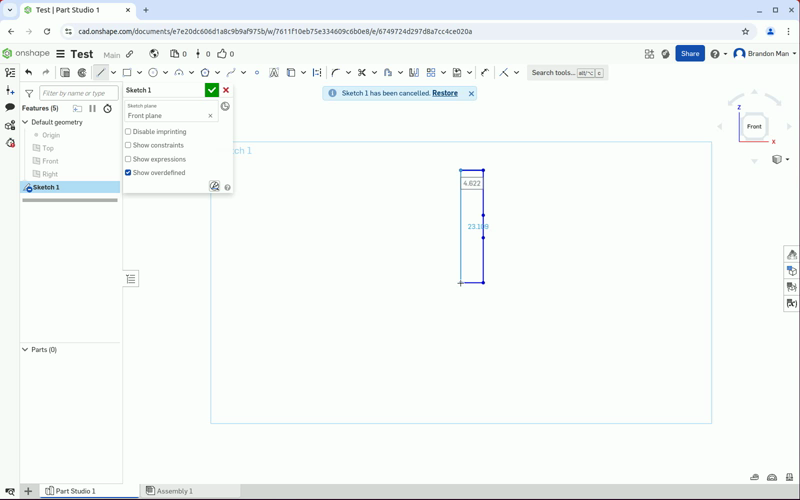
click(460, 282)
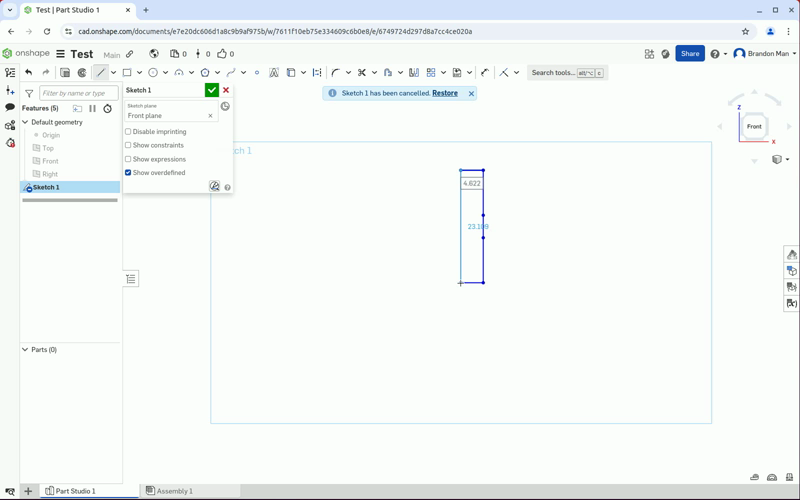
key(esc)
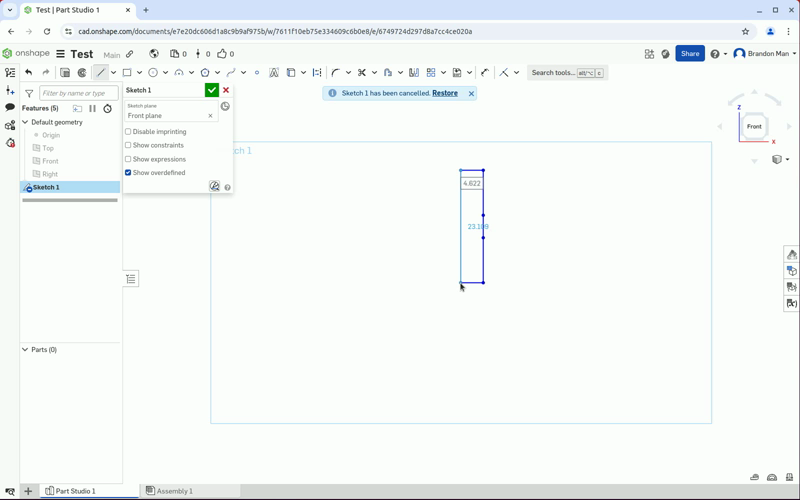
mouse_move(468, 241)
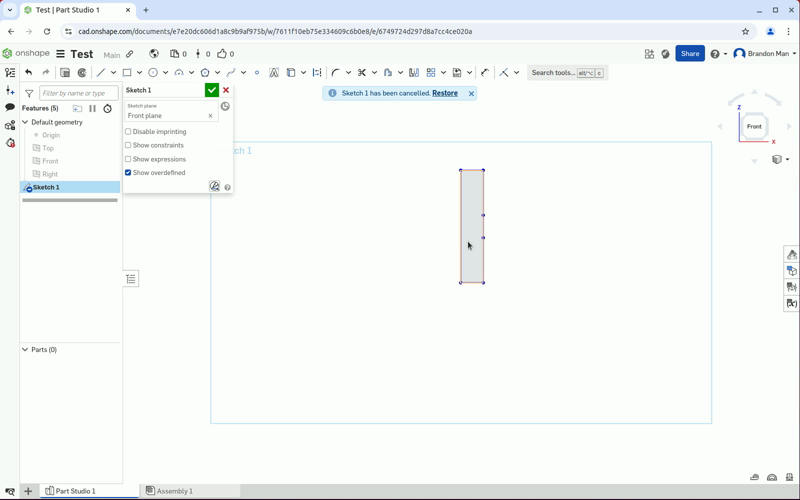
click(468, 241)
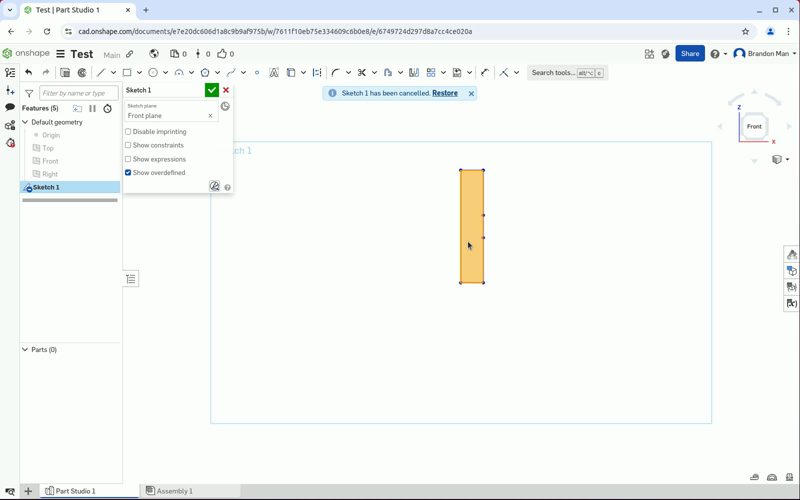
mouse_move(73, 352)
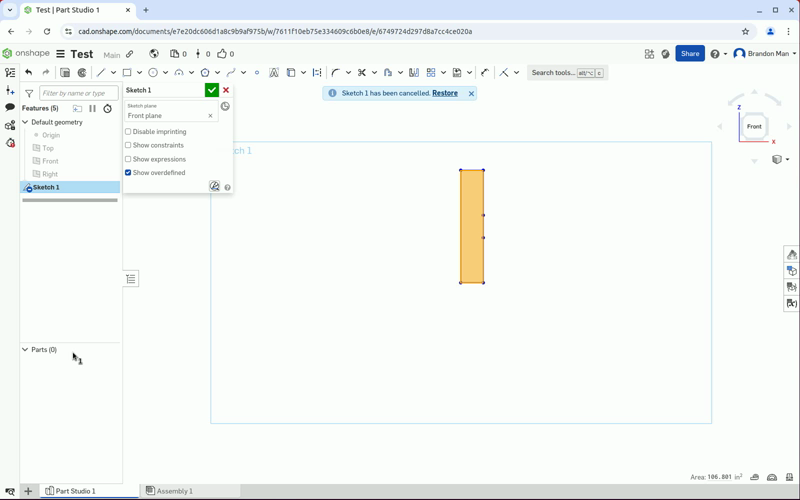
key(shift+y)
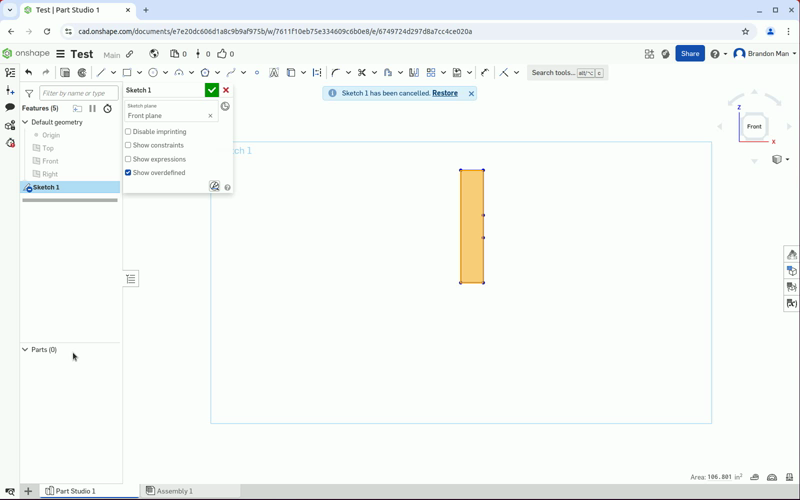
key(shift+e)
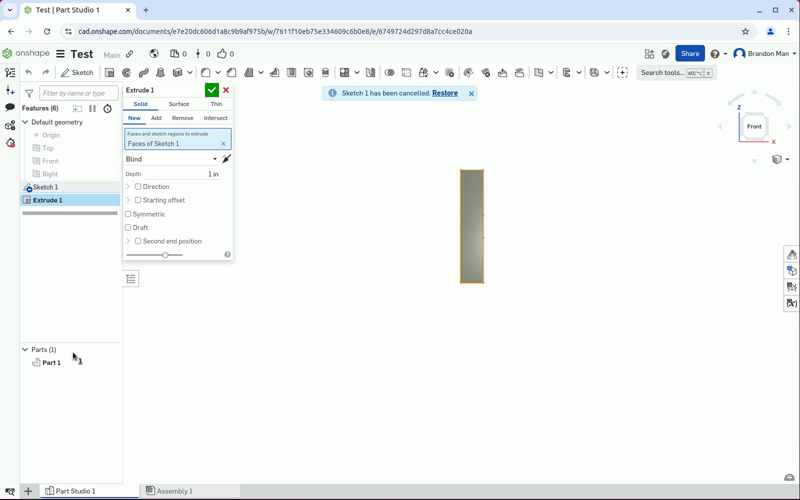
mouse_move(143, 106)
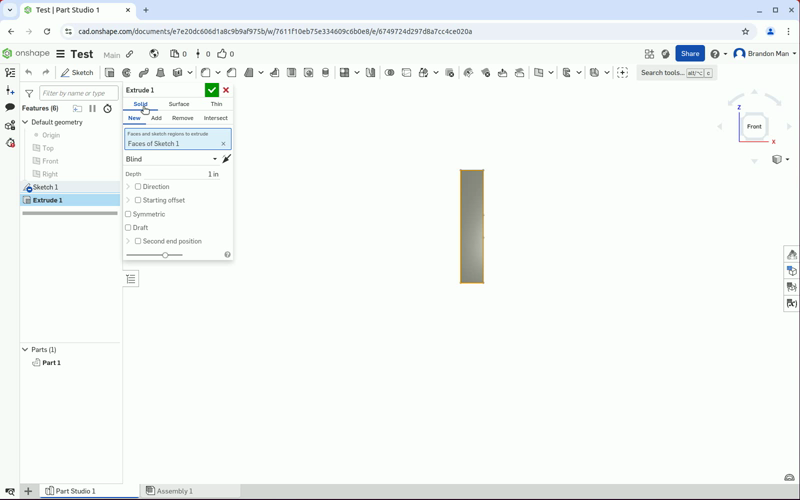
click(143, 106)
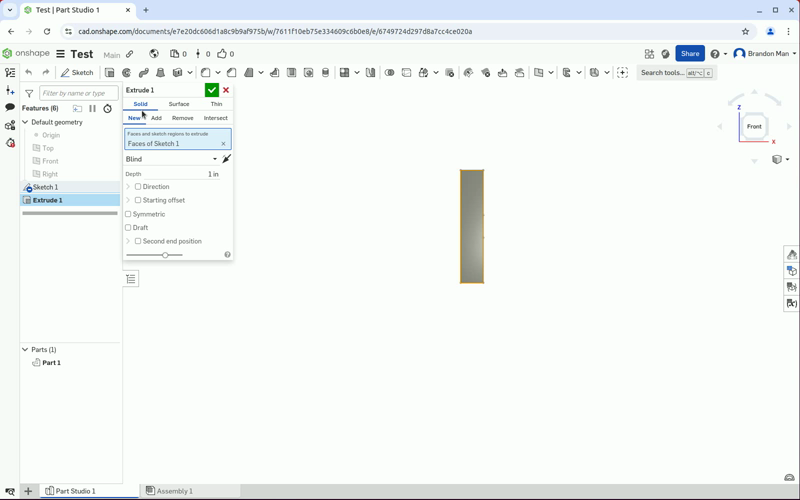
mouse_move(137, 120)
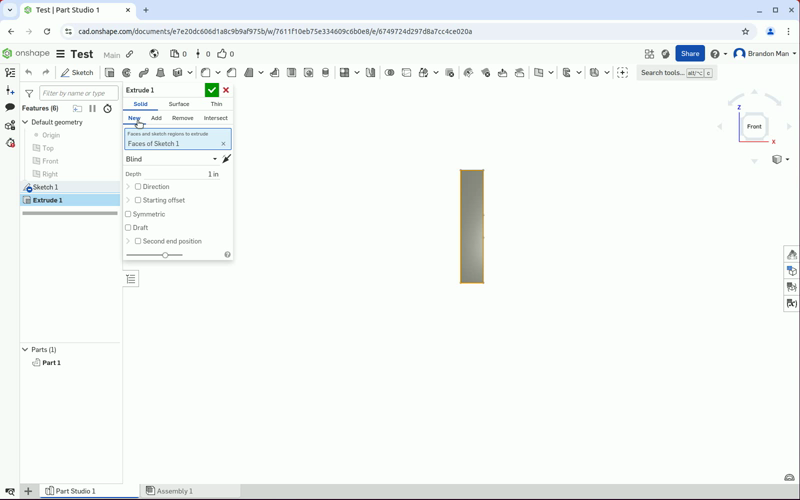
click(137, 120)
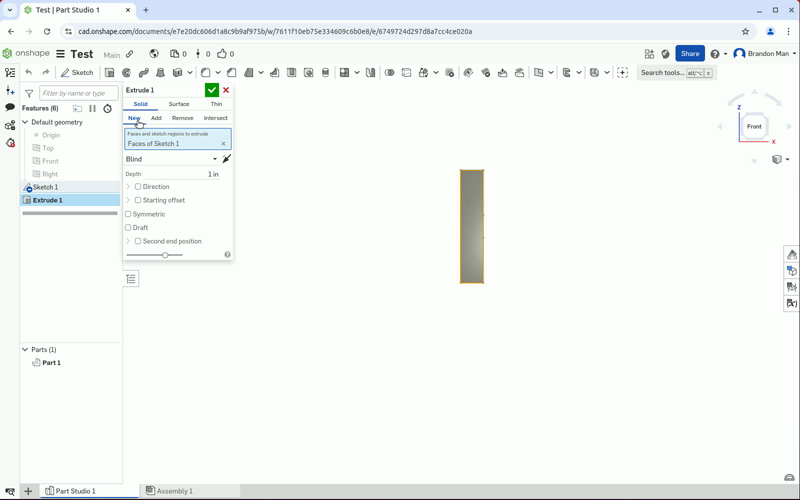
key(tab, 4)
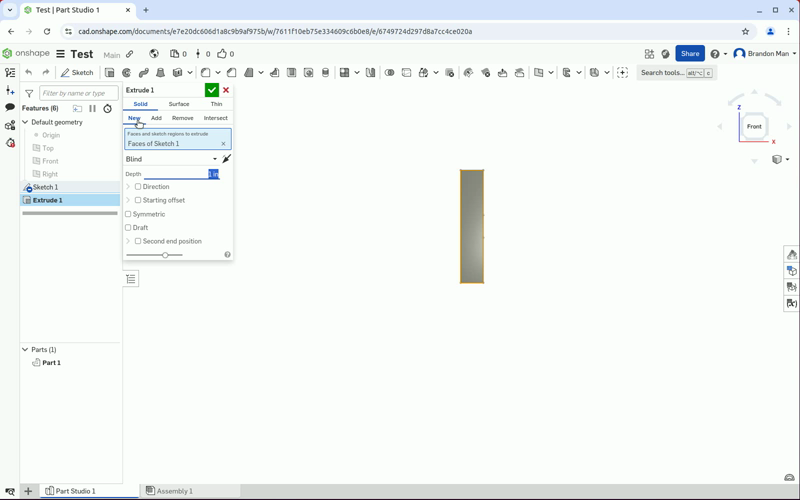
text(4.574)
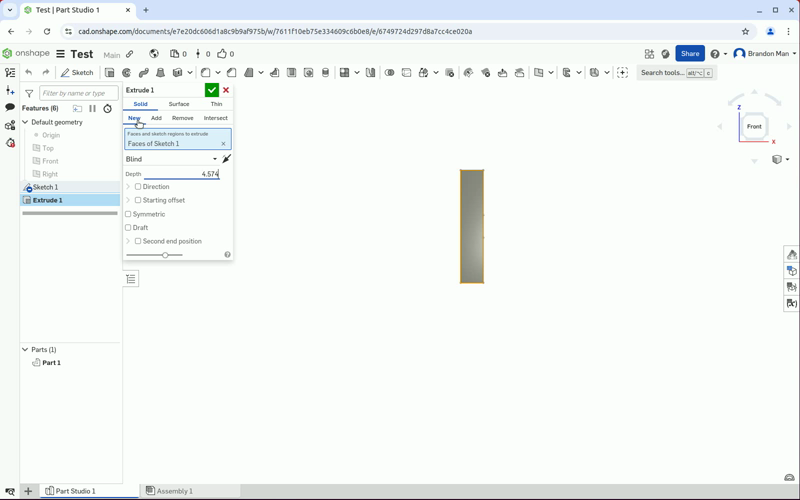
key(enter)
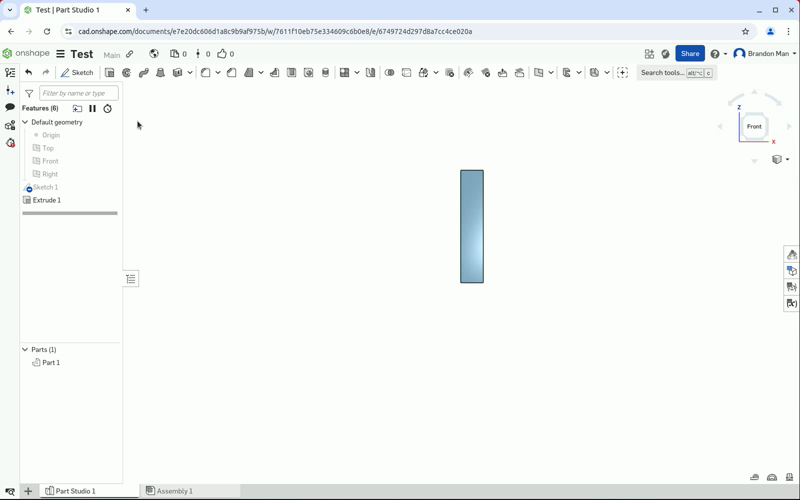
key(shift+h)
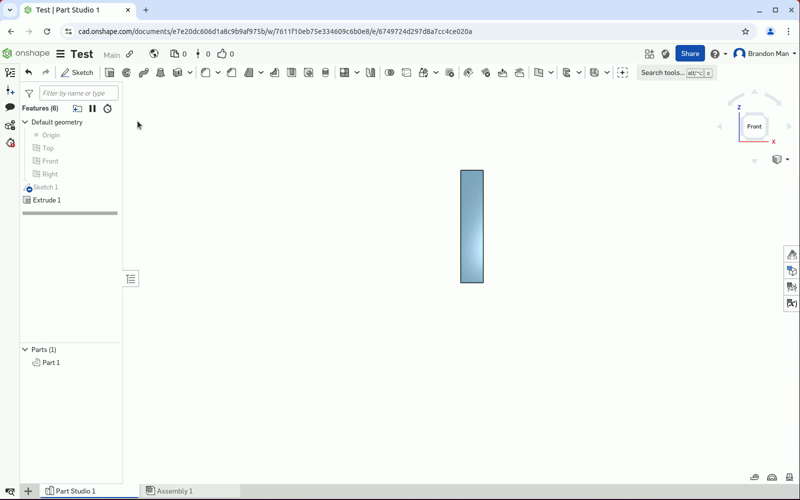
key(shift+h)
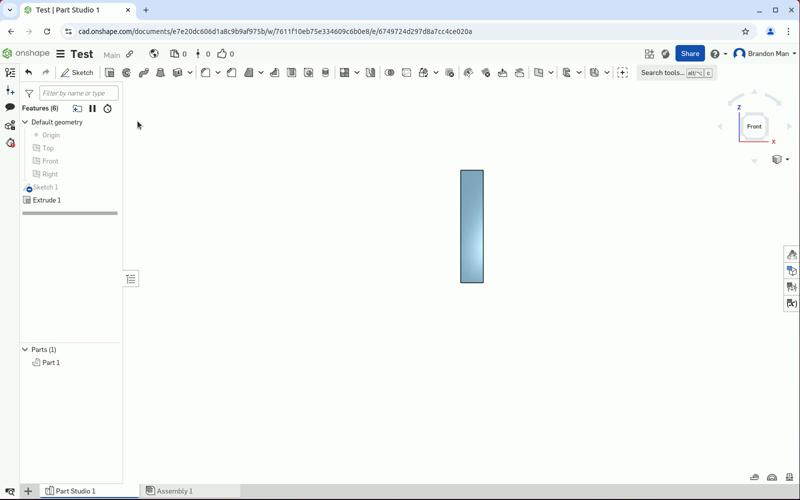
mouse_move(73, 189)
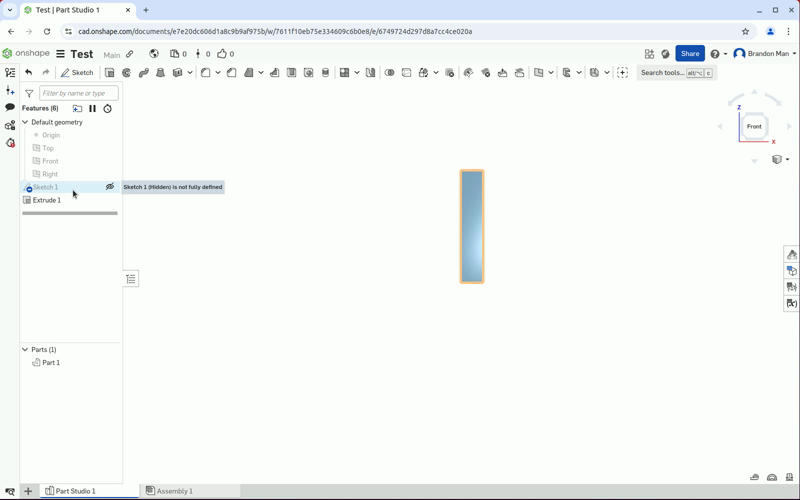
click(73, 189)
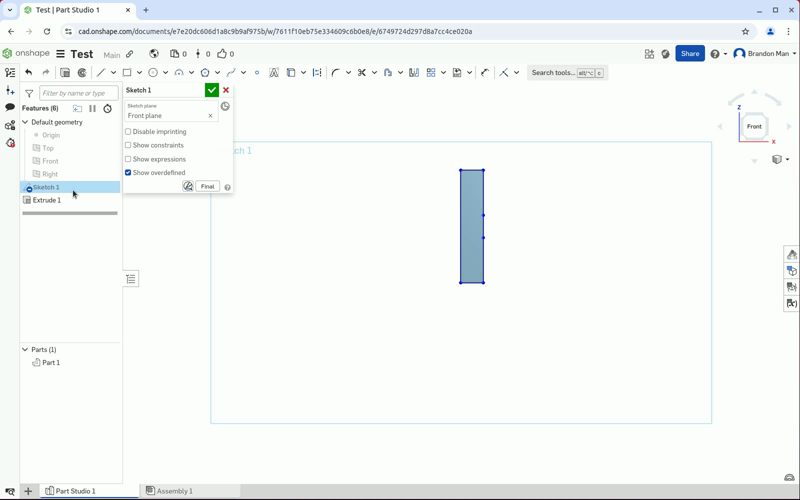
mouse_move(229, 92)
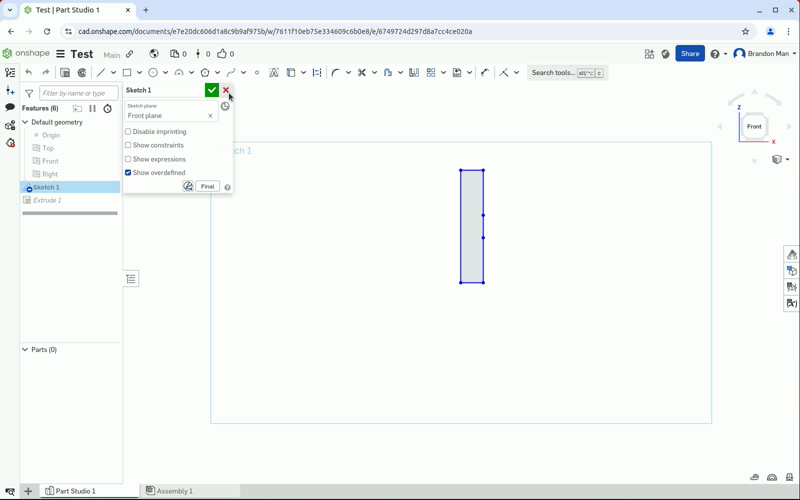
click(229, 92)
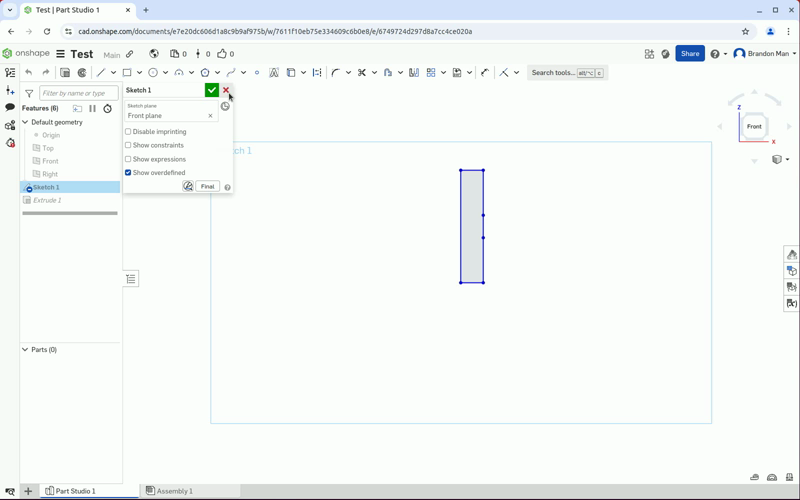
key(shift+s)
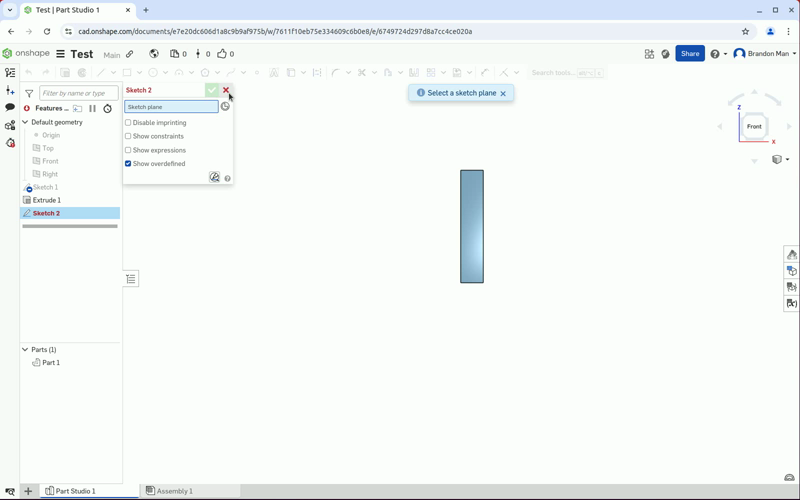
mouse_move(73, 163)
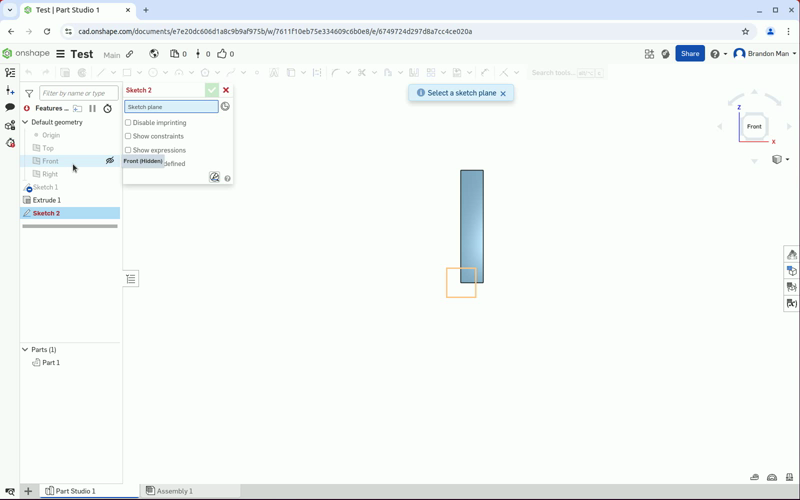
click(73, 163)
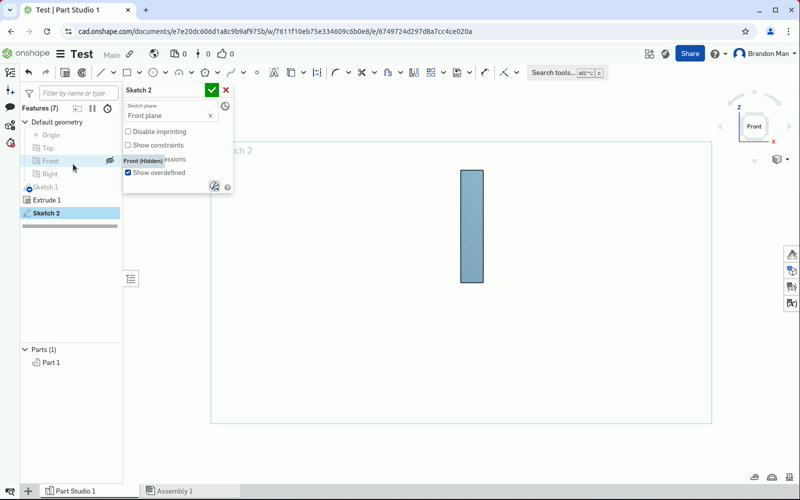
mouse_move(73, 352)
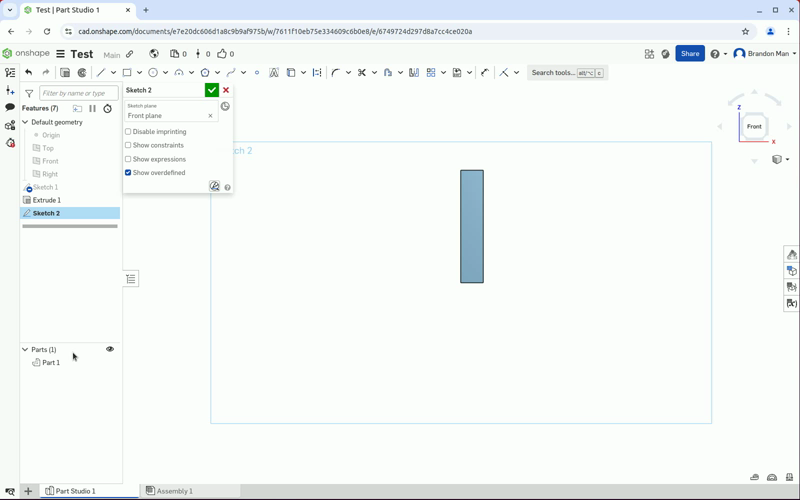
key(y)
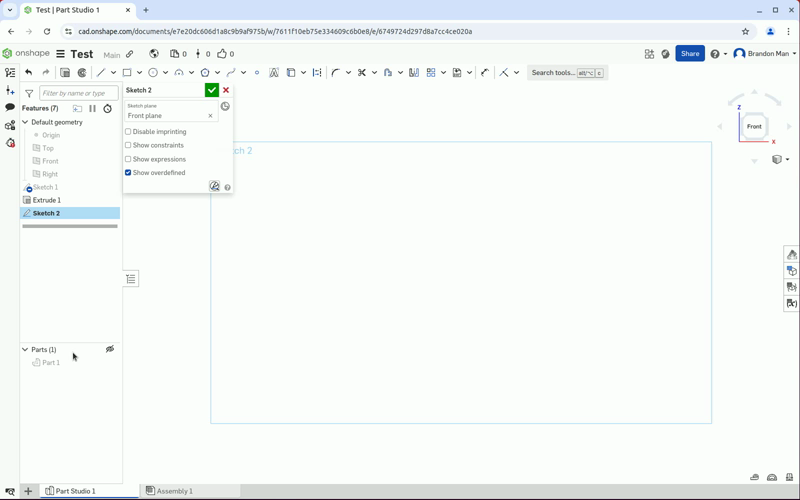
key(l)
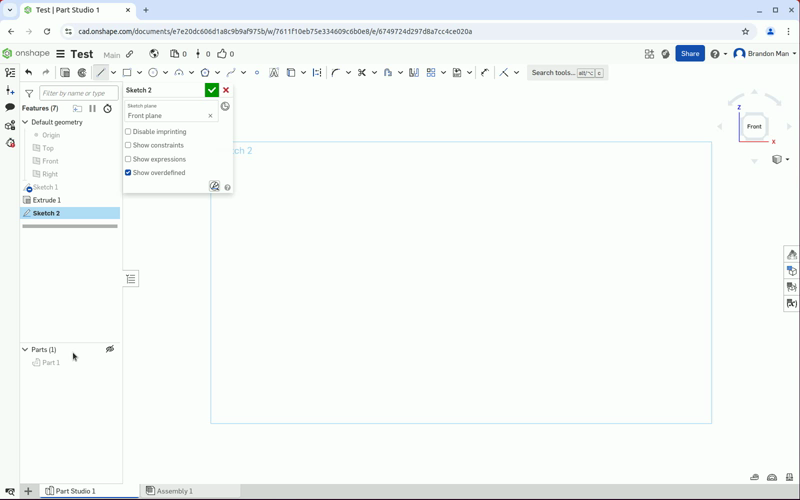
key_down(shift)
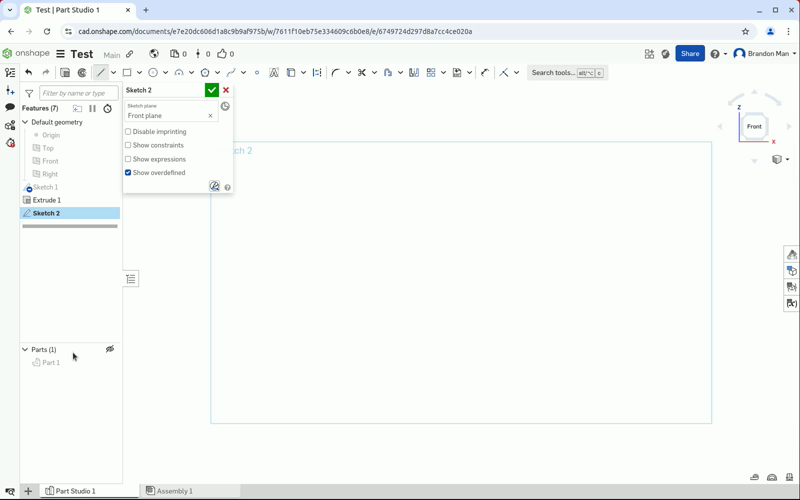
mouse_move(483, 238)
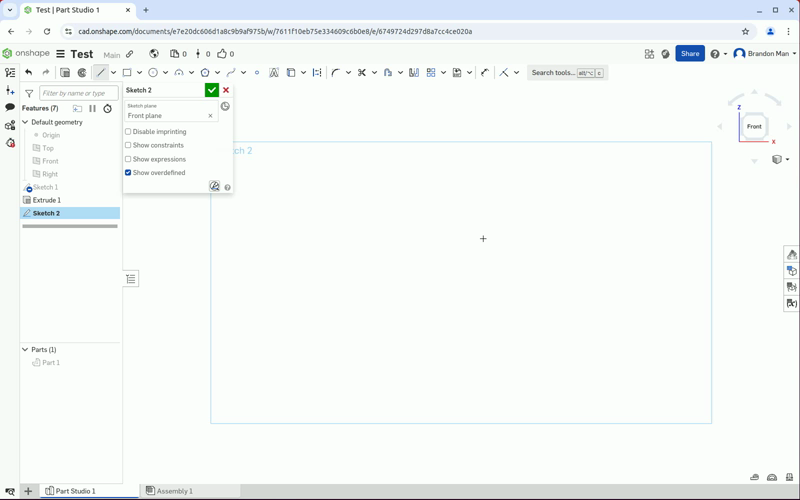
click(483, 238)
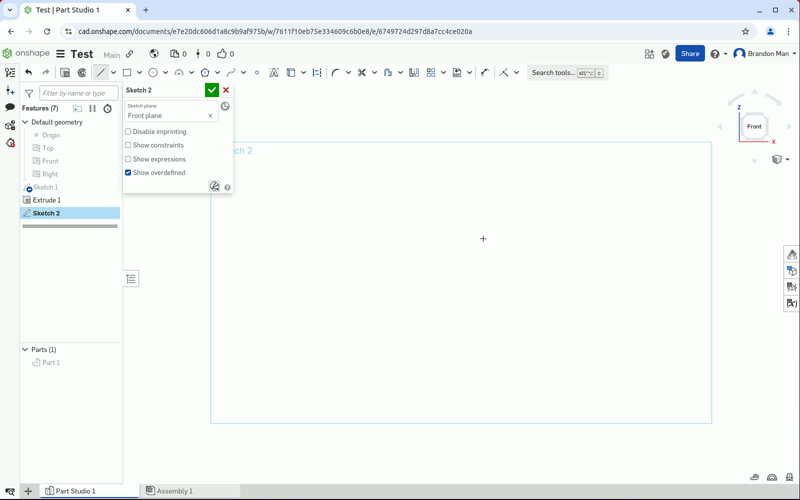
key_up(shift)
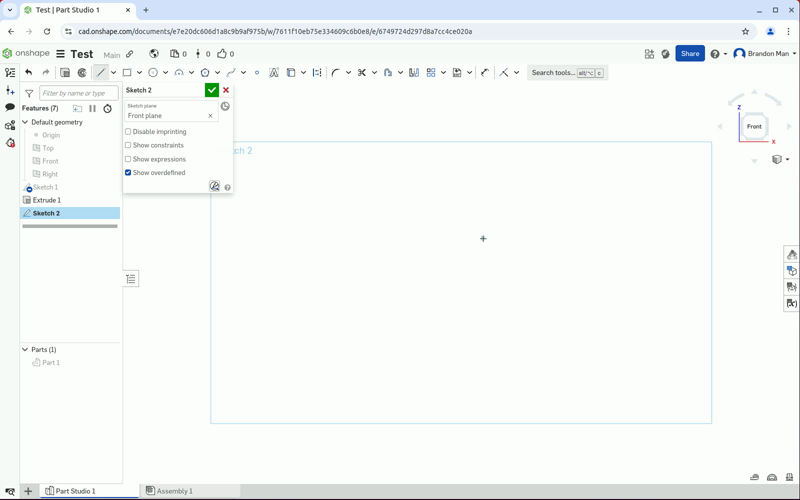
key_down(shift)
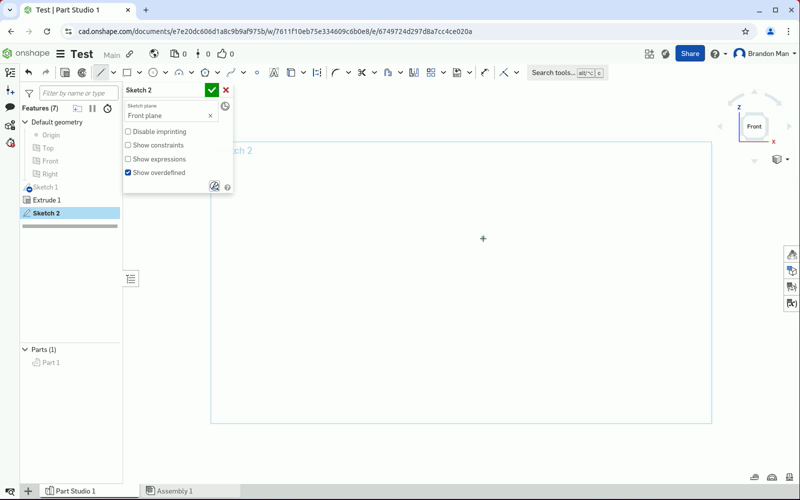
mouse_move(513, 238)
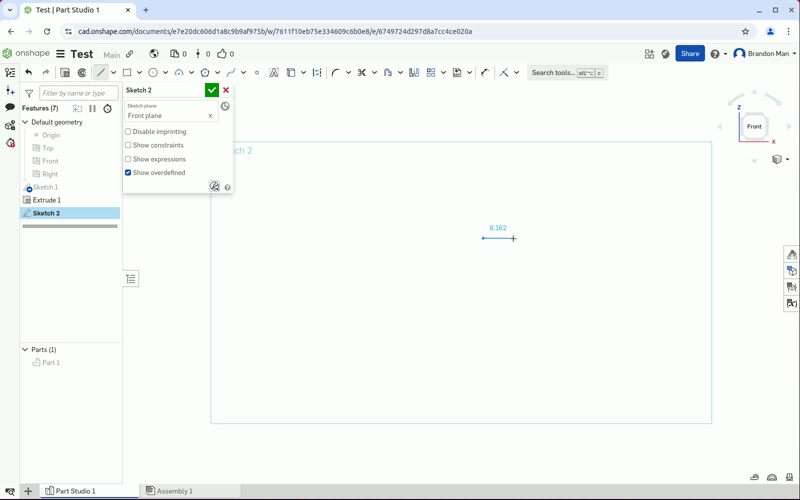
mouse_move(506, 238)
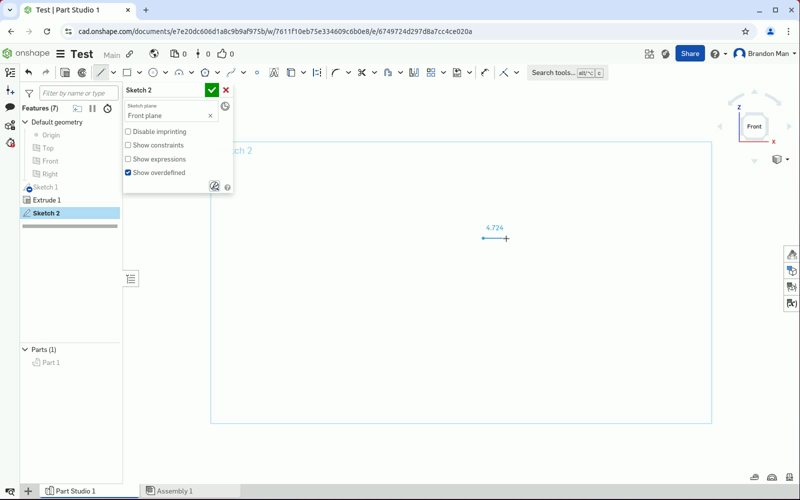
click(506, 238)
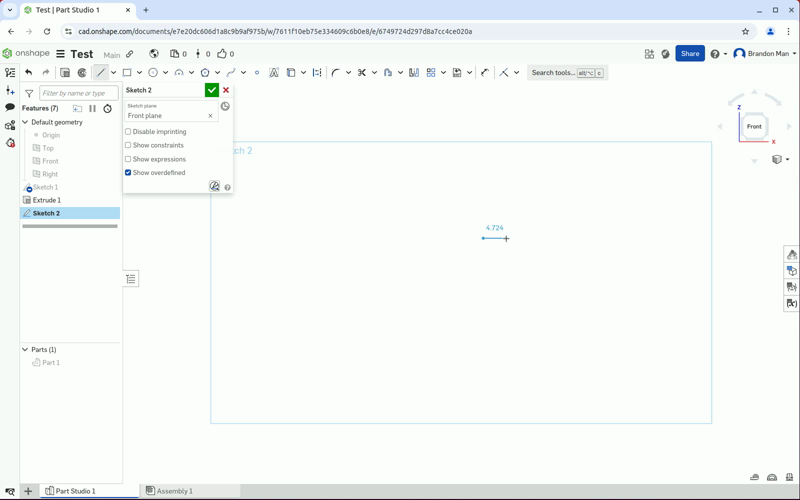
key_up(shift)
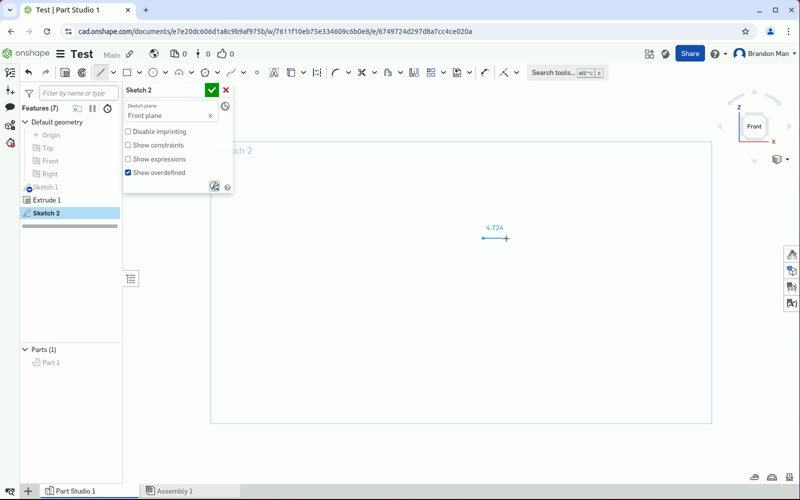
key_down(shift)
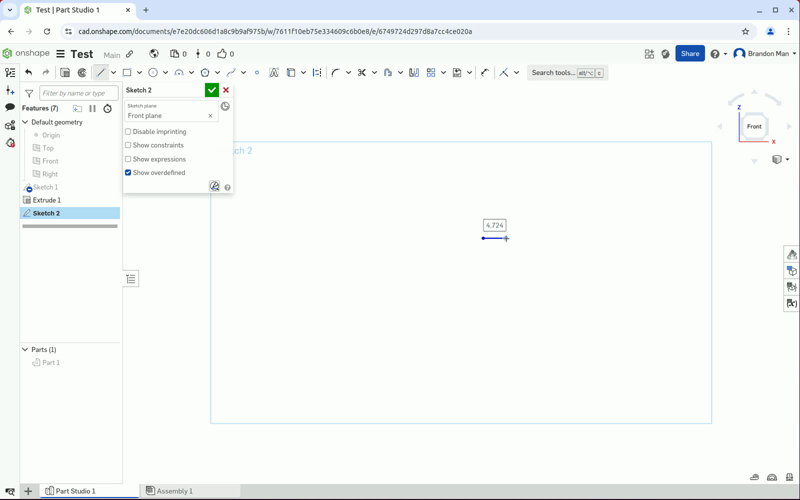
mouse_move(536, 238)
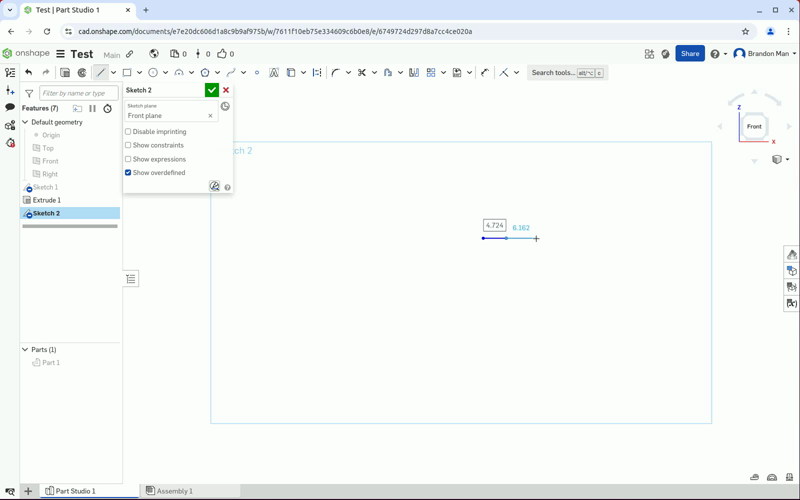
mouse_move(506, 215)
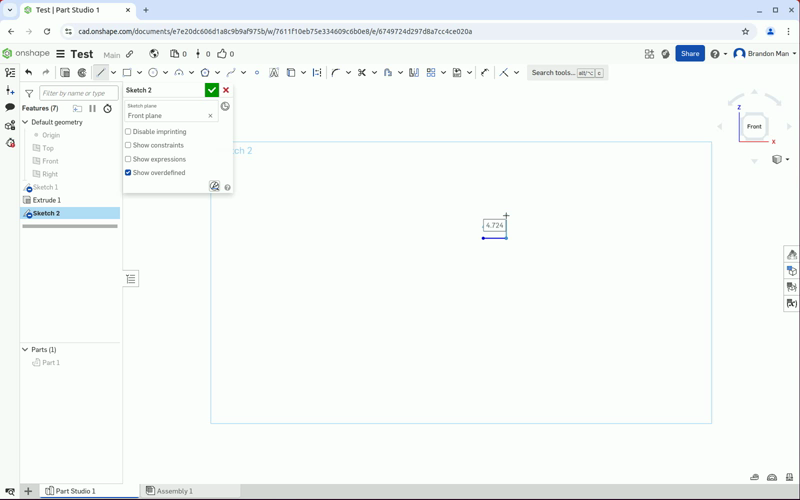
click(506, 215)
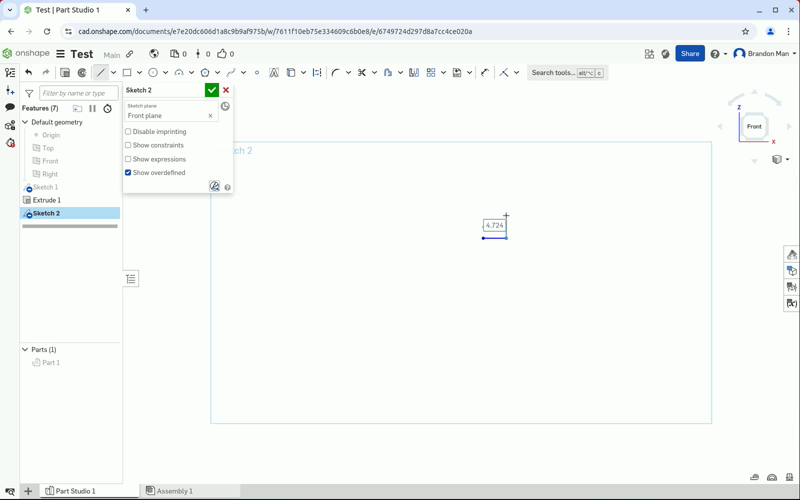
key_up(shift)
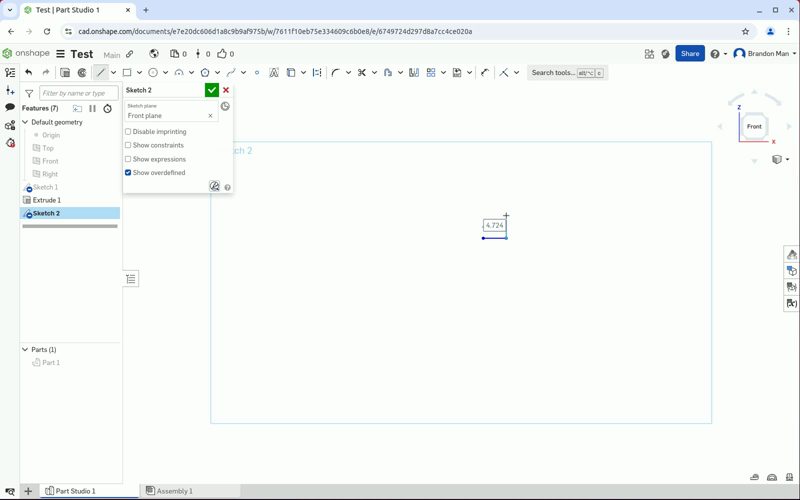
key_down(shift)
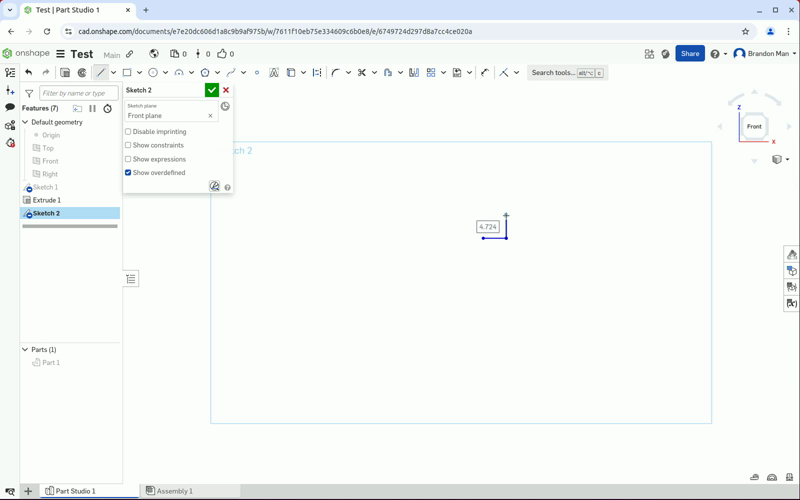
mouse_move(536, 215)
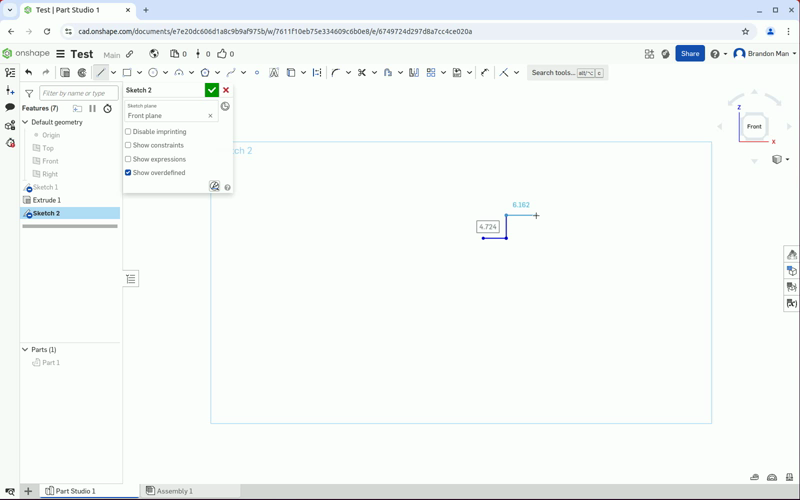
mouse_move(483, 215)
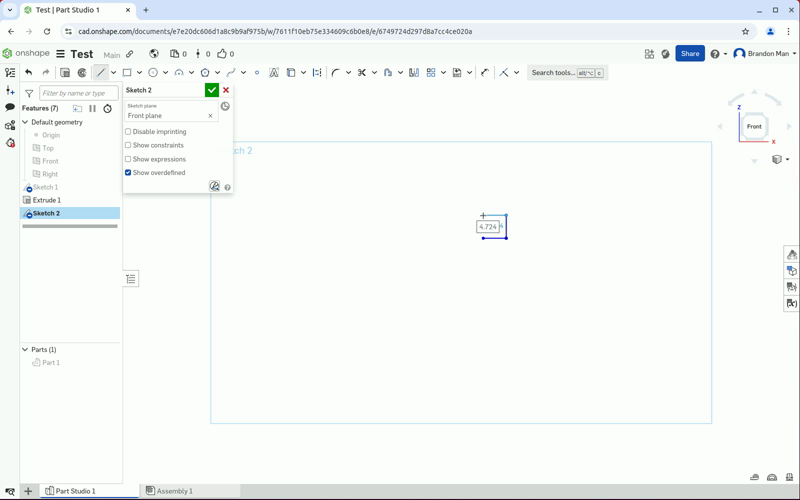
click(483, 215)
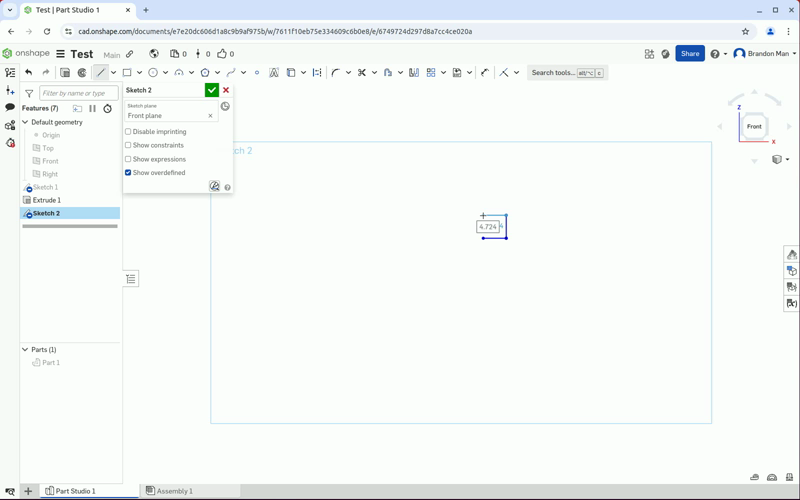
key_up(shift)
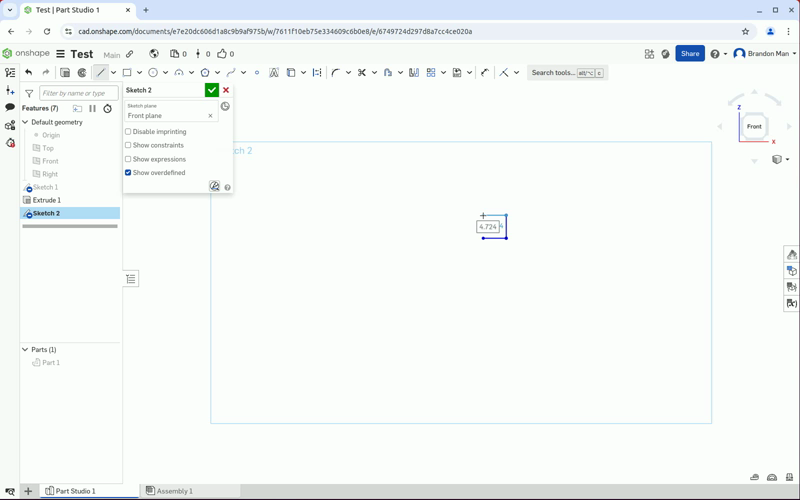
mouse_move(513, 215)
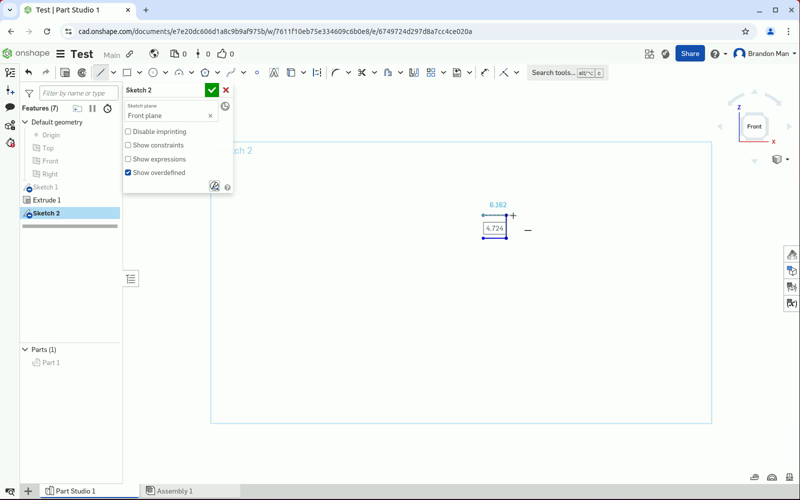
key_down(shift)
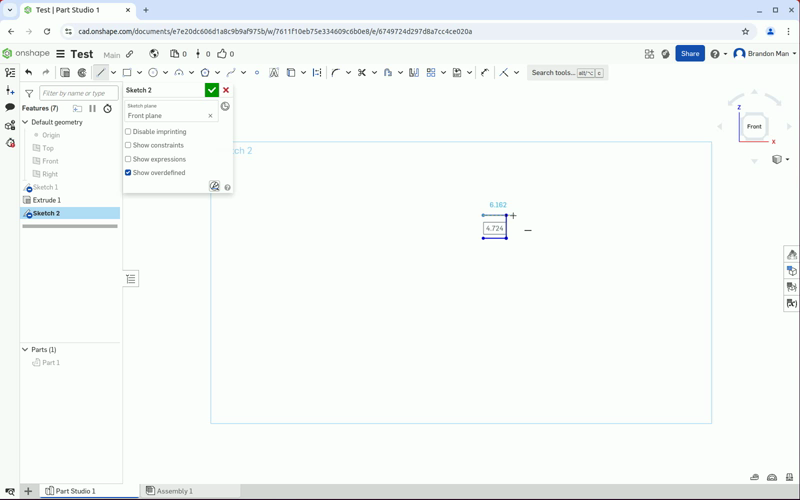
mouse_move(483, 238)
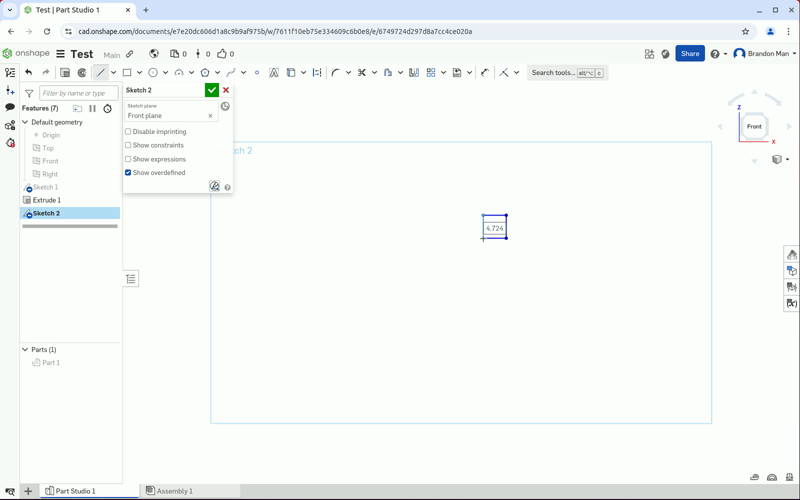
key_up(shift)
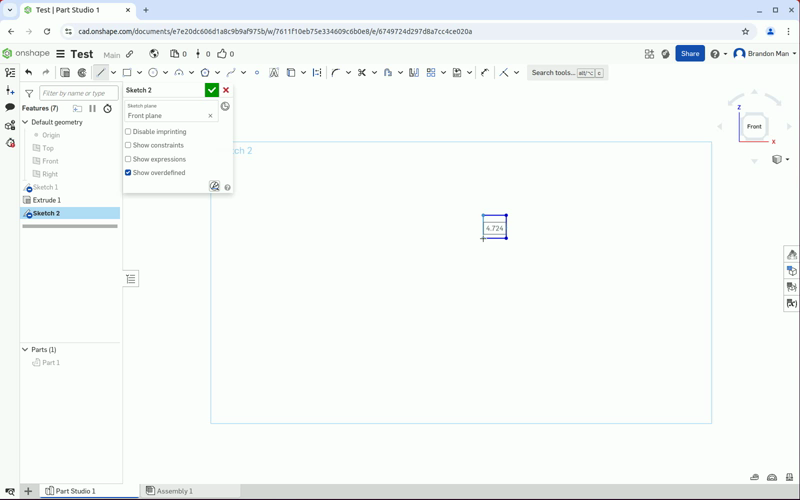
click(483, 238)
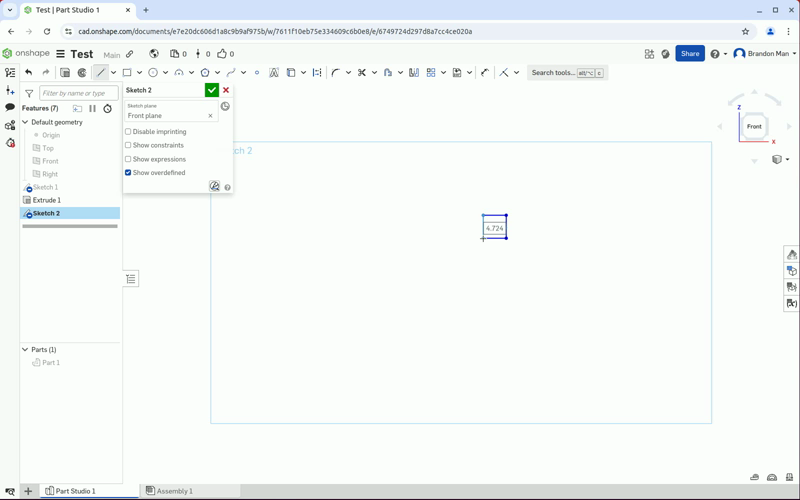
key(esc)
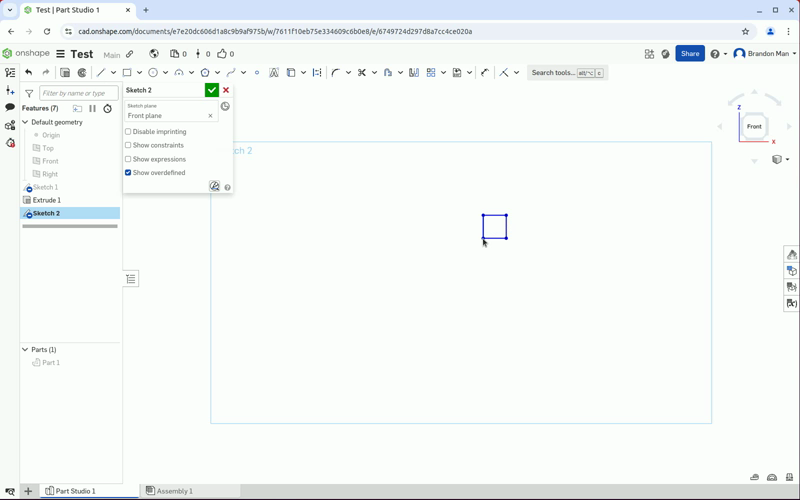
mouse_move(494, 219)
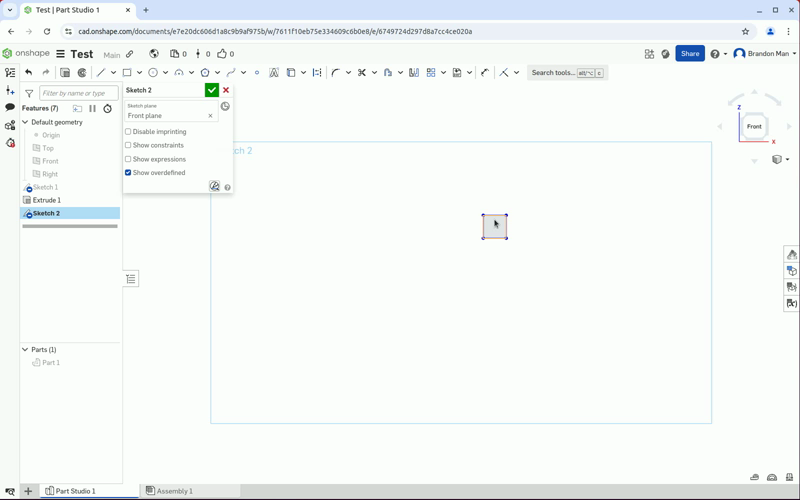
scroll(6)
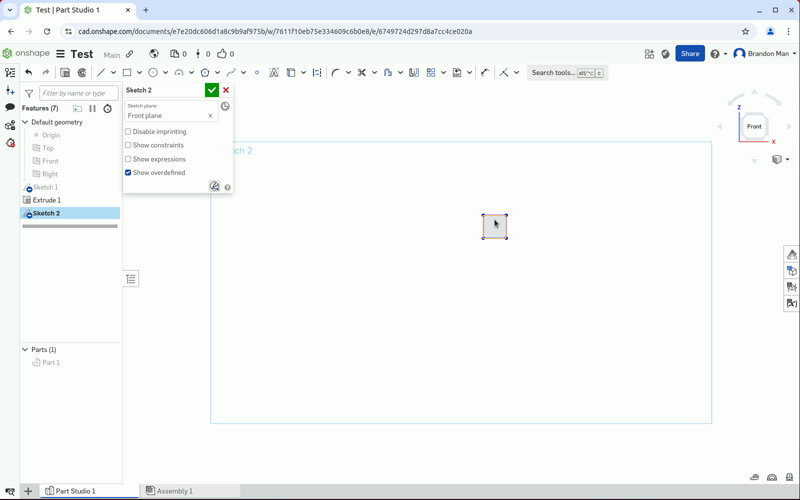
scroll(6)
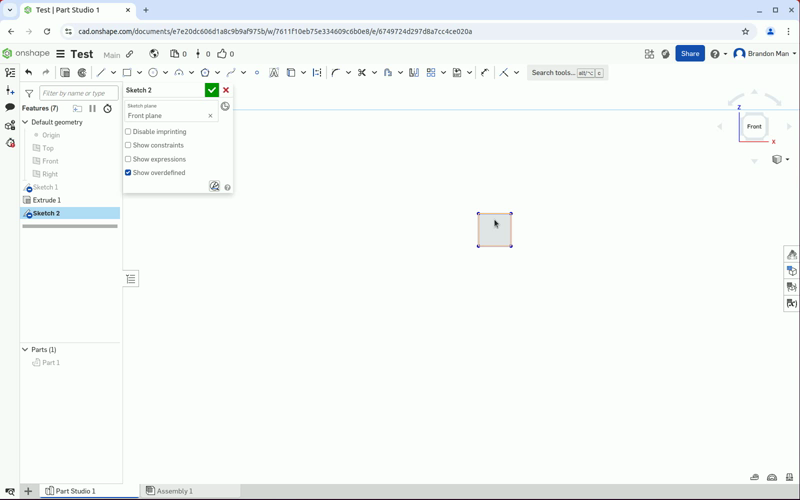
scroll(6)
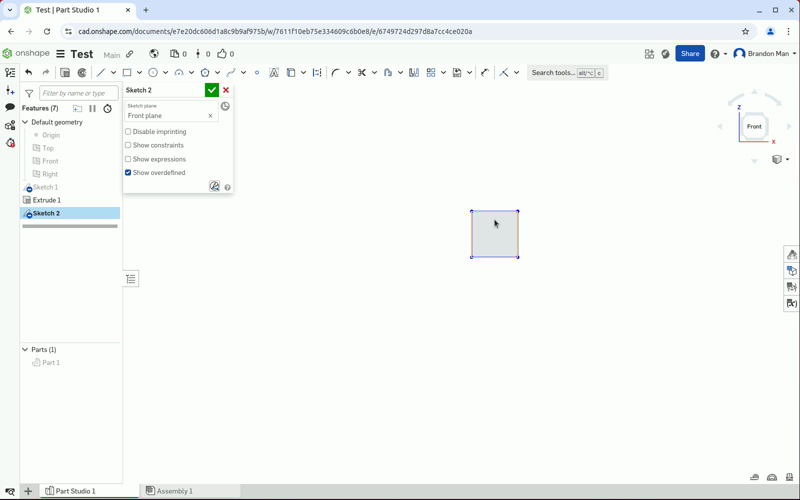
scroll(6)
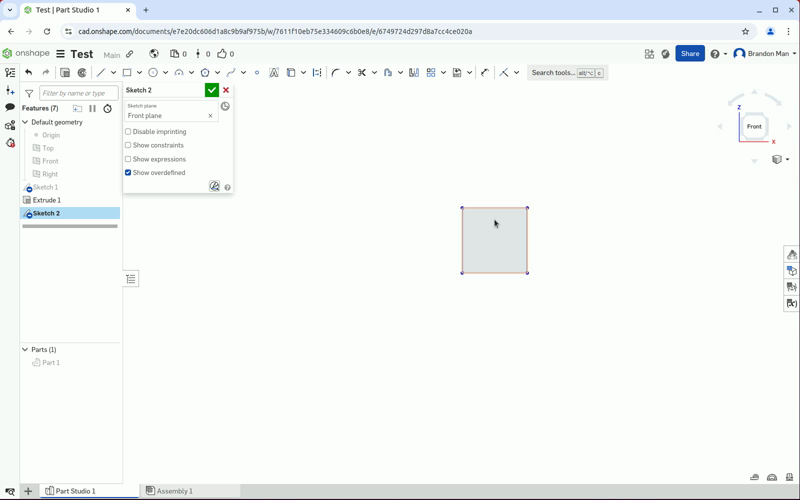
scroll(6)
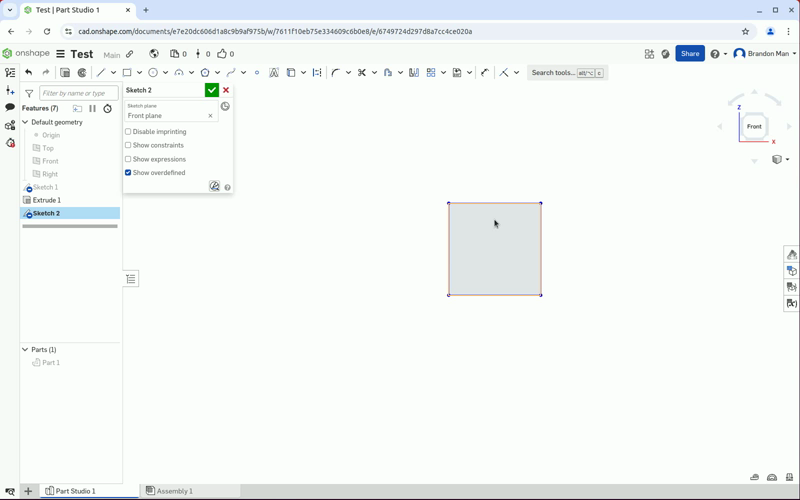
scroll(6)
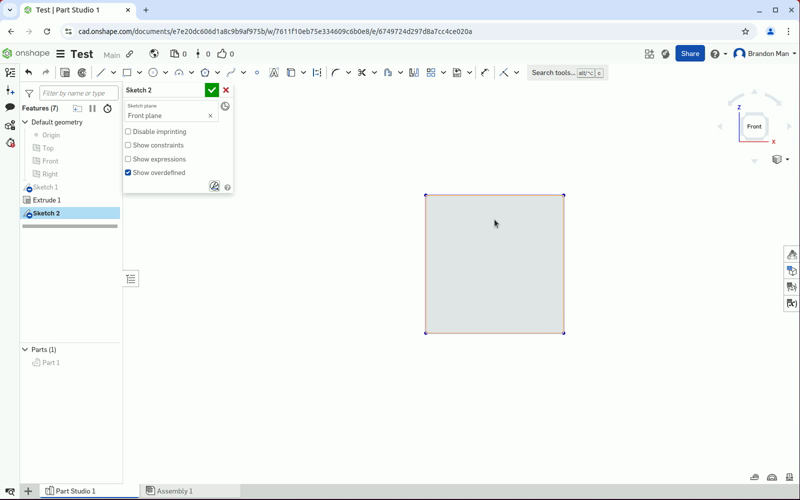
scroll(6)
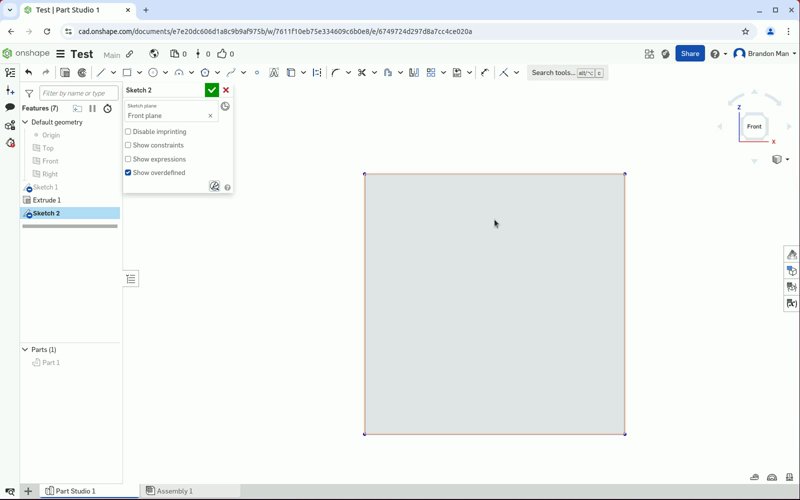
click(494, 219)
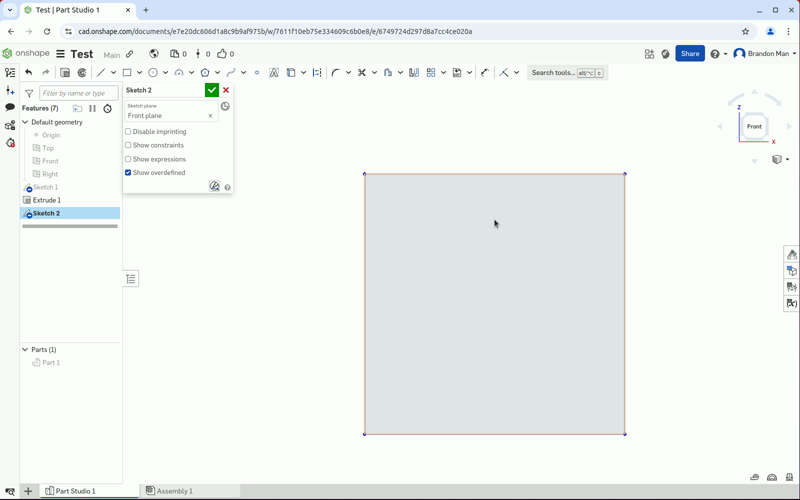
scroll(-6)
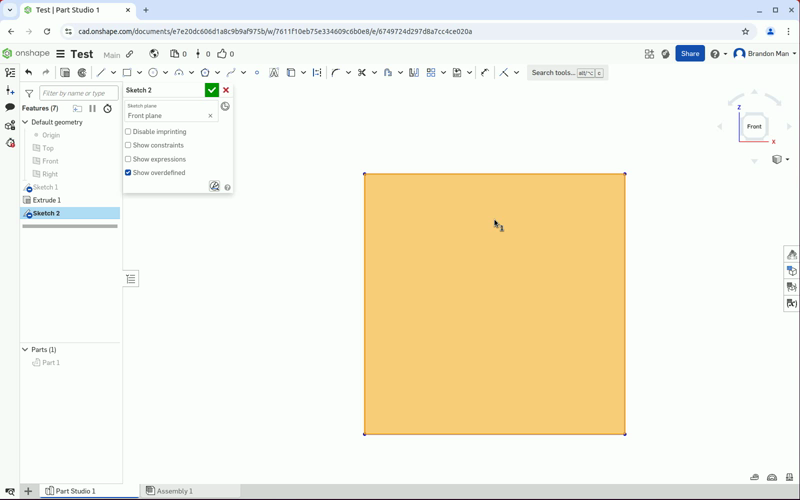
scroll(-6)
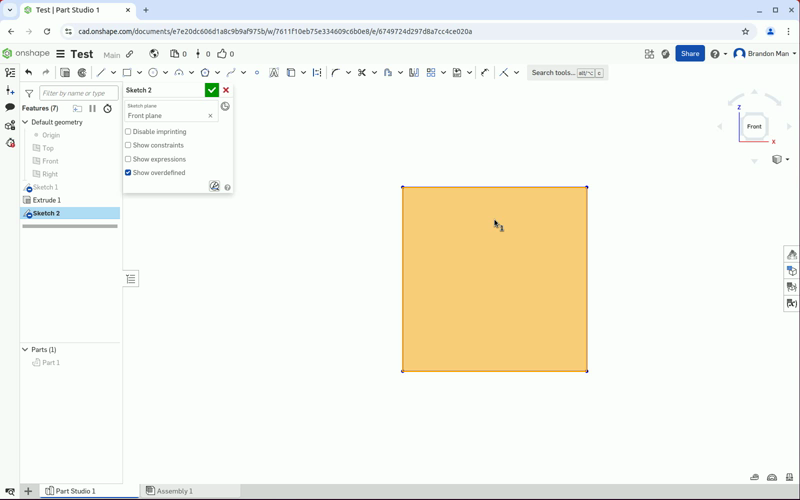
scroll(-6)
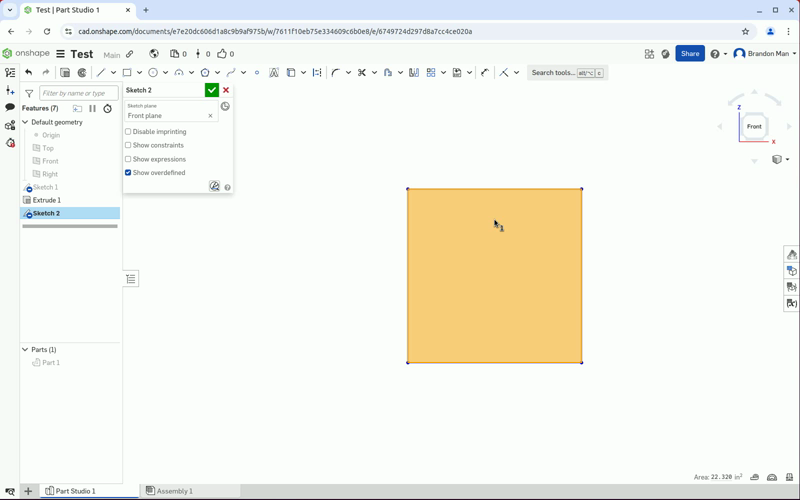
scroll(-6)
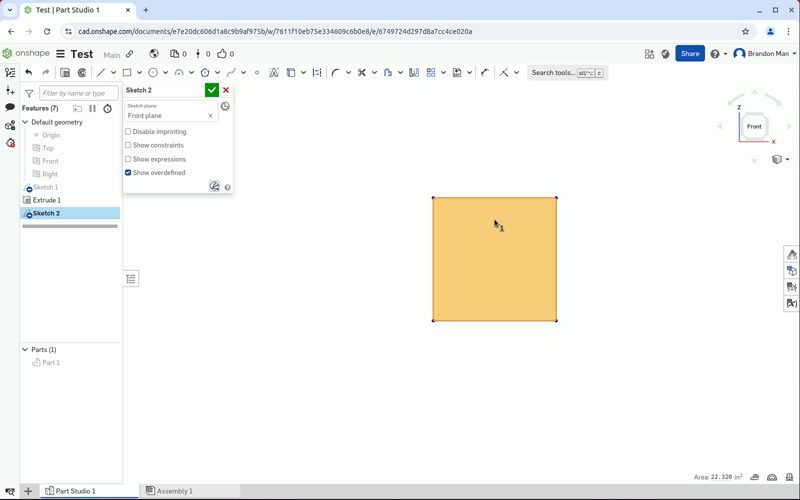
scroll(-6)
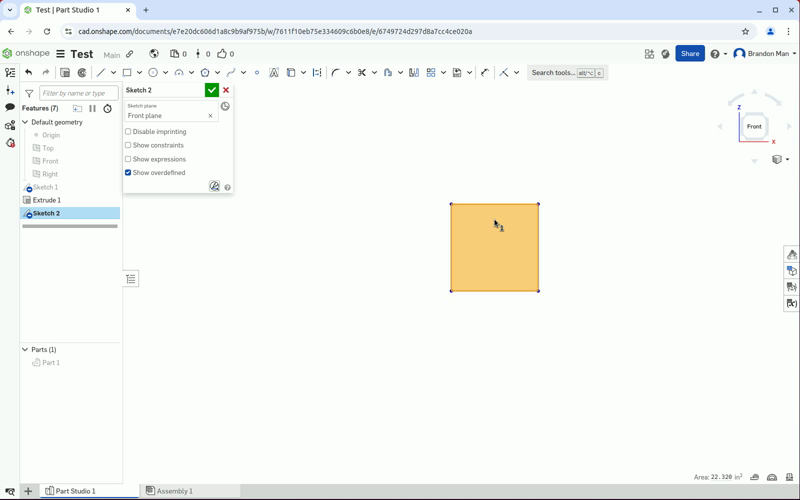
scroll(-6)
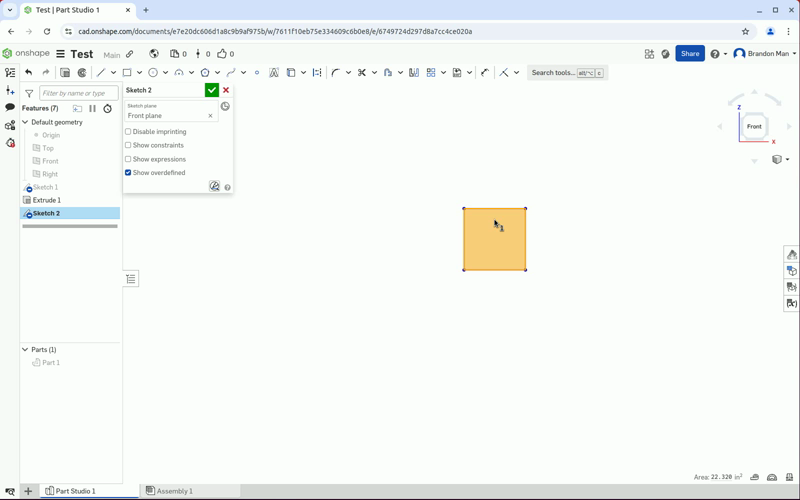
scroll(-6)
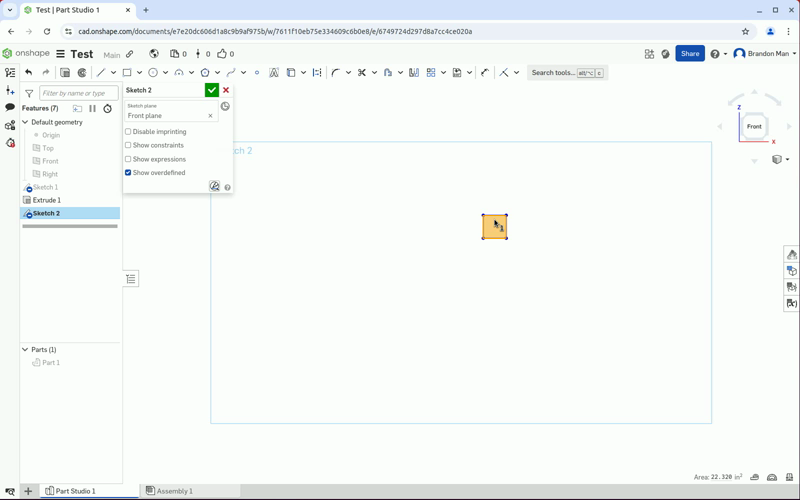
mouse_move(73, 352)
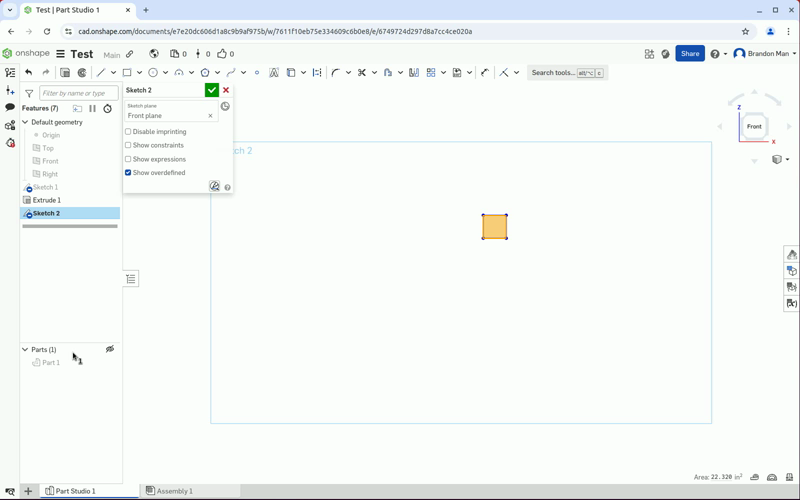
key(shift+y)
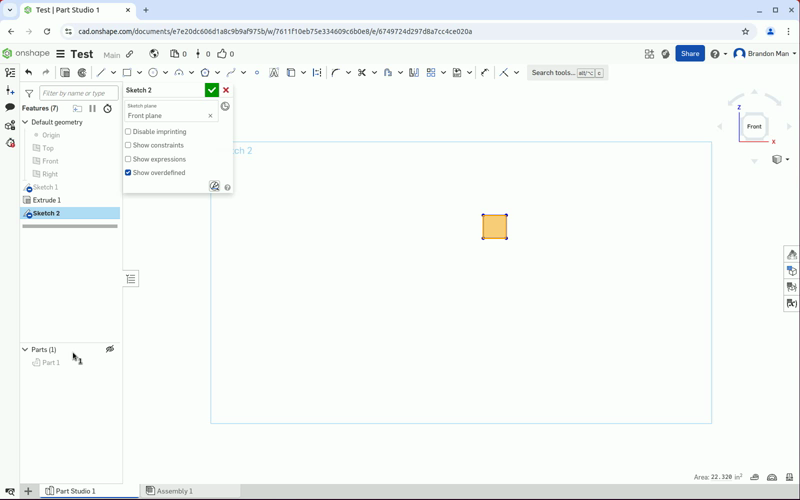
key(shift+e)
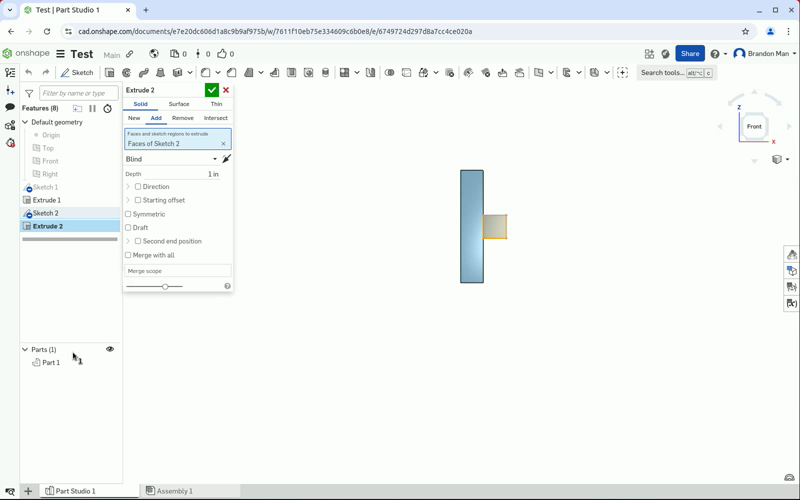
mouse_move(143, 106)
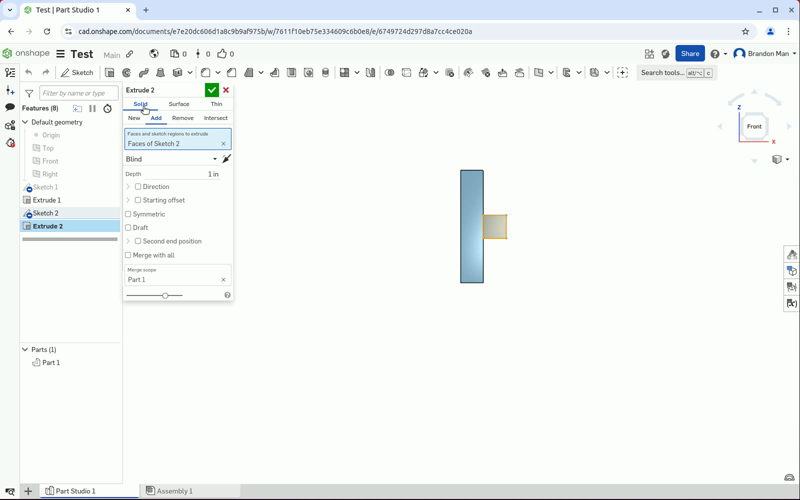
click(143, 106)
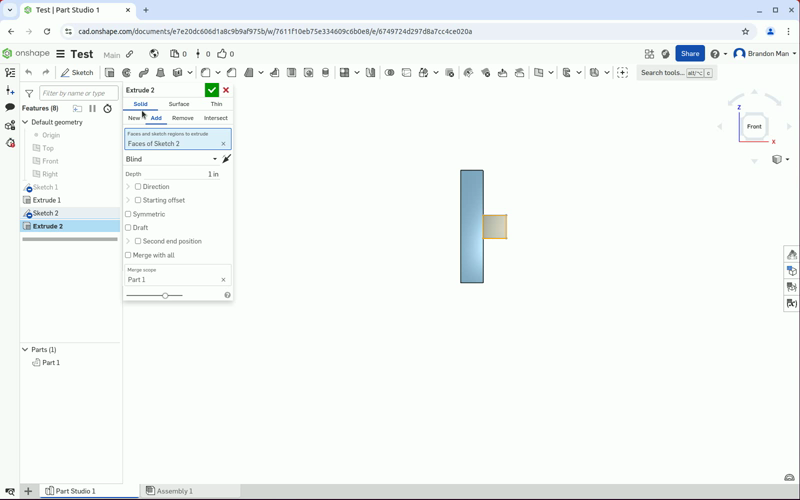
mouse_move(137, 120)
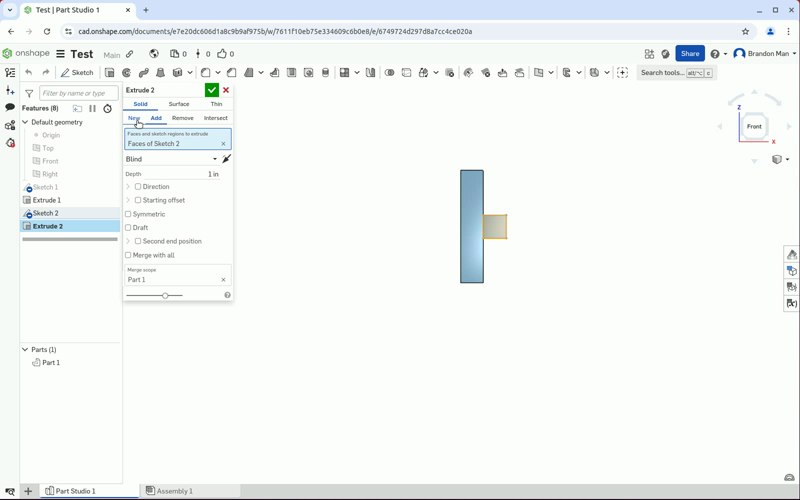
click(137, 120)
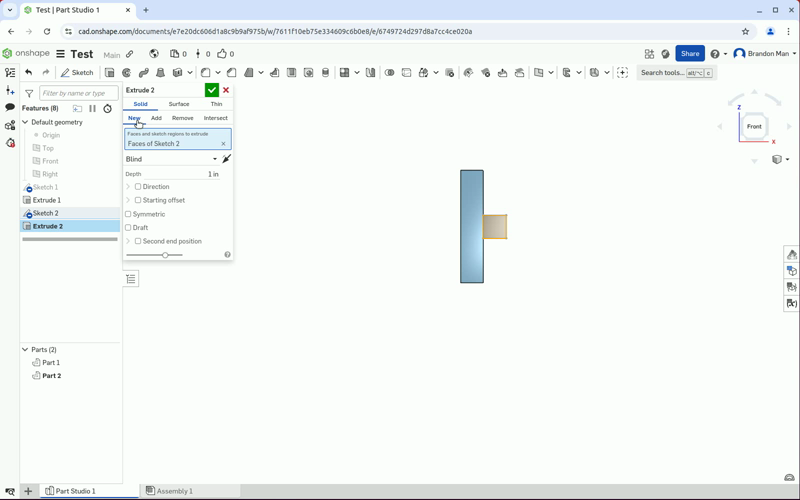
key(tab, 4)
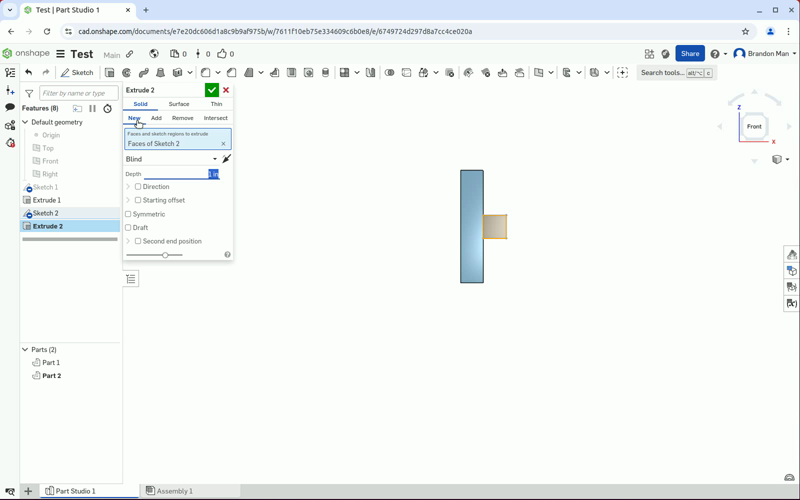
text(4.574)
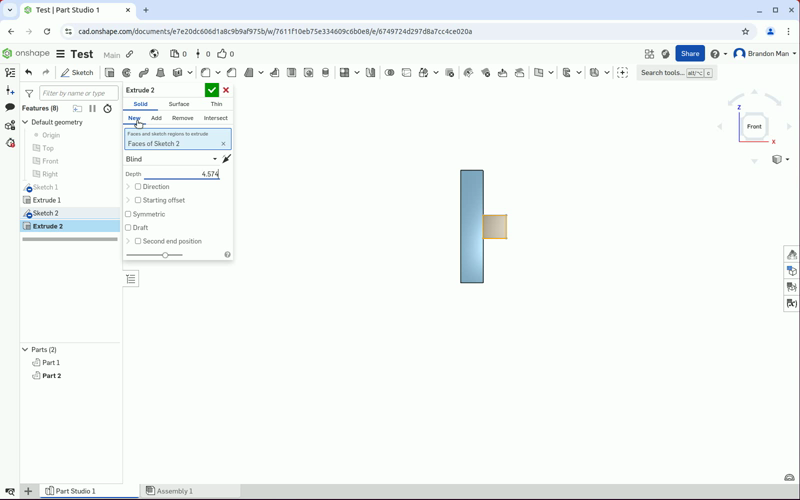
key(enter)
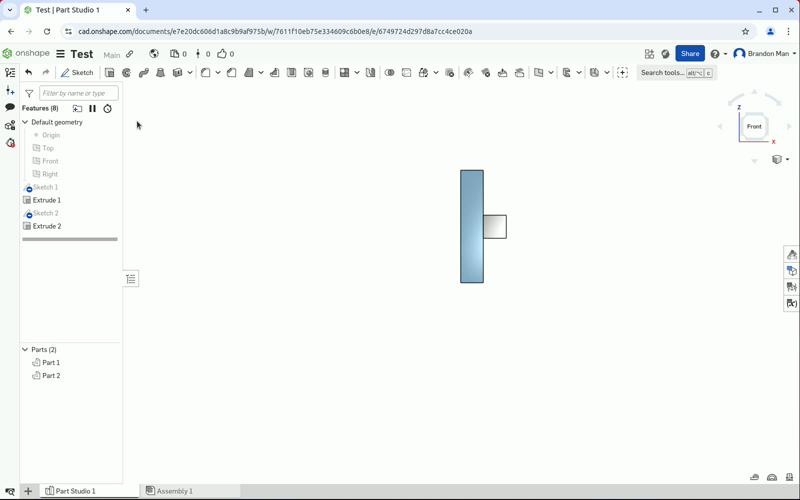
key(shift+h)
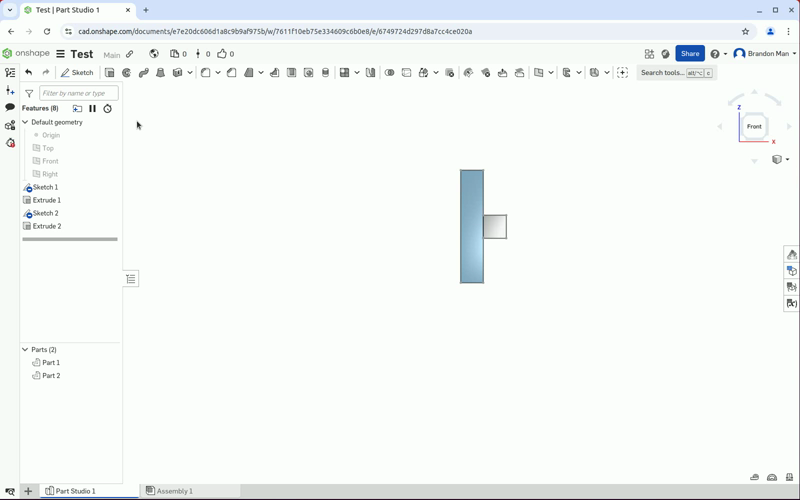
key(shift+h)
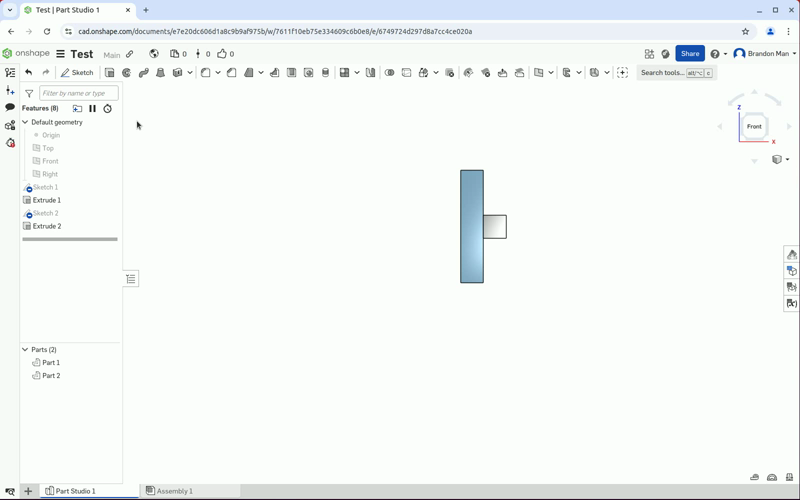
mouse_move(73, 189)
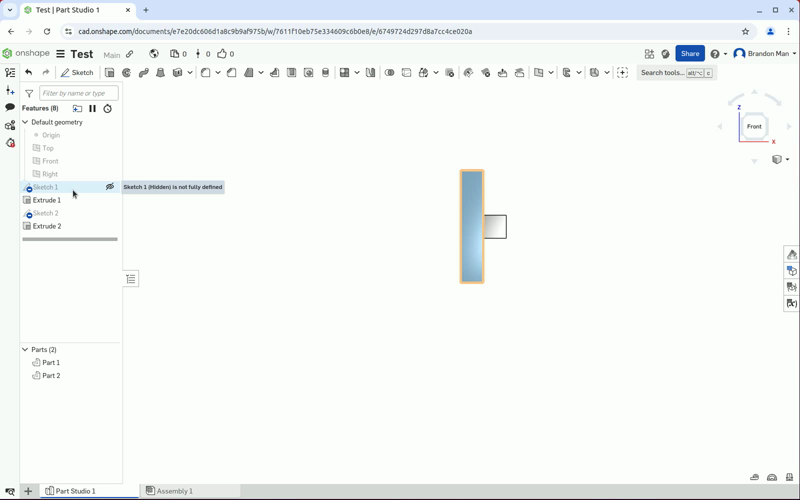
click(73, 189)
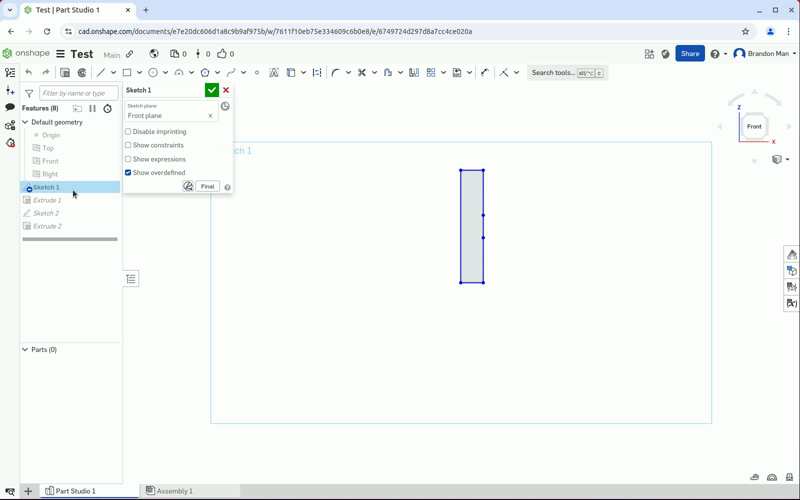
mouse_move(229, 92)
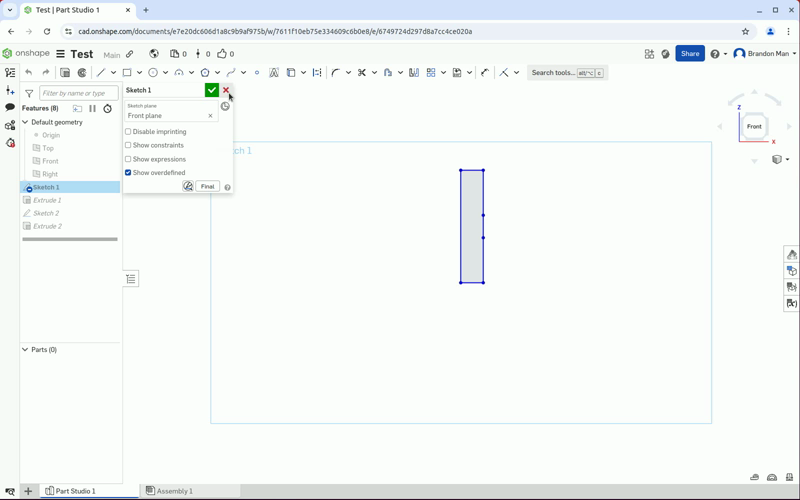
click(229, 92)
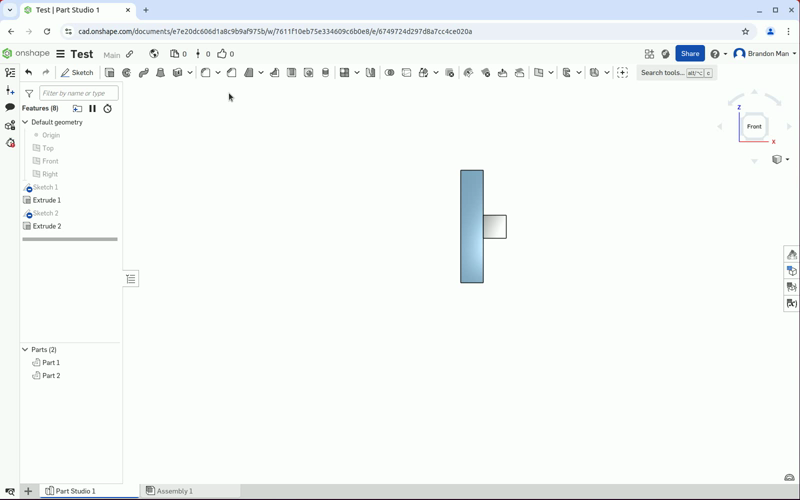
mouse_move(541, 75)
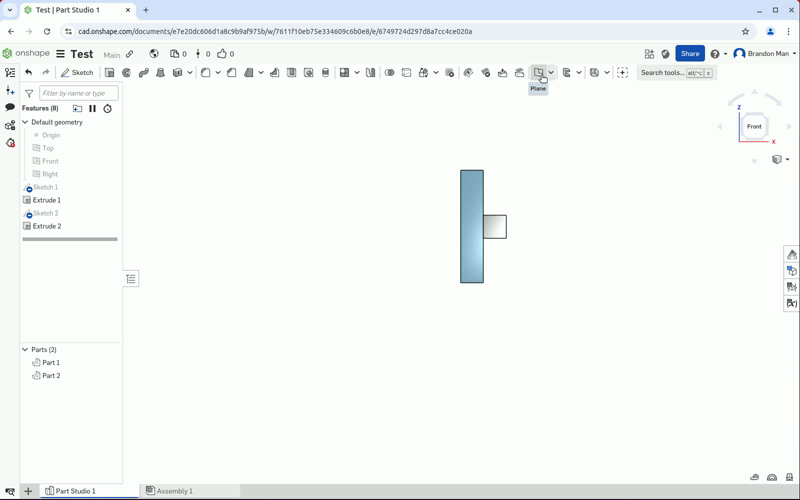
click(541, 75)
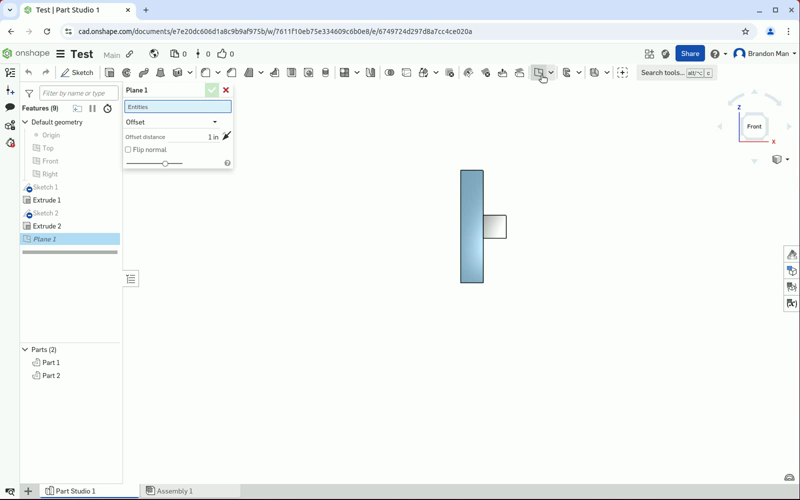
mouse_move(73, 163)
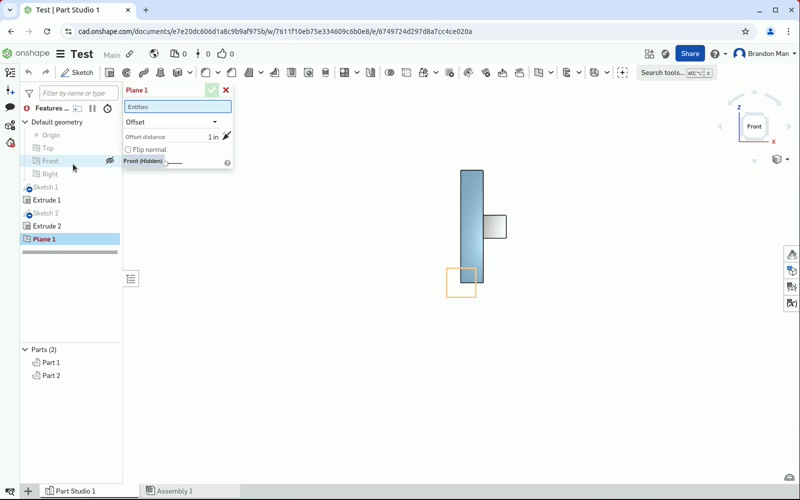
click(73, 163)
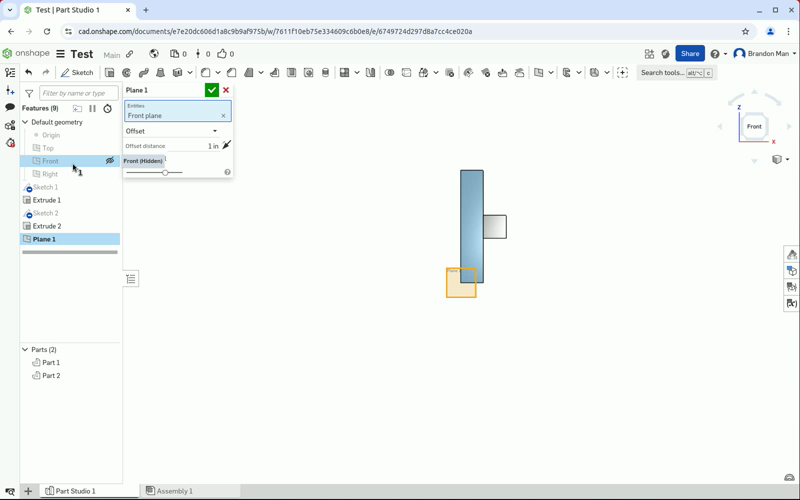
key(tab, 2)
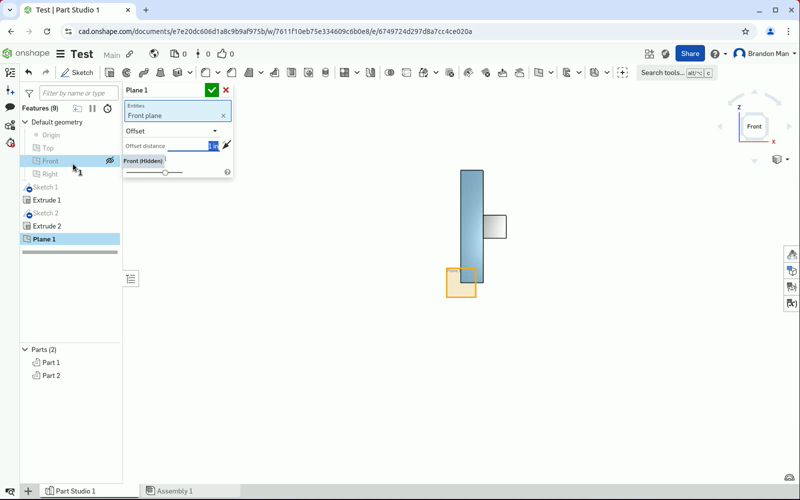
text(4.56)
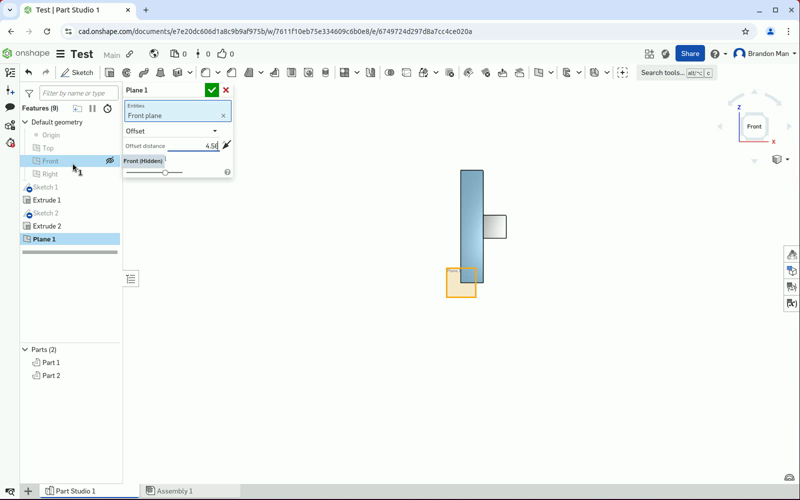
key(enter, 2)
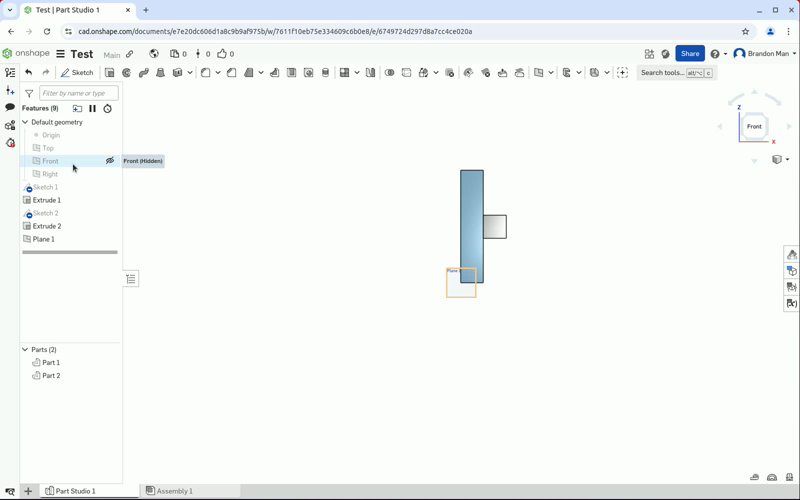
key(shift+s)
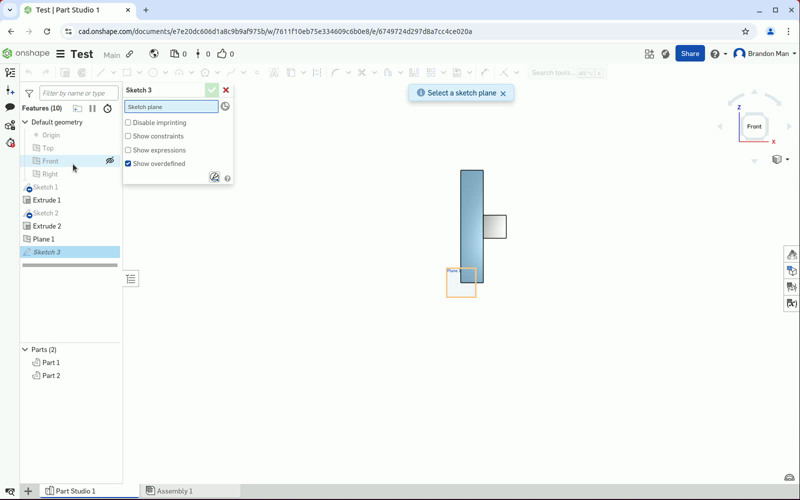
mouse_move(73, 241)
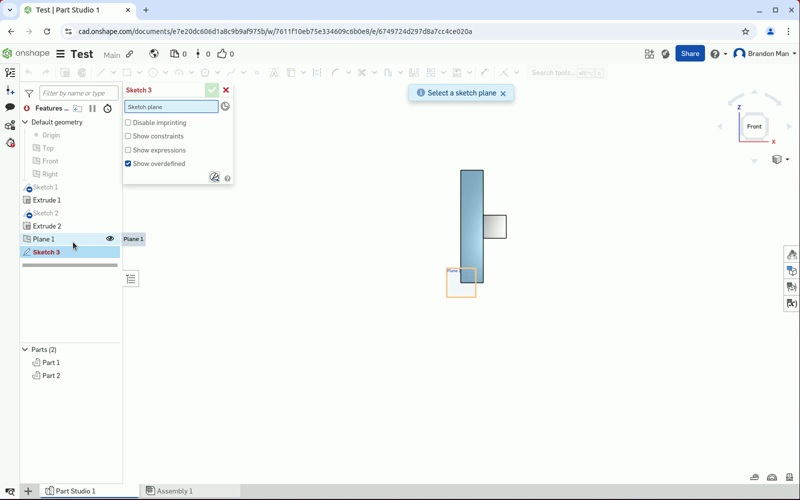
click(73, 241)
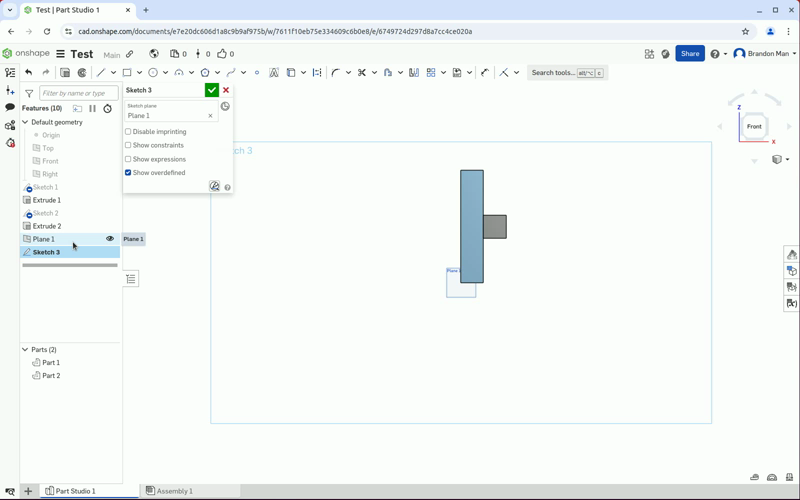
mouse_move(73, 352)
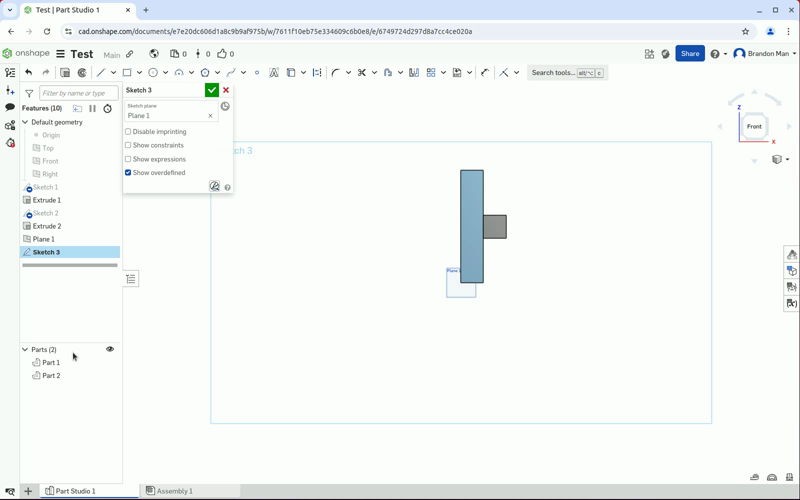
key(y)
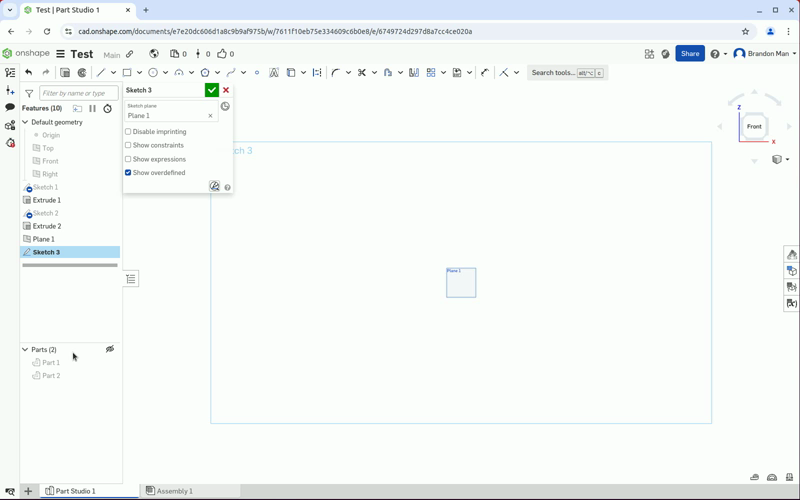
key(l)
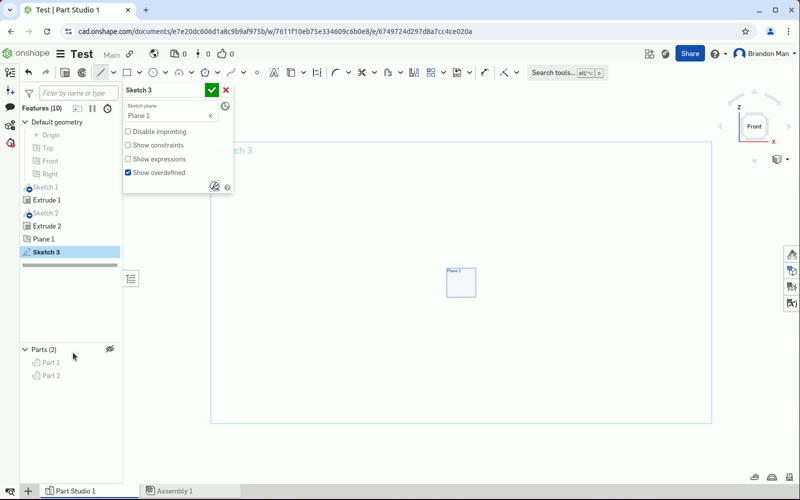
key_down(shift)
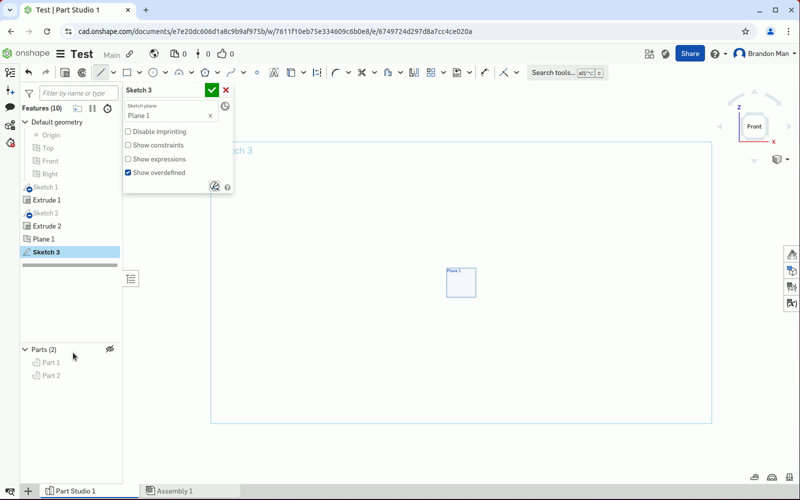
mouse_move(460, 192)
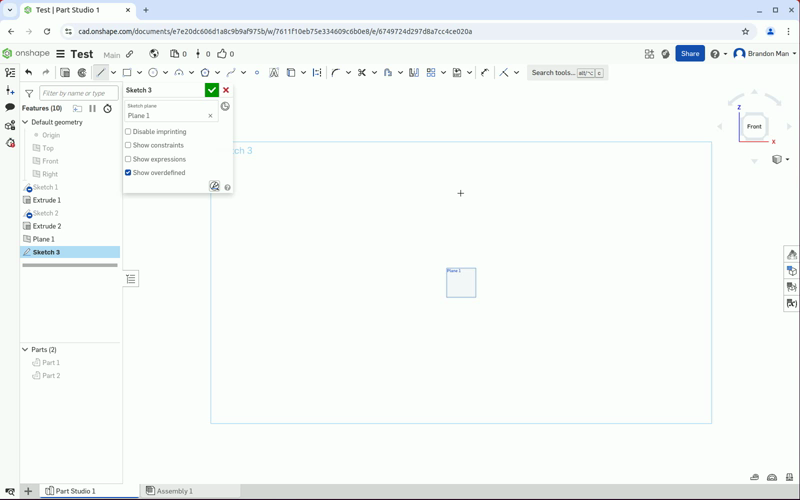
click(460, 192)
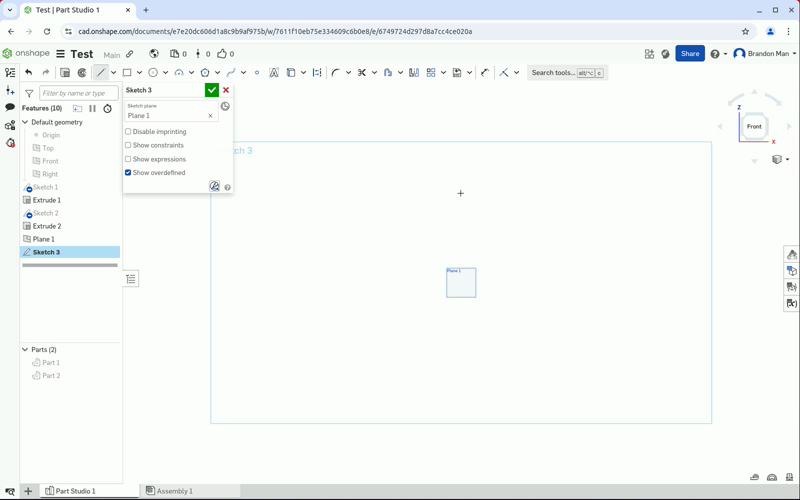
key_up(shift)
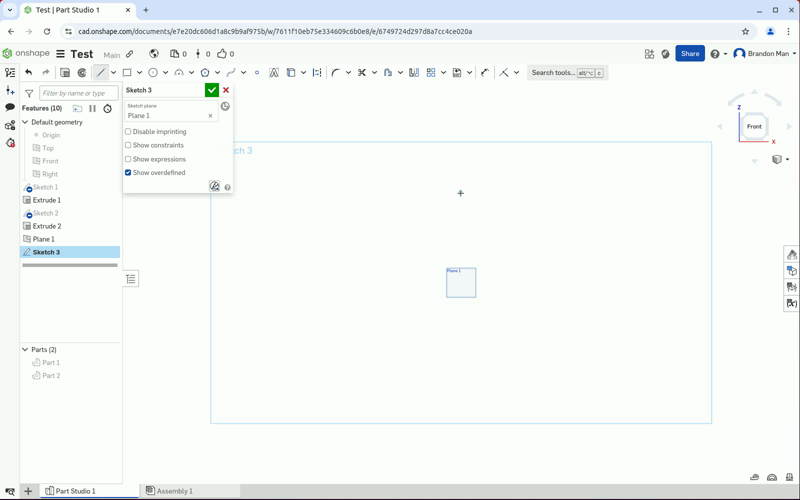
key_down(shift)
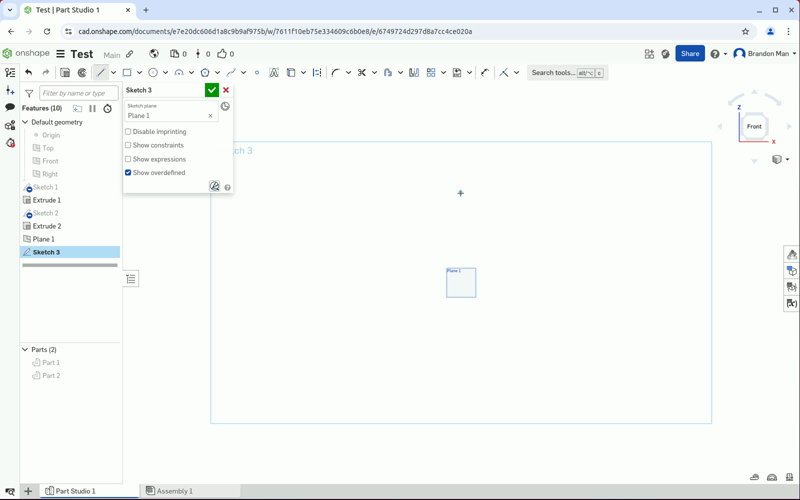
mouse_move(490, 192)
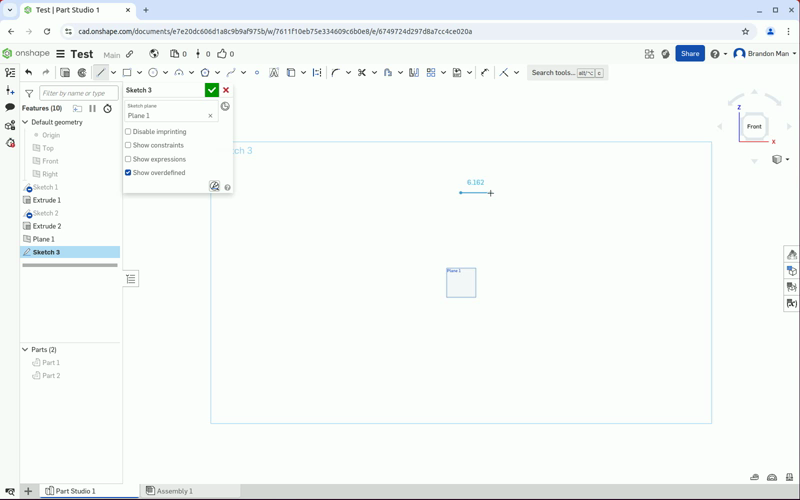
mouse_move(483, 192)
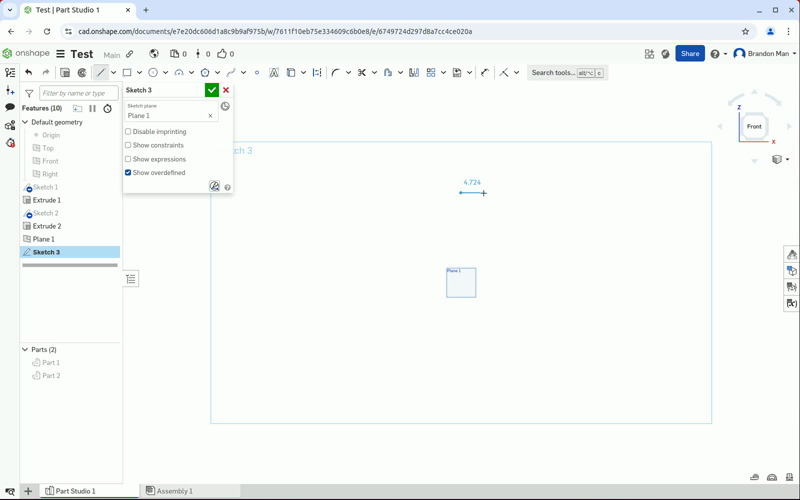
click(483, 192)
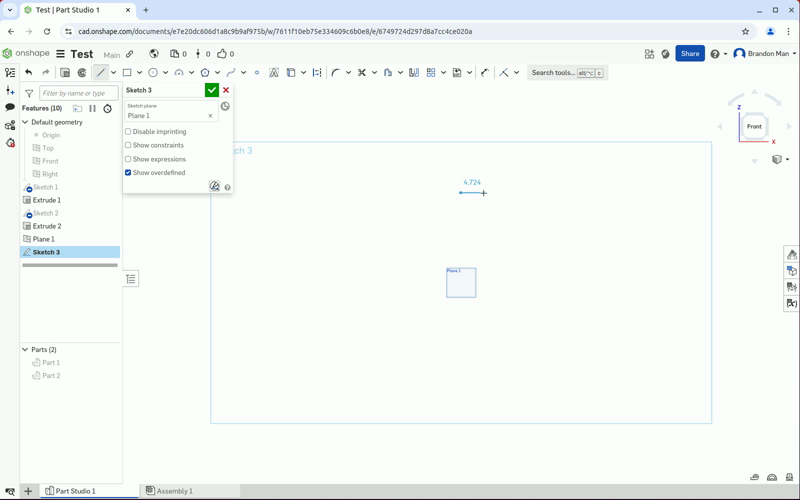
key_up(shift)
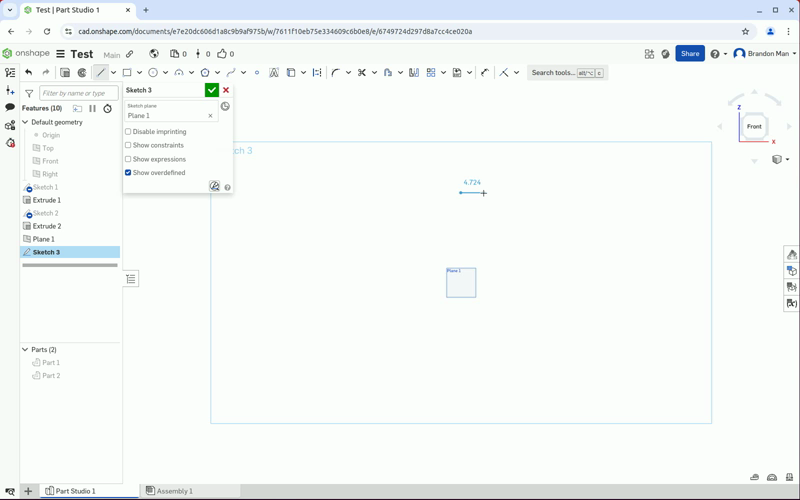
key_down(shift)
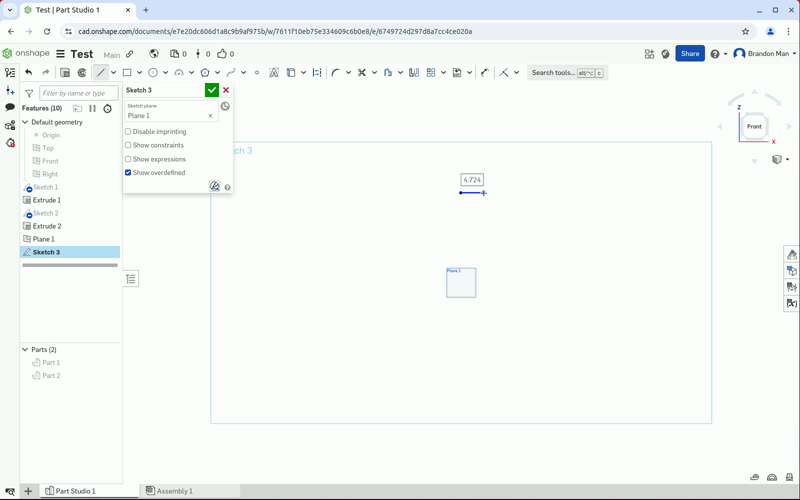
mouse_move(513, 192)
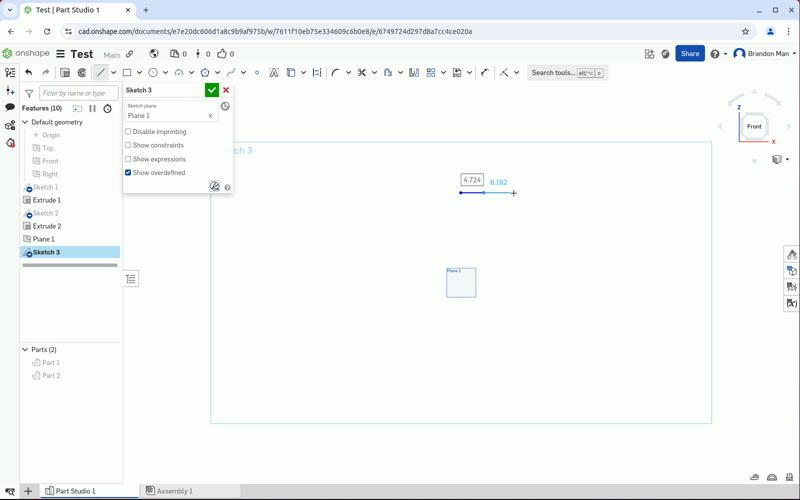
mouse_move(483, 169)
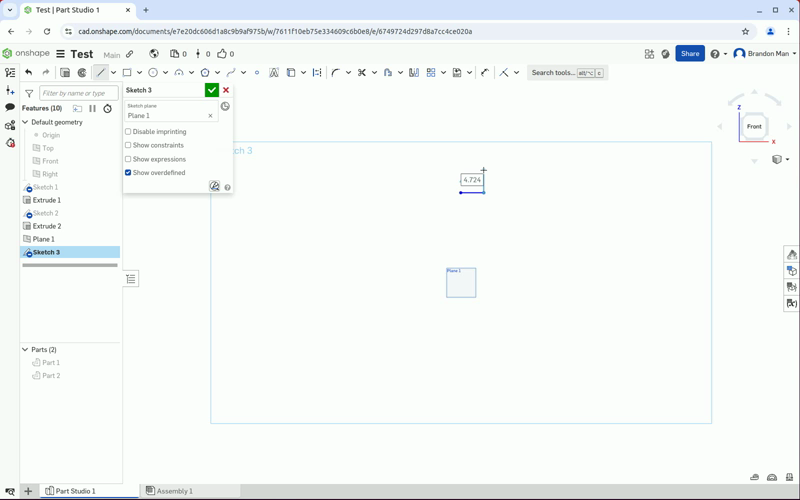
click(483, 169)
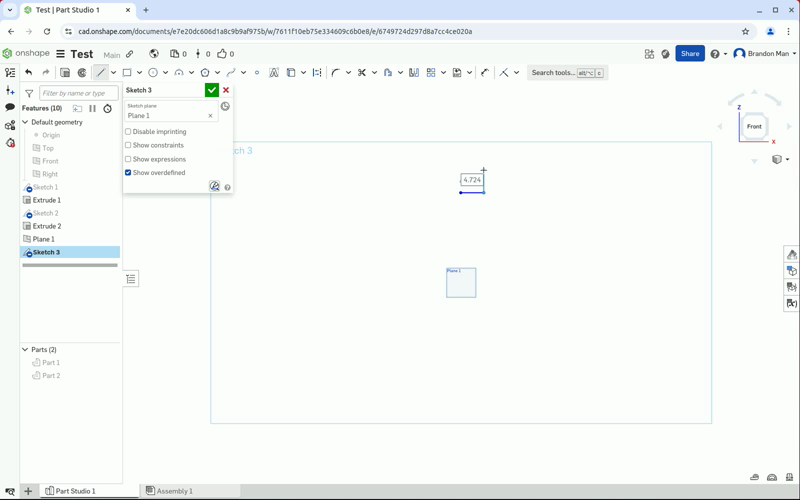
key_up(shift)
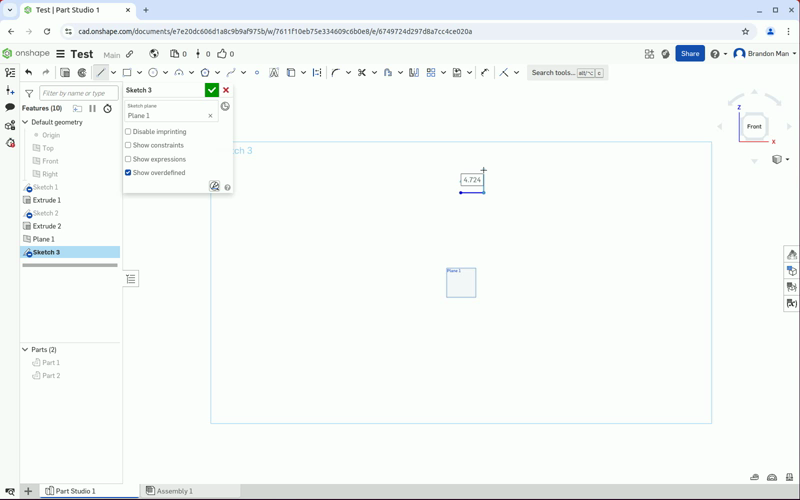
key_down(shift)
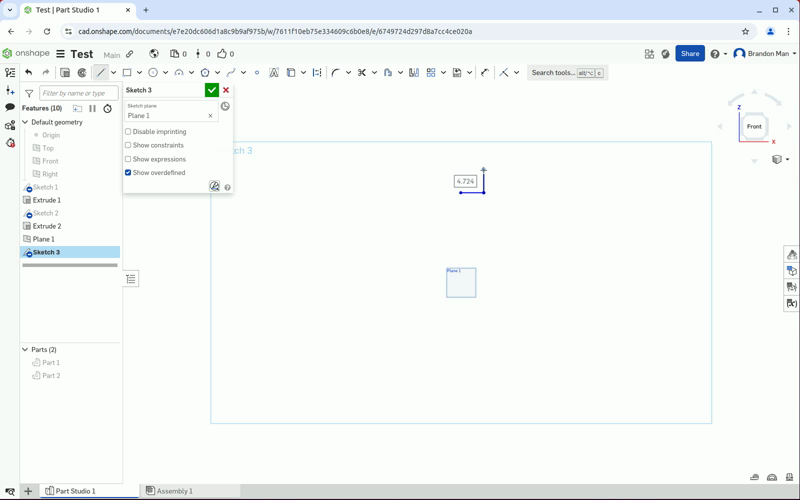
mouse_move(513, 169)
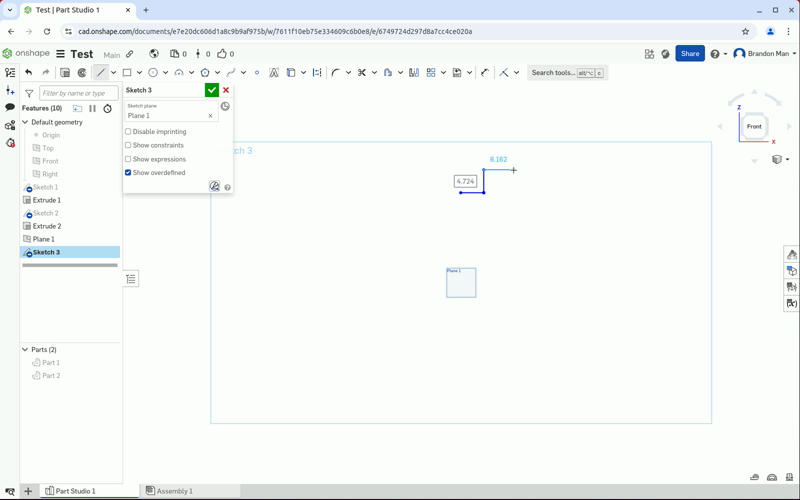
mouse_move(460, 169)
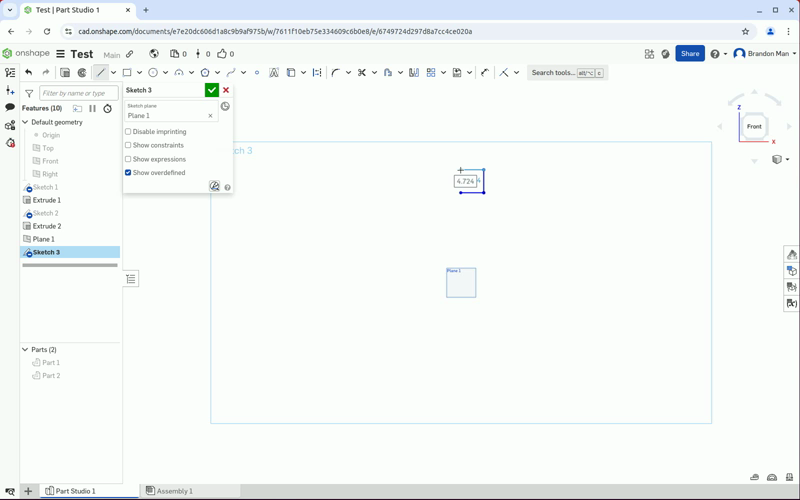
click(460, 169)
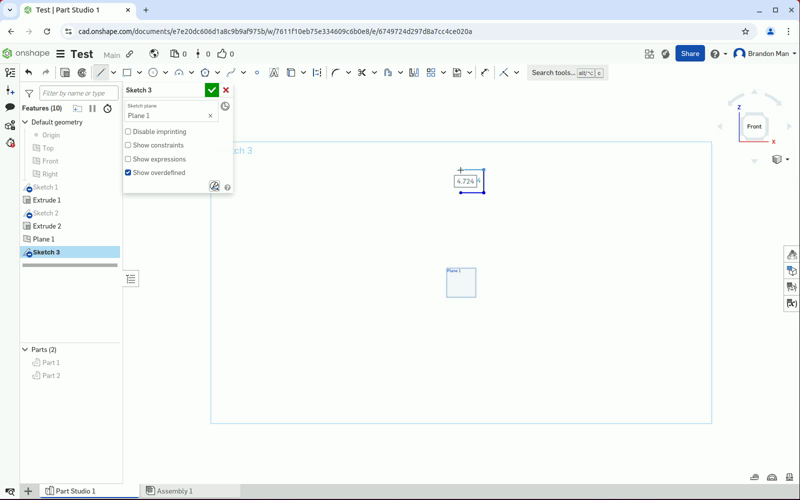
key_up(shift)
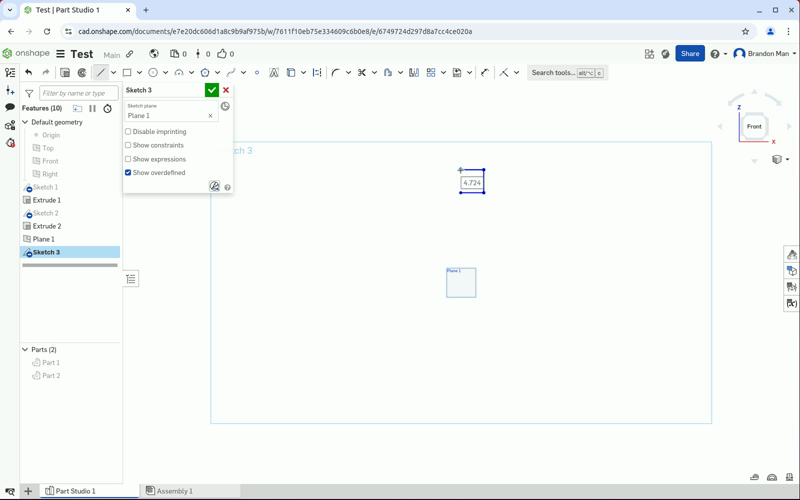
mouse_move(490, 169)
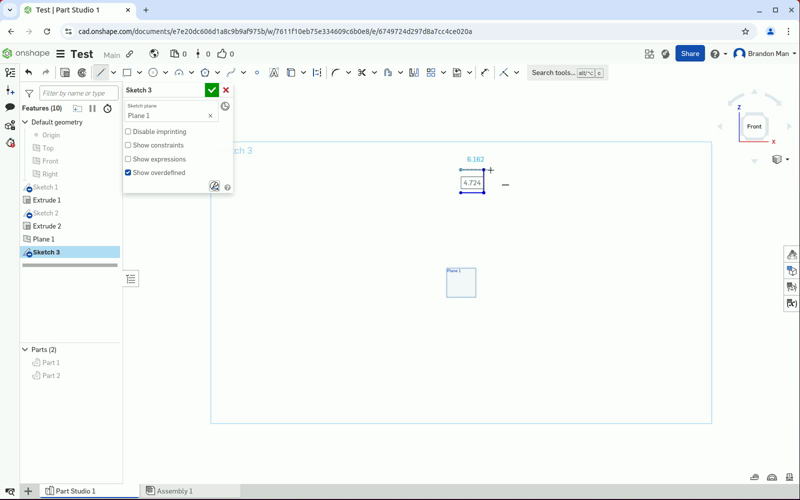
key_down(shift)
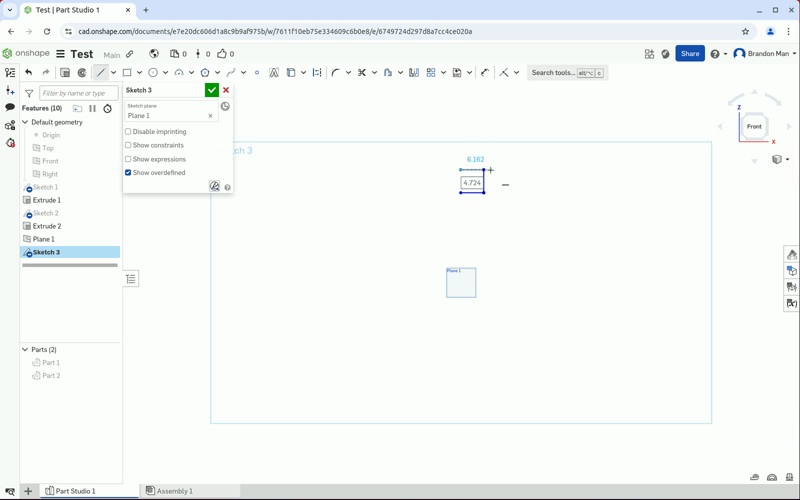
mouse_move(460, 192)
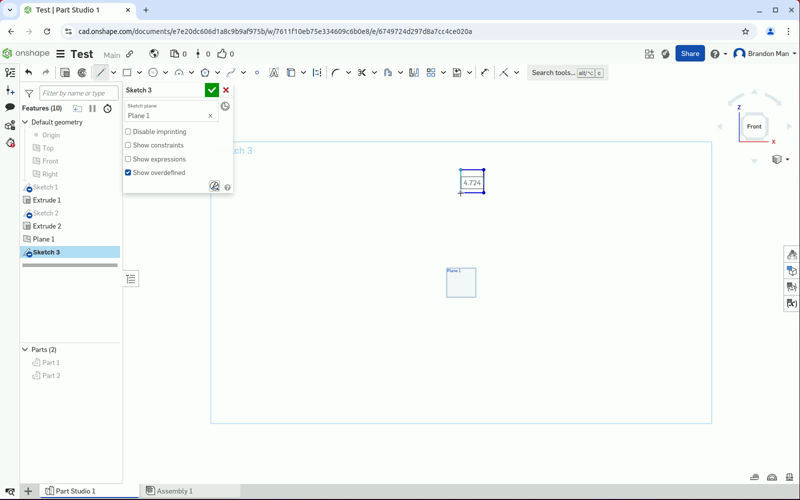
key_up(shift)
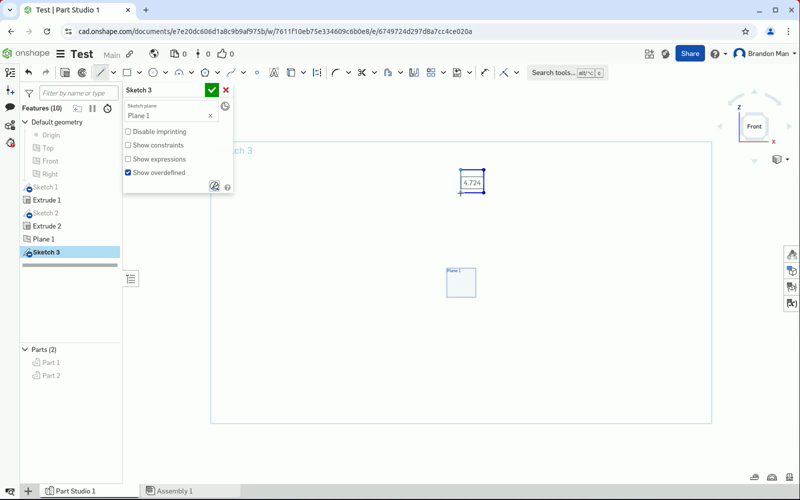
click(460, 192)
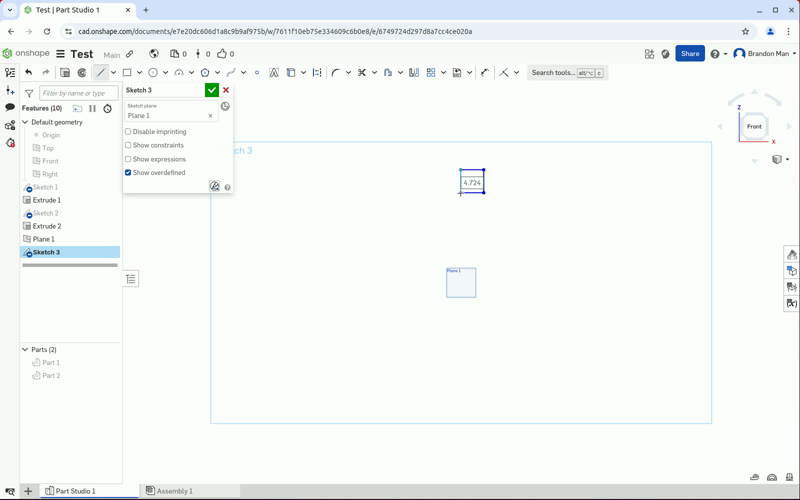
key(esc)
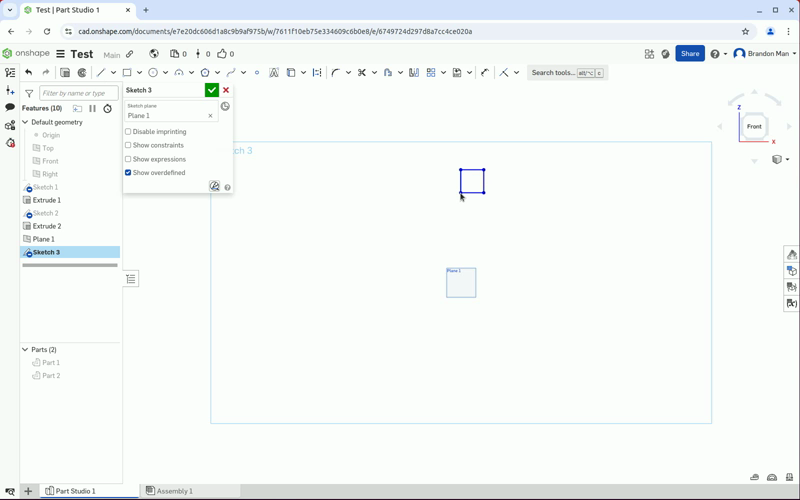
mouse_move(463, 171)
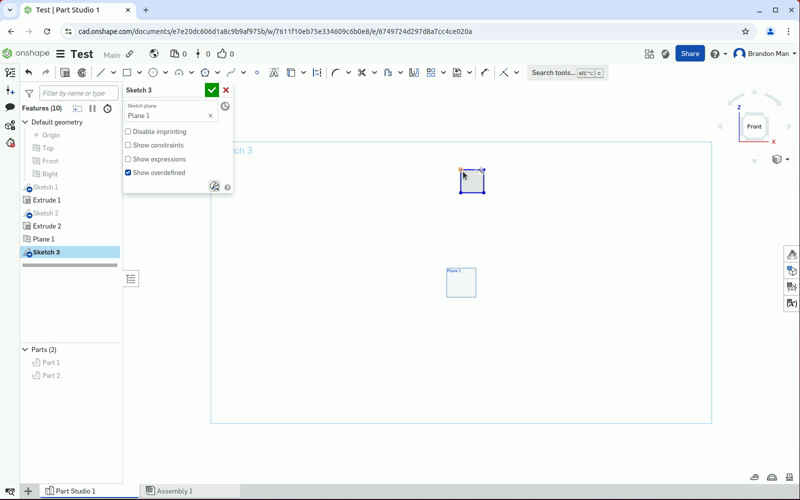
scroll(6)
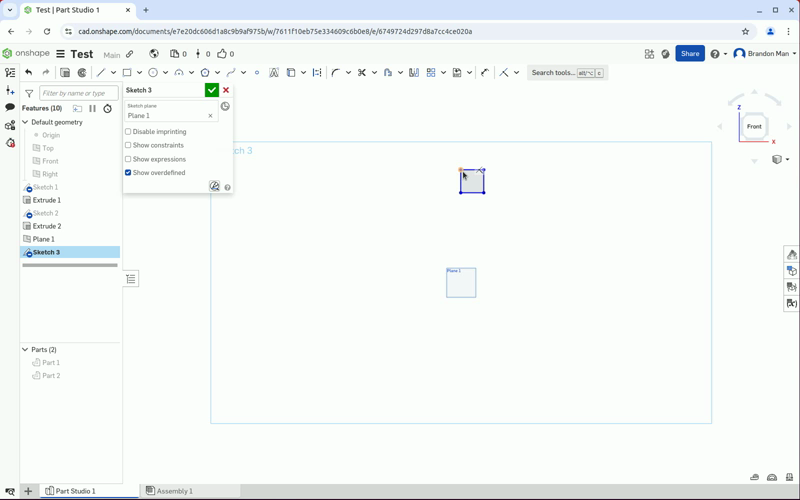
scroll(6)
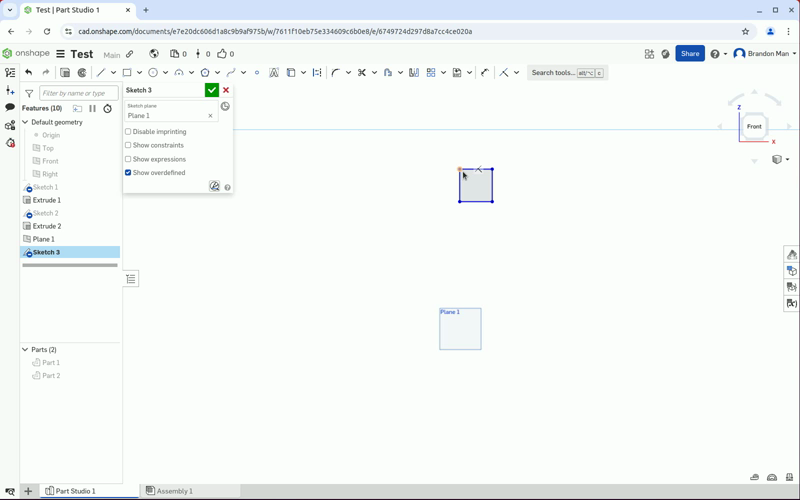
scroll(6)
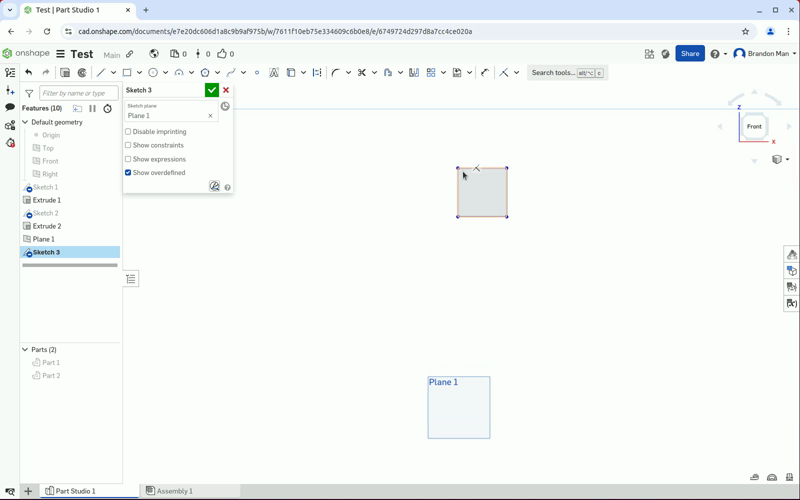
scroll(6)
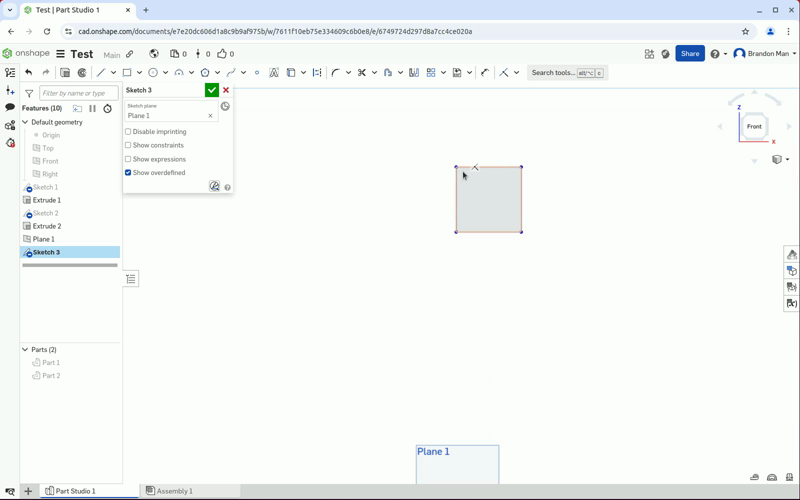
scroll(6)
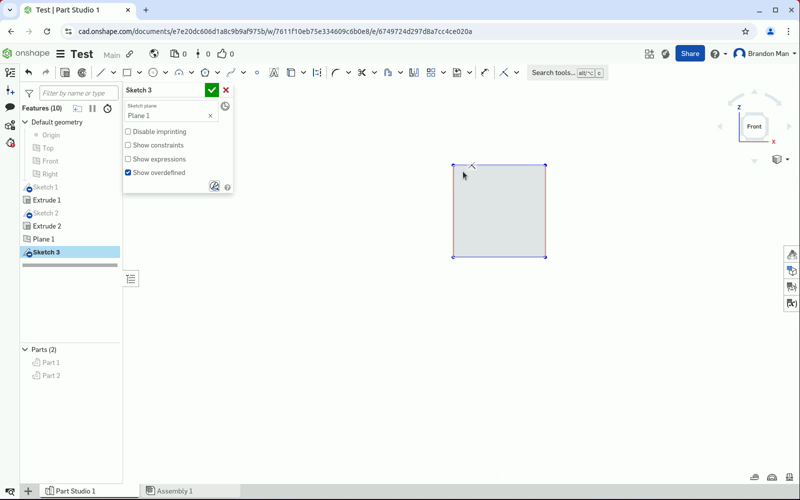
scroll(6)
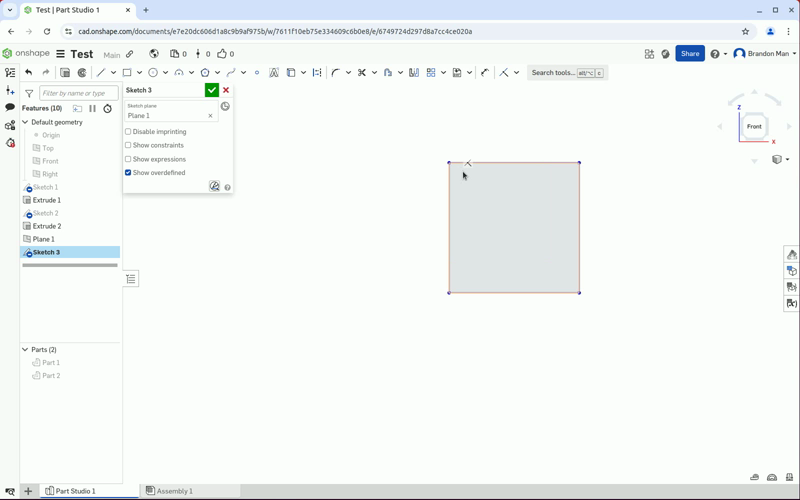
scroll(6)
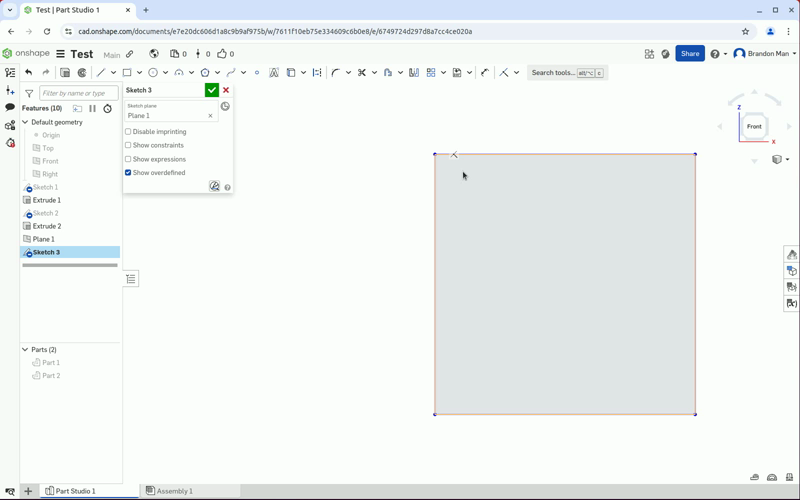
click(463, 171)
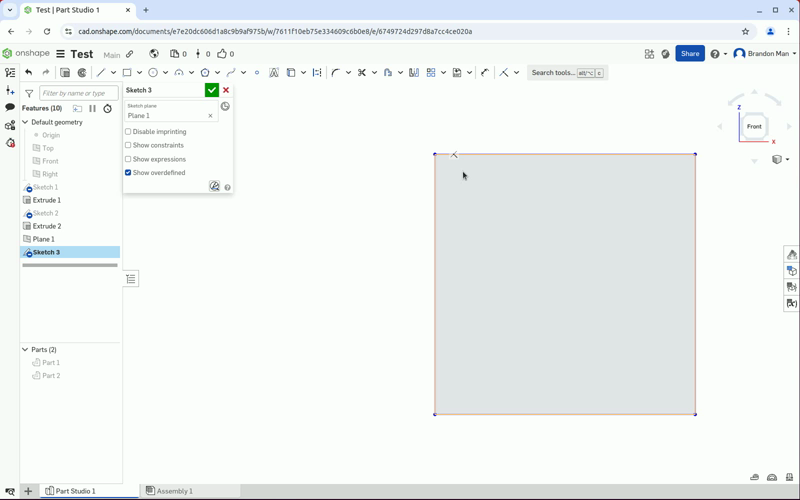
scroll(-6)
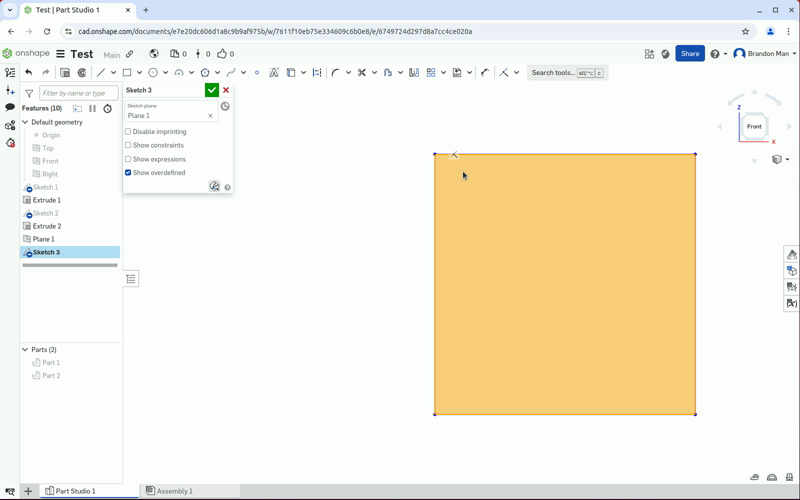
scroll(-6)
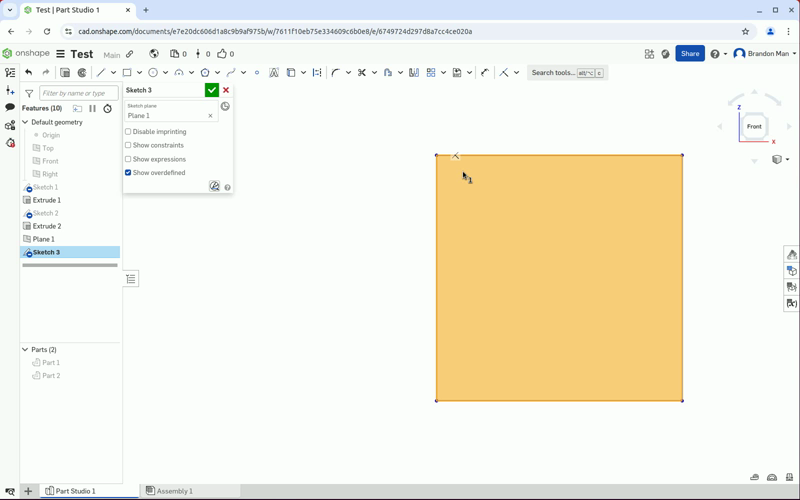
scroll(-6)
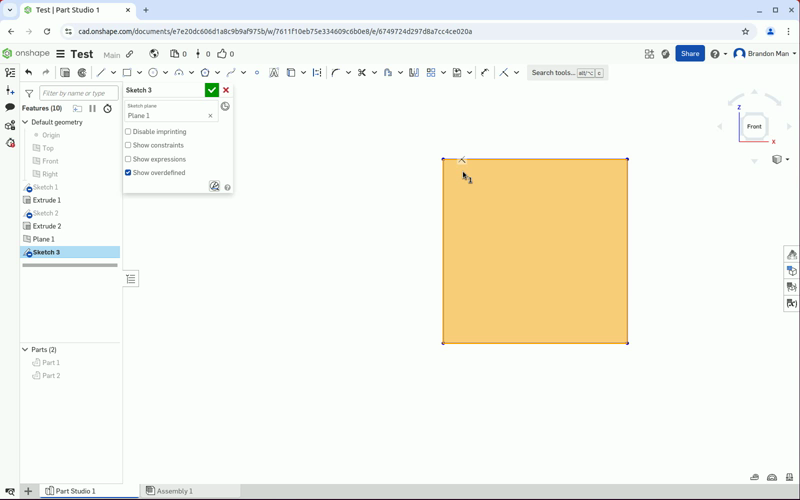
scroll(-6)
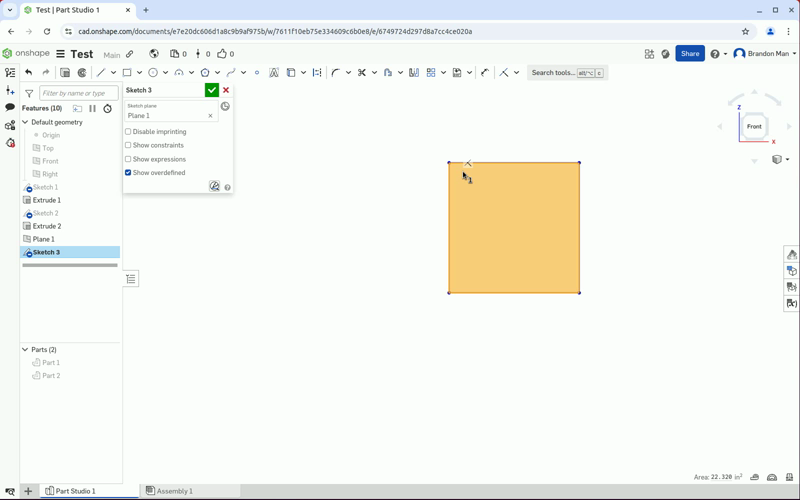
scroll(-6)
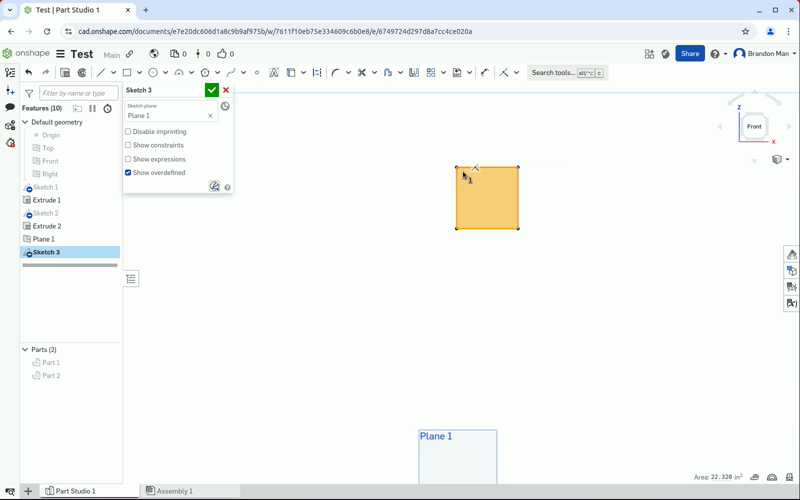
scroll(-6)
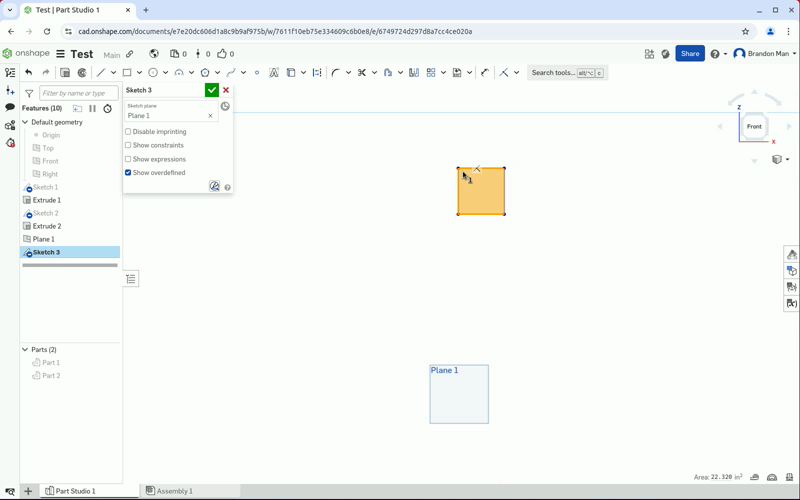
scroll(-6)
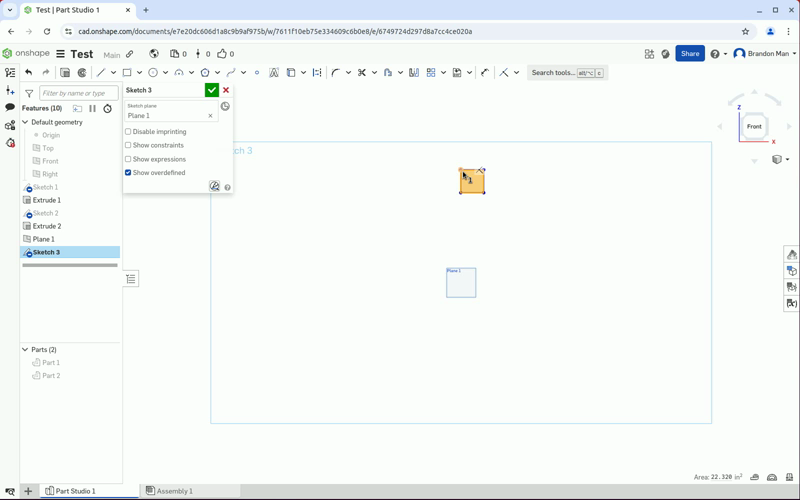
mouse_move(73, 352)
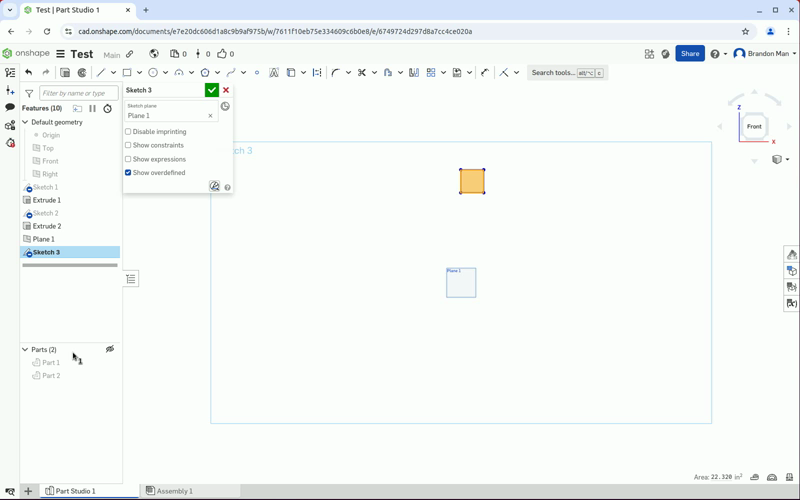
key(shift+y)
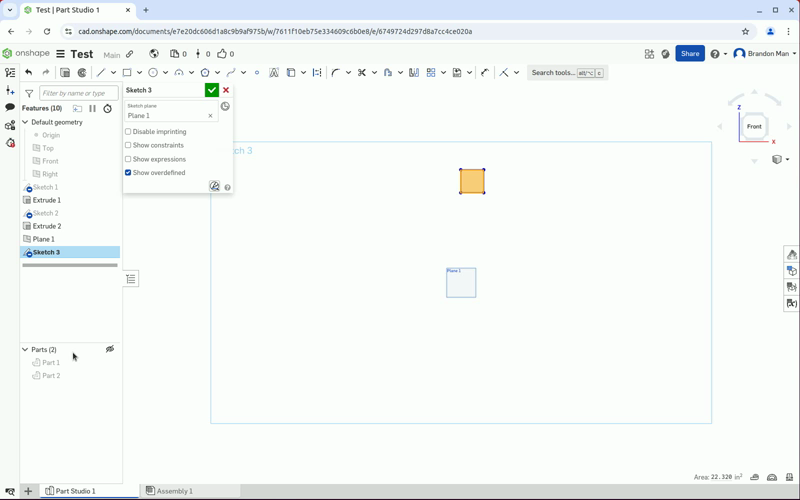
key(shift+e)
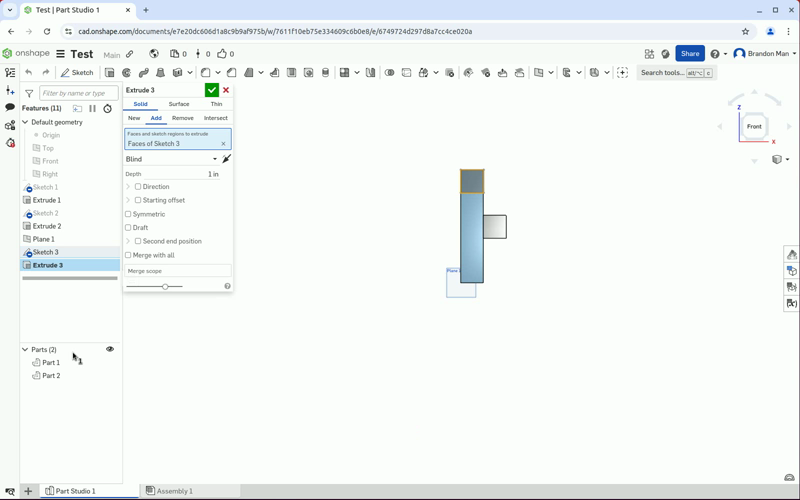
mouse_move(143, 106)
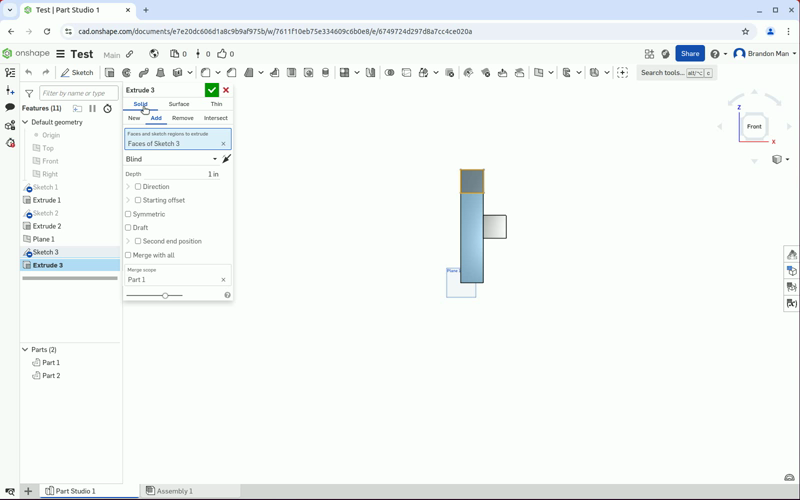
click(143, 106)
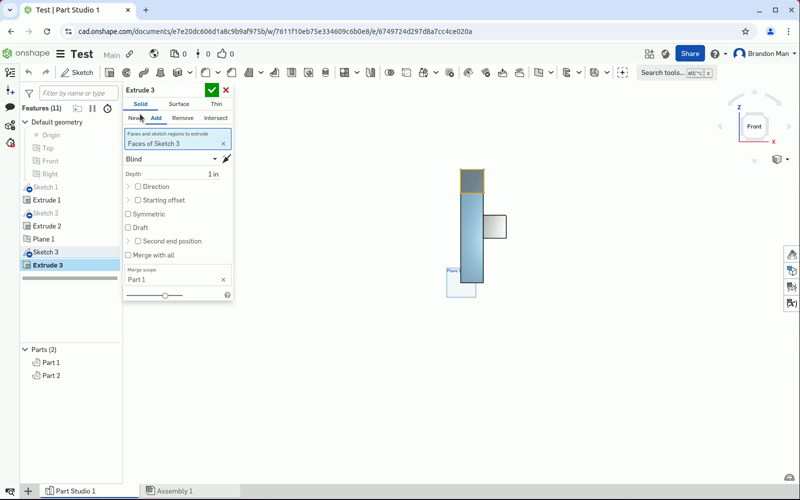
mouse_move(137, 120)
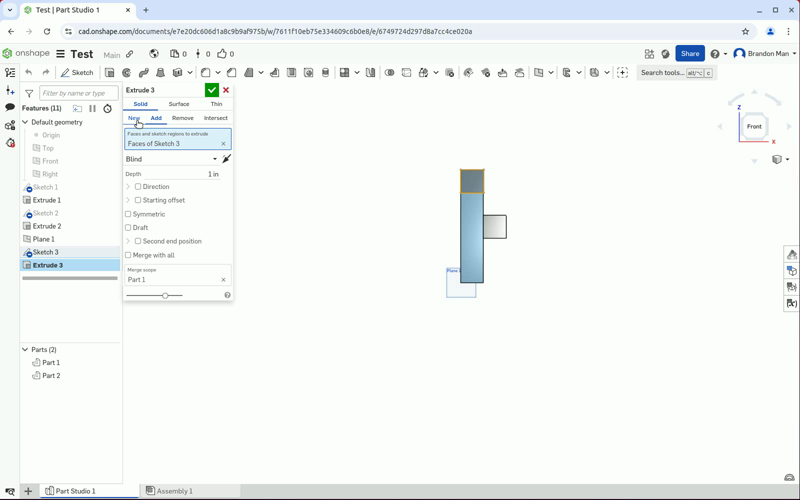
click(137, 120)
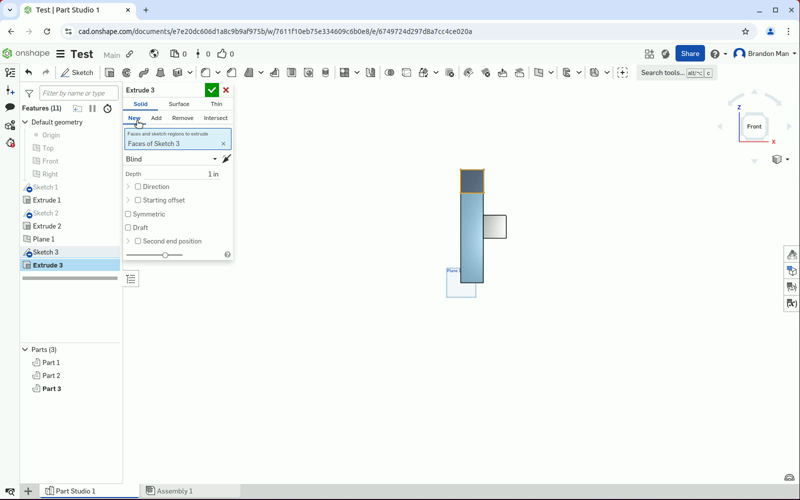
key(tab, 4)
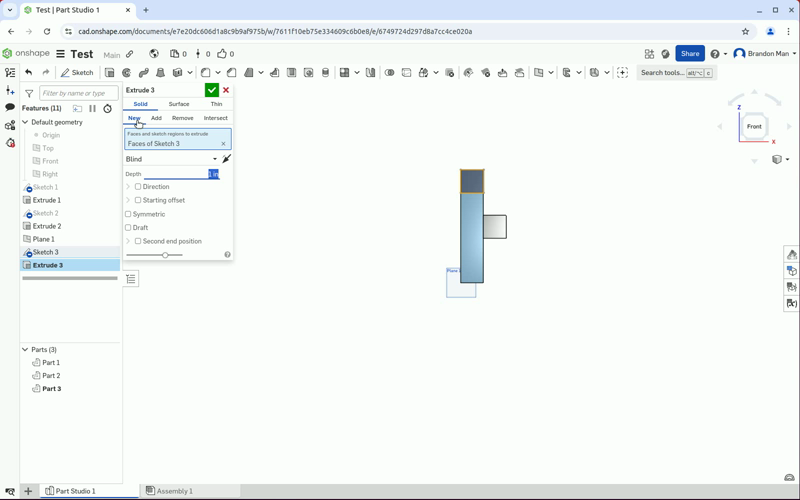
text(4.574)
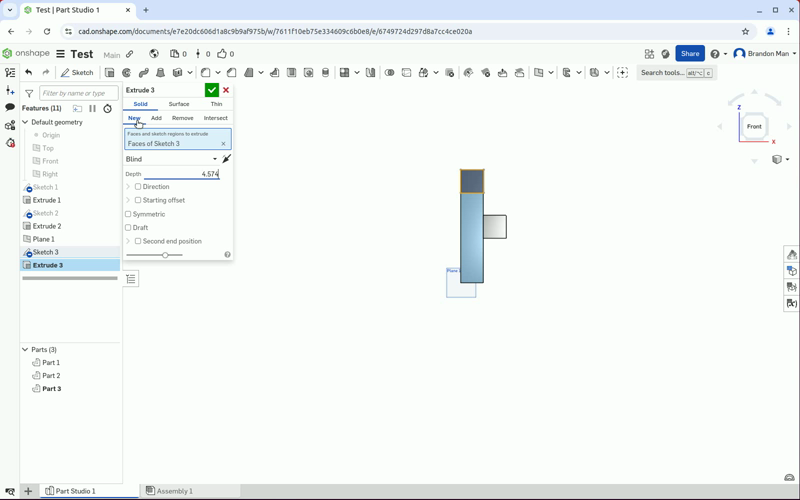
key(tab, 3)
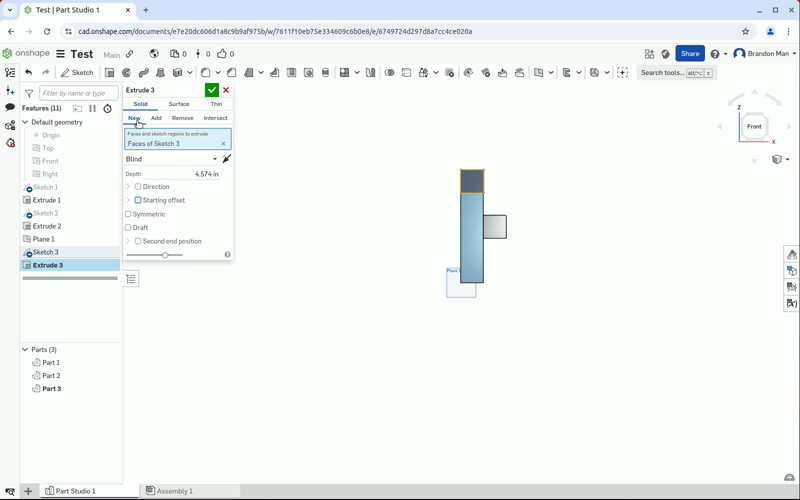
key(tab, 2)
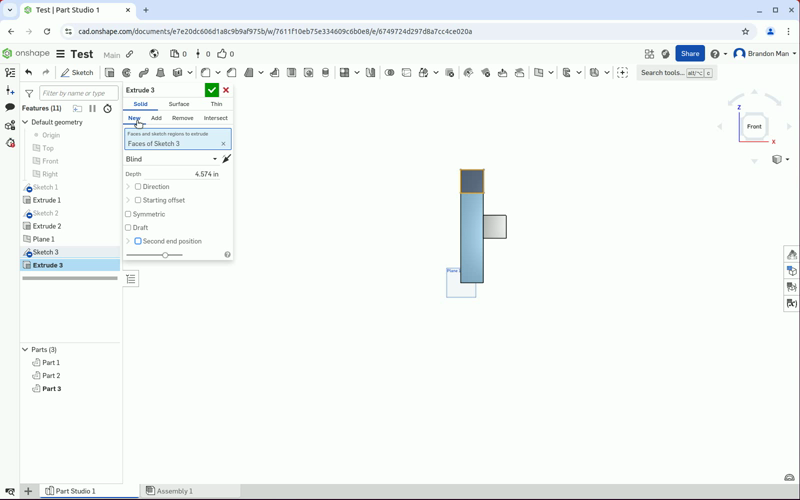
key(space)
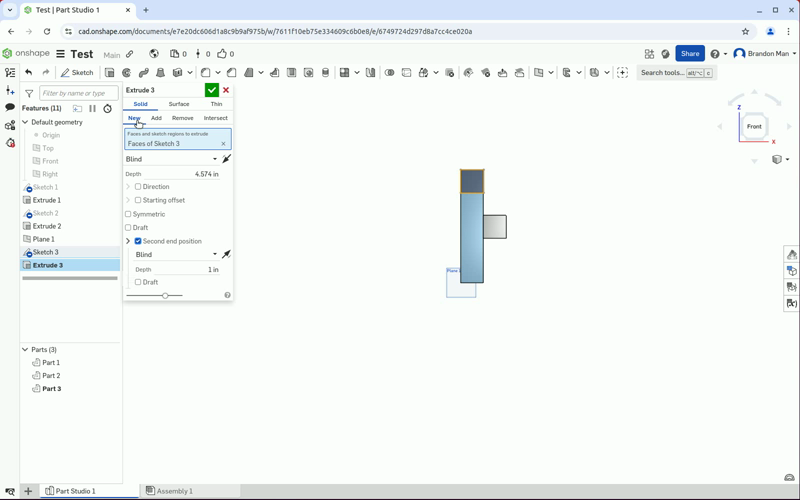
key(tab, 3)
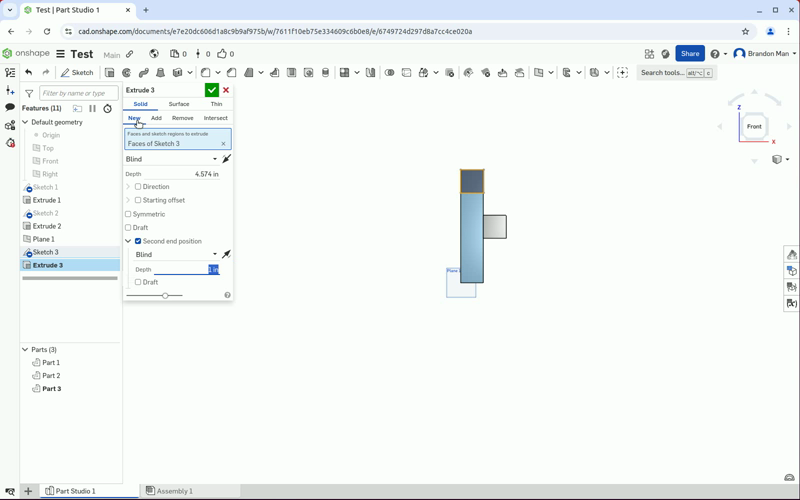
text(9.147)
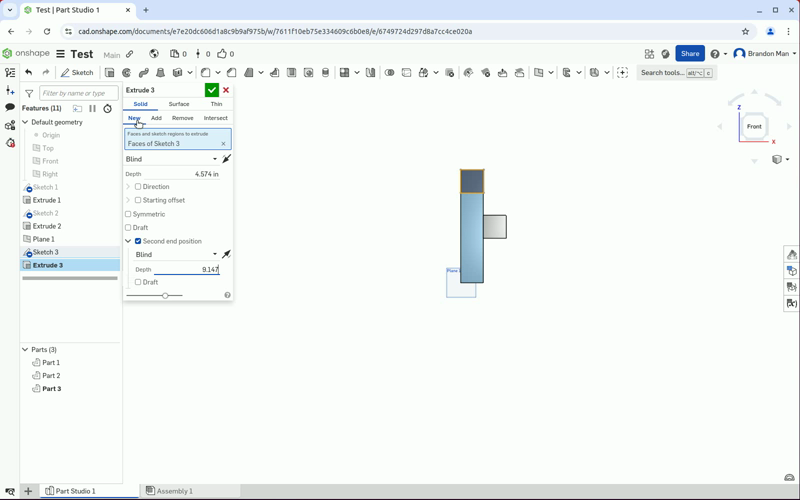
key(enter)
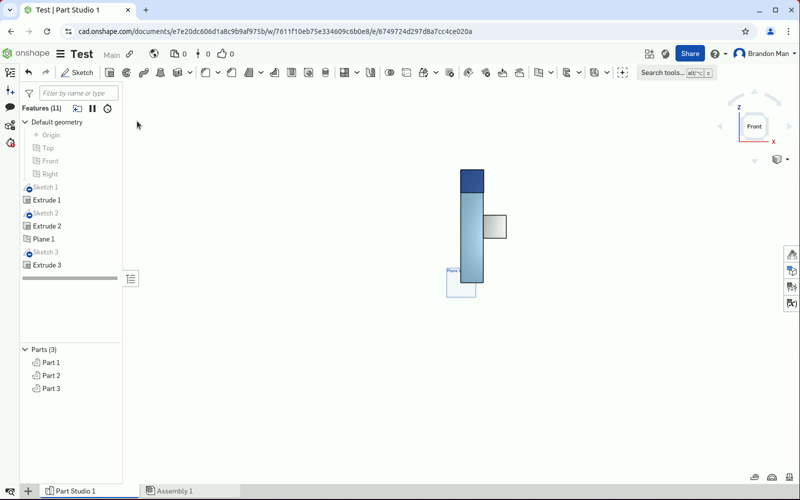
key(shift+h)
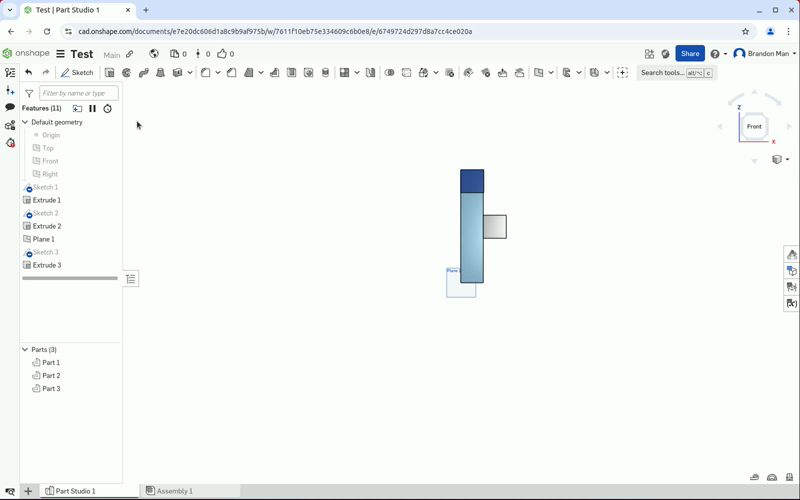
key(shift+h)
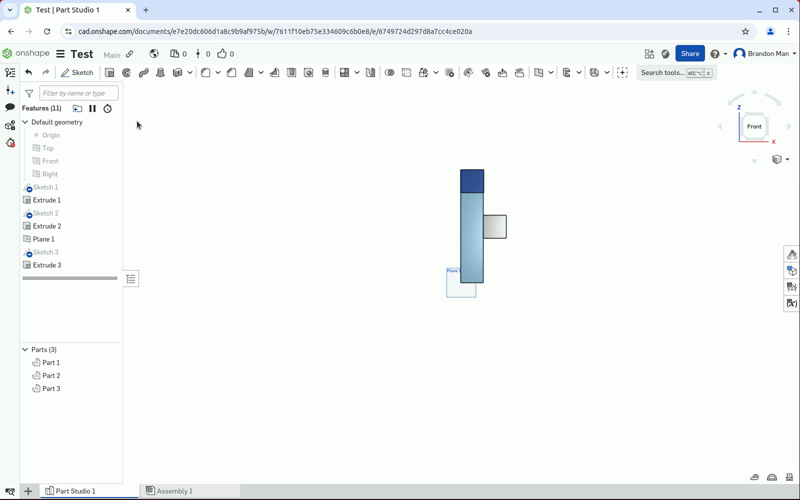
mouse_move(73, 189)
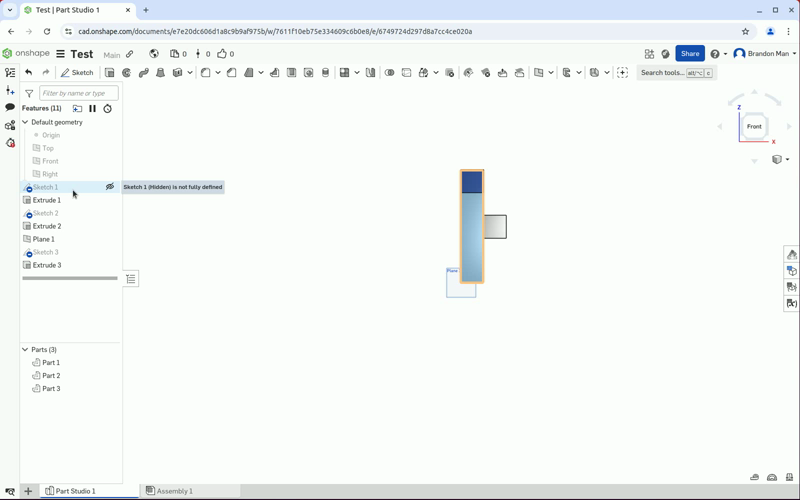
click(73, 189)
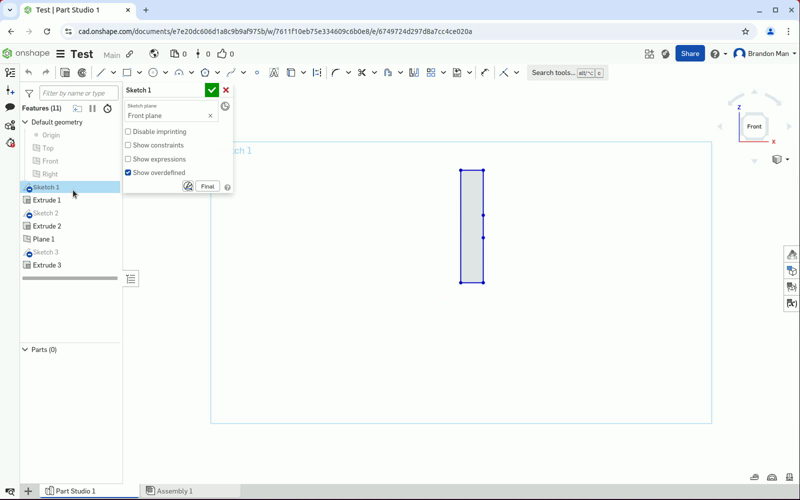
mouse_move(229, 92)
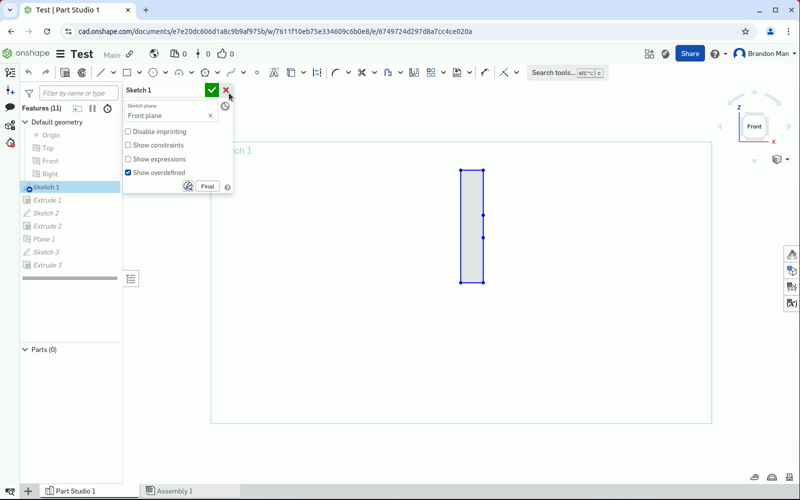
click(229, 92)
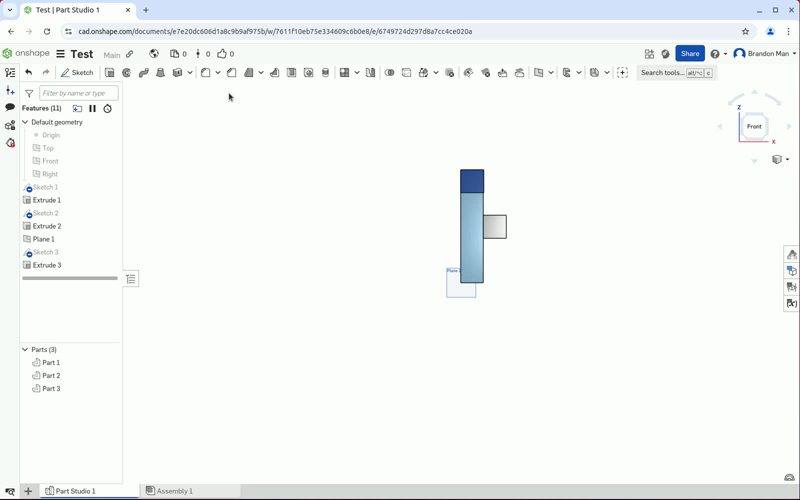
mouse_move(73, 352)
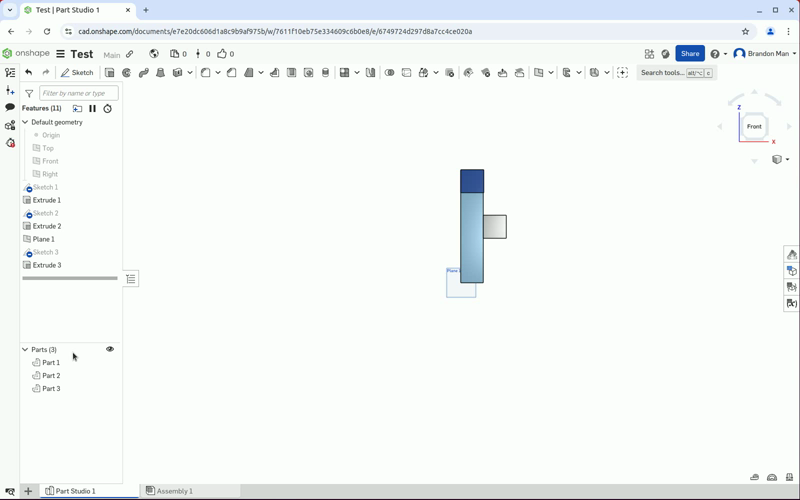
key(y)
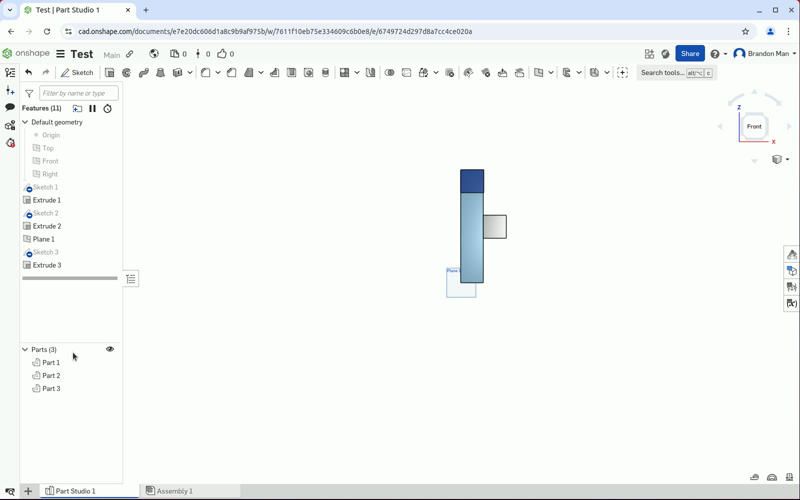
key(shift+p)
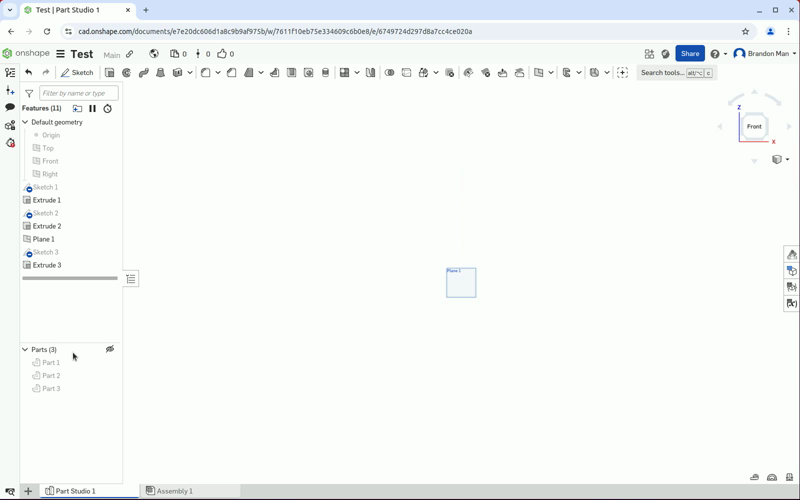
key(space)
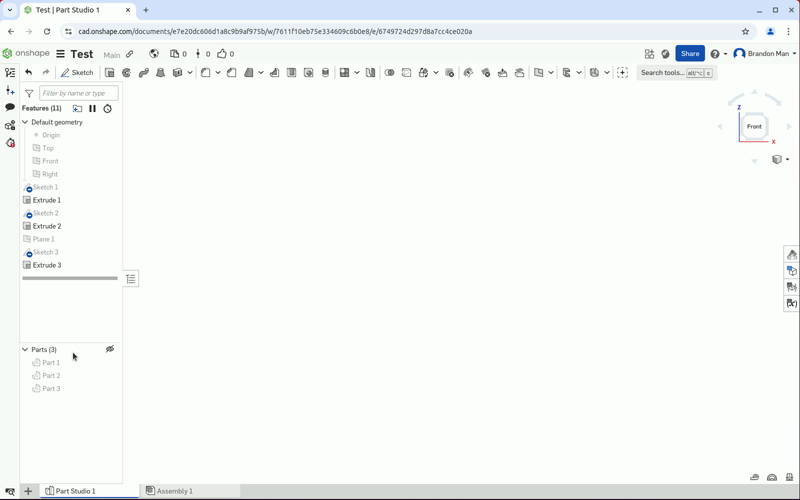
key_down(shift)
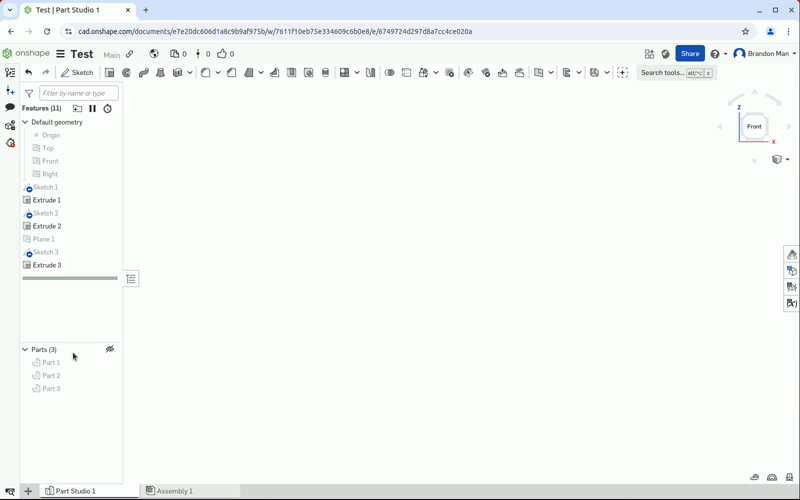
key(left)
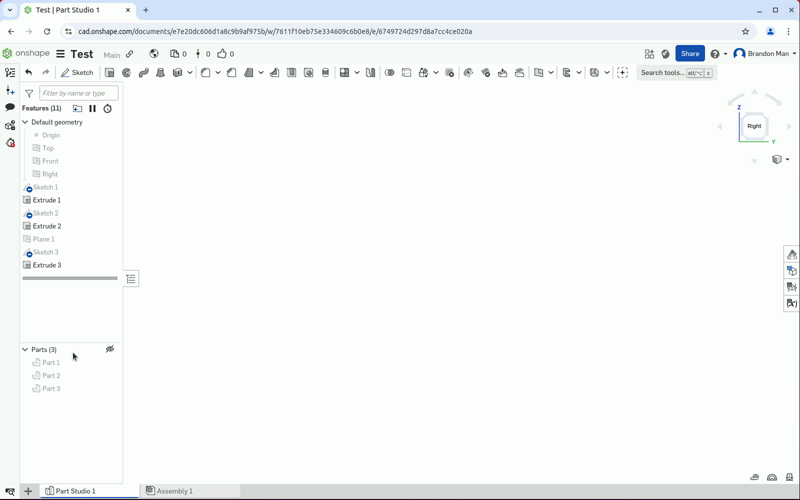
key_up(shift)
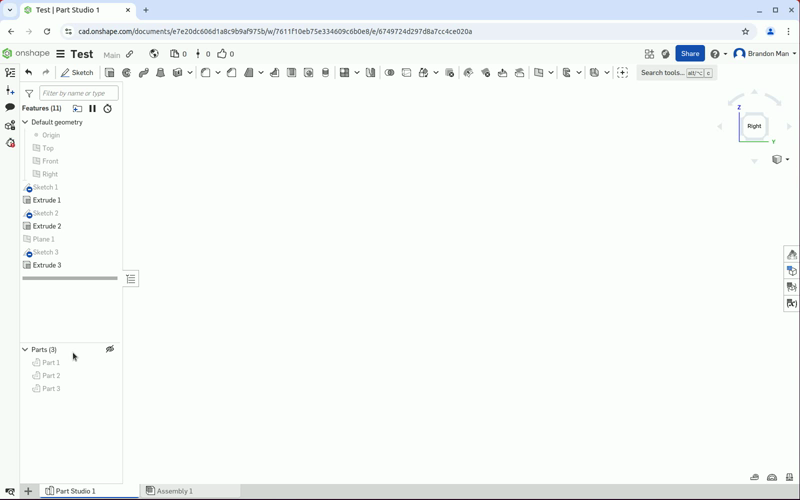
mouse_move(73, 352)
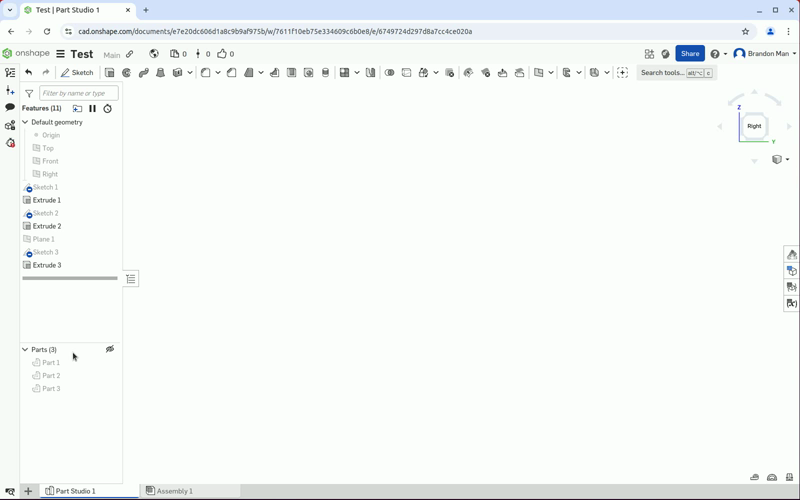
key(shift+y)
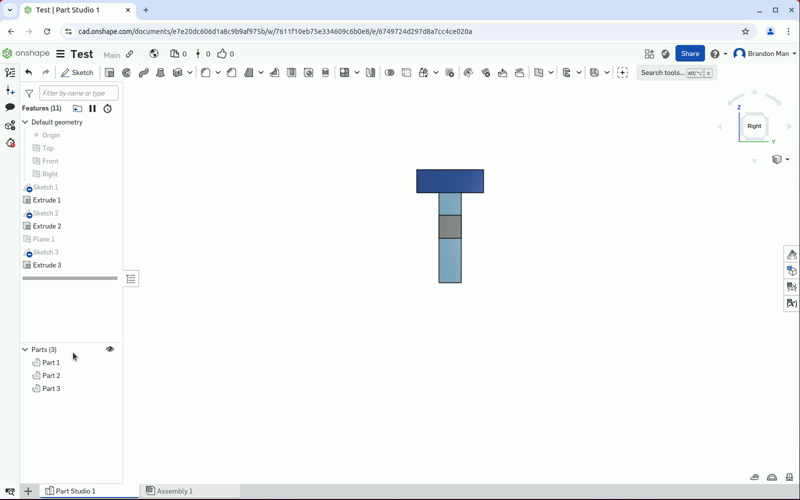
mouse_move(541, 75)
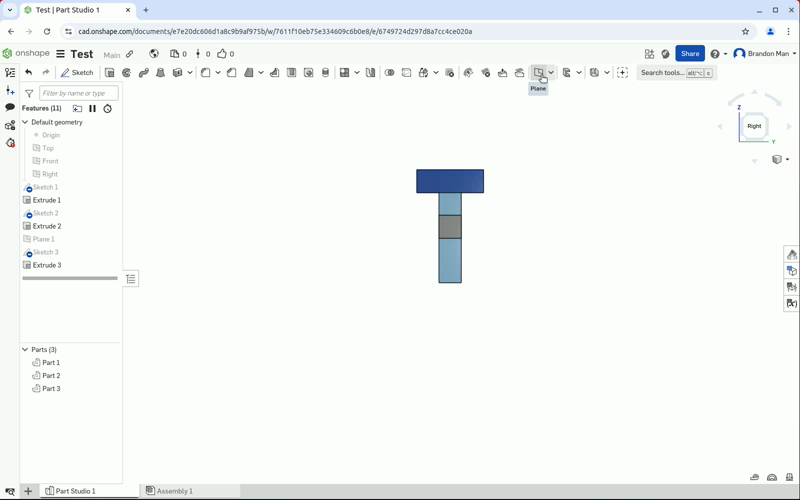
click(541, 75)
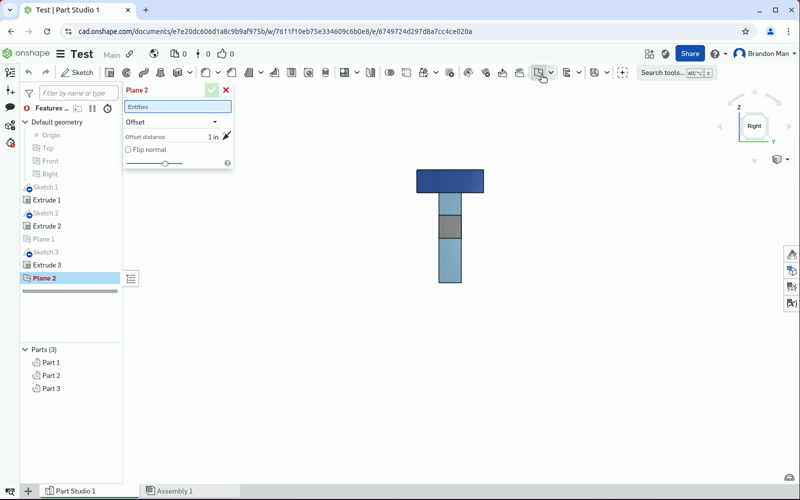
mouse_move(73, 176)
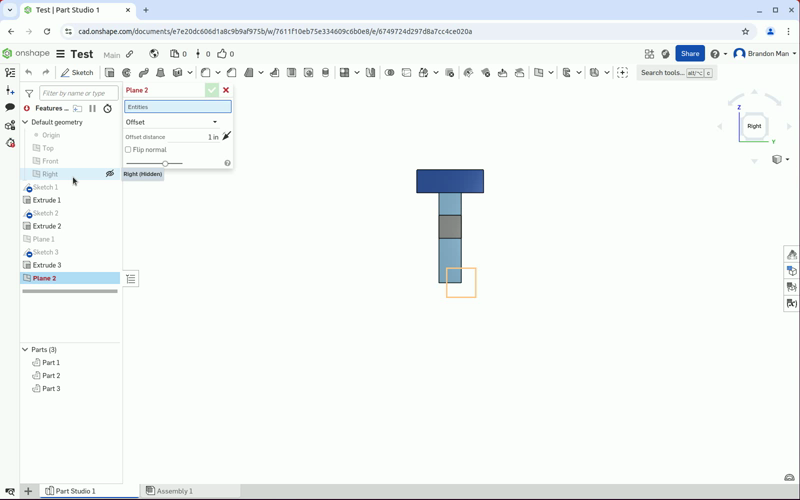
click(73, 176)
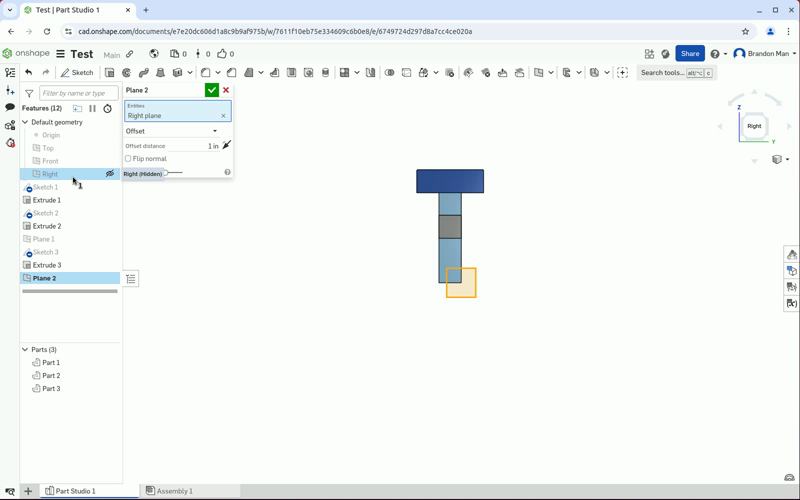
key(tab, 2)
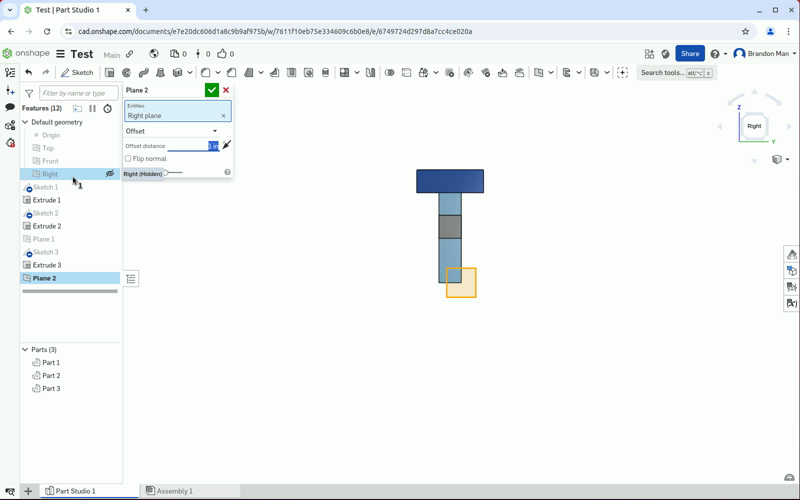
text(4.56)
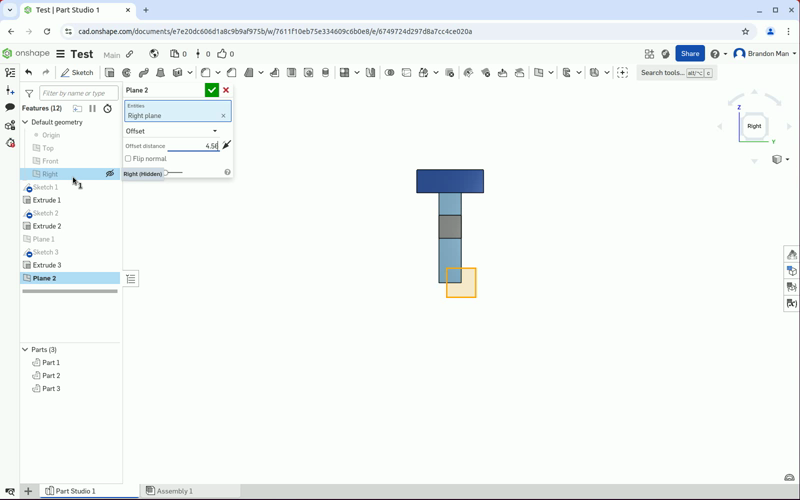
key(enter, 2)
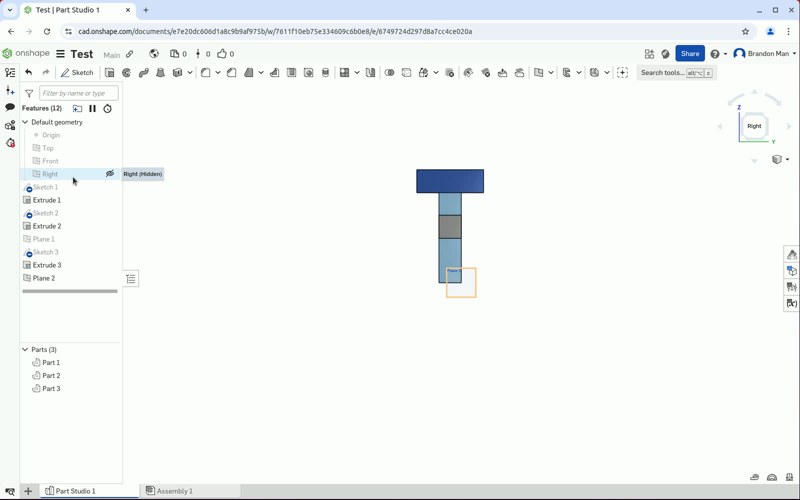
key(shift+s)
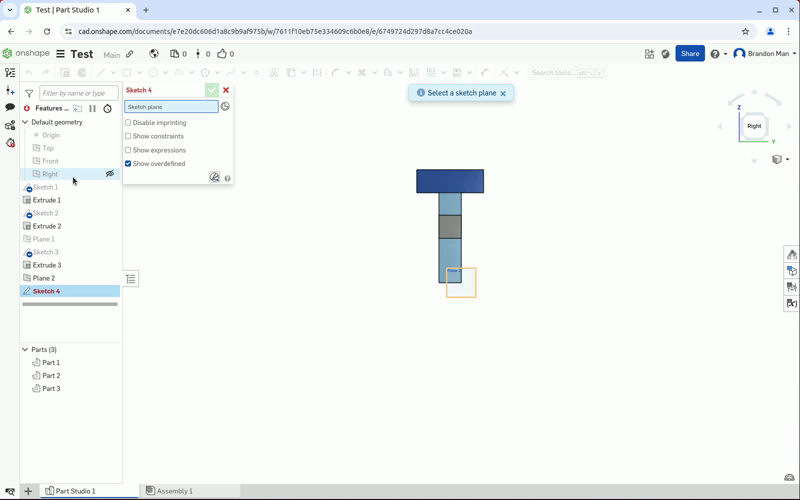
mouse_move(73, 280)
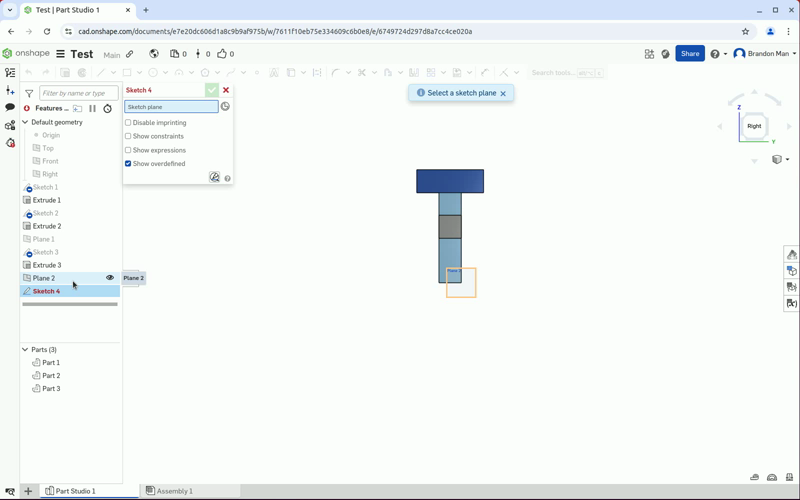
click(73, 280)
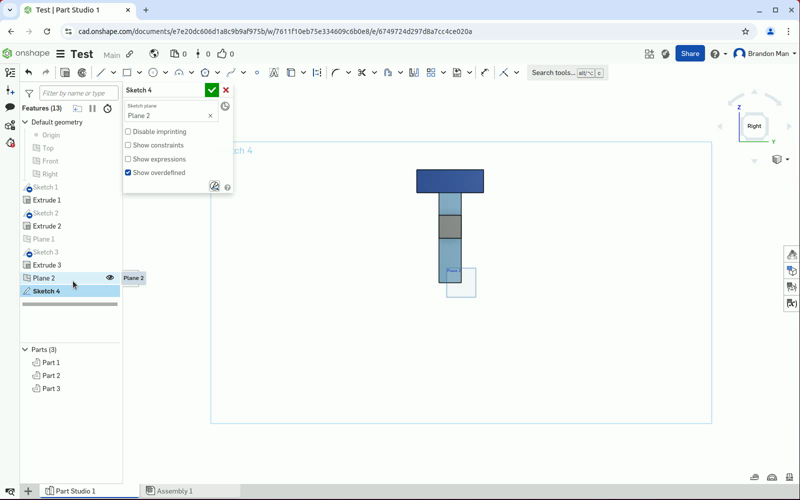
mouse_move(73, 352)
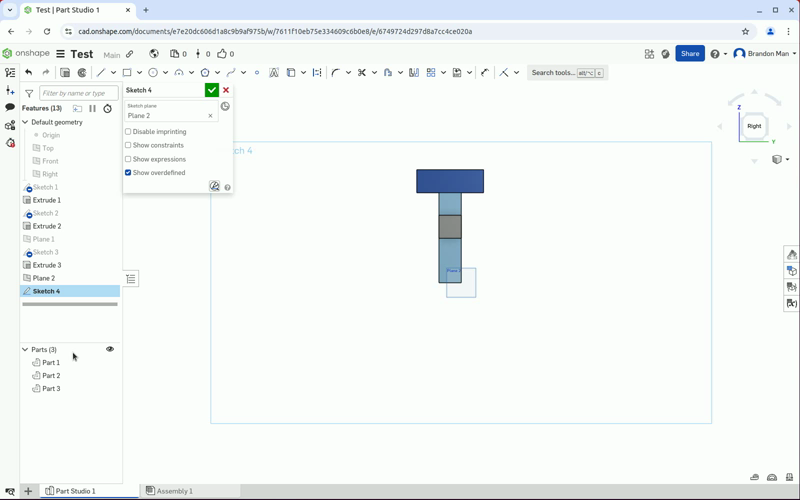
key(y)
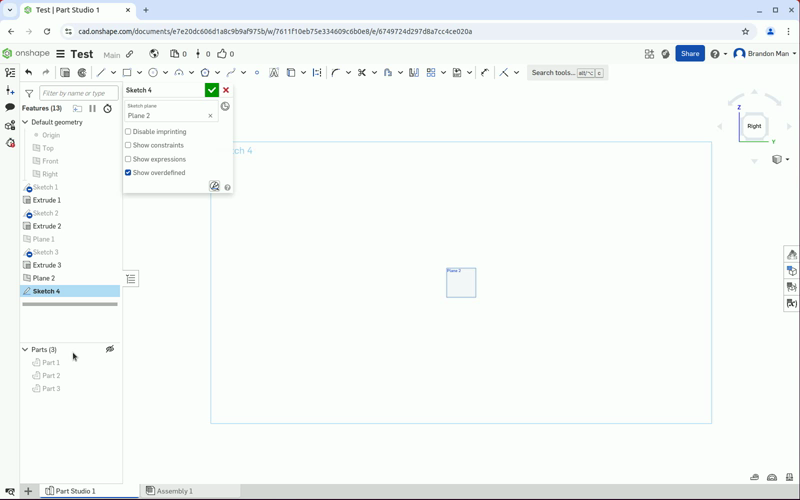
key(l)
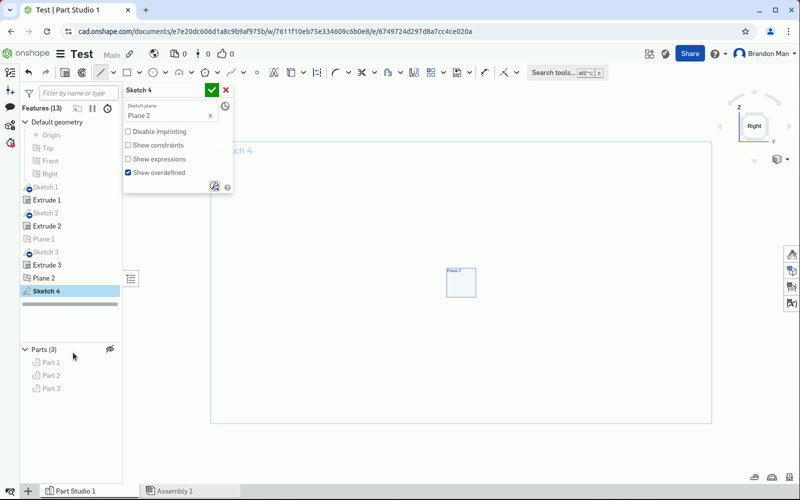
key_down(shift)
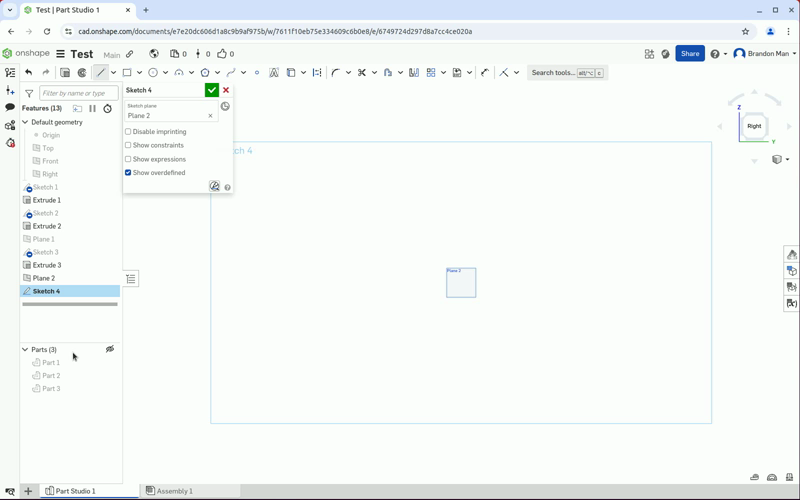
mouse_move(460, 192)
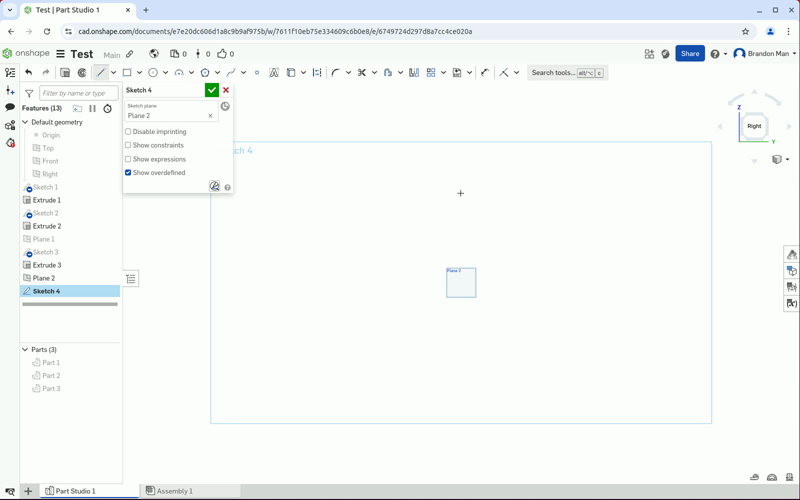
click(460, 192)
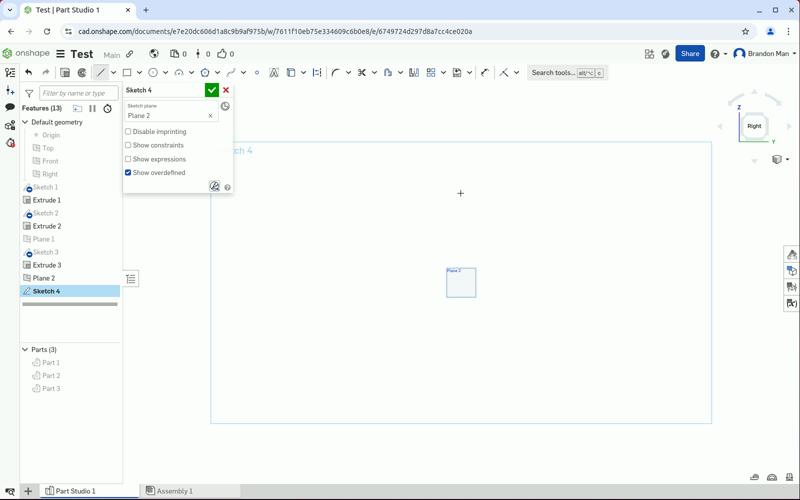
key_up(shift)
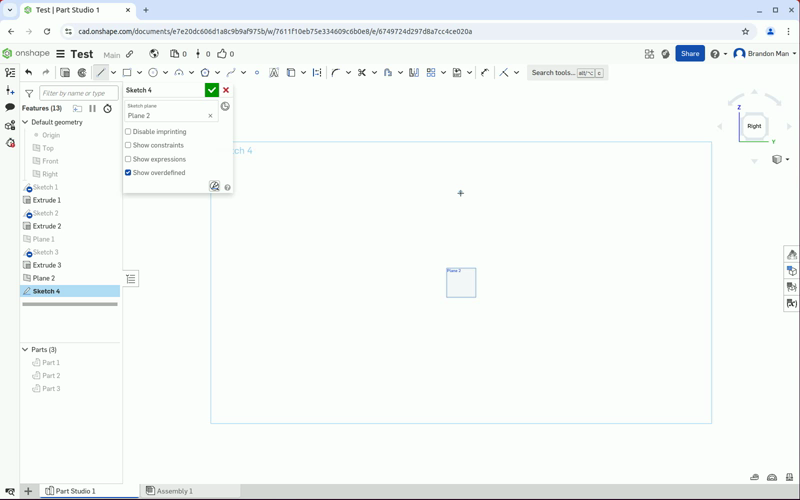
key_down(shift)
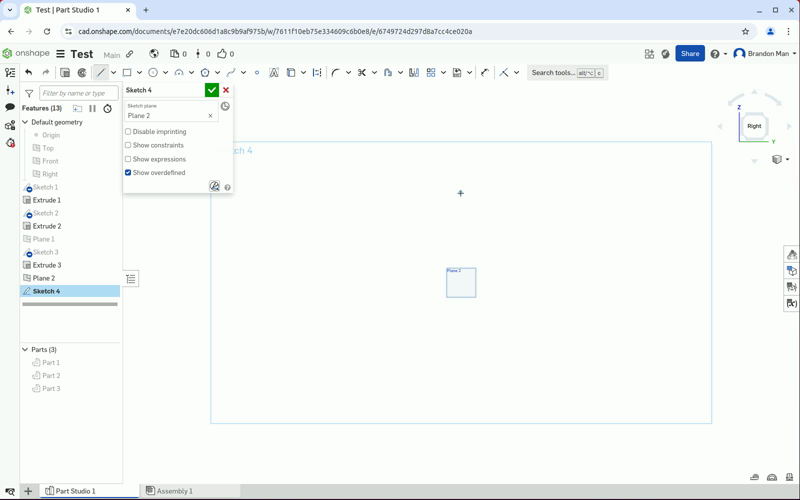
mouse_move(490, 192)
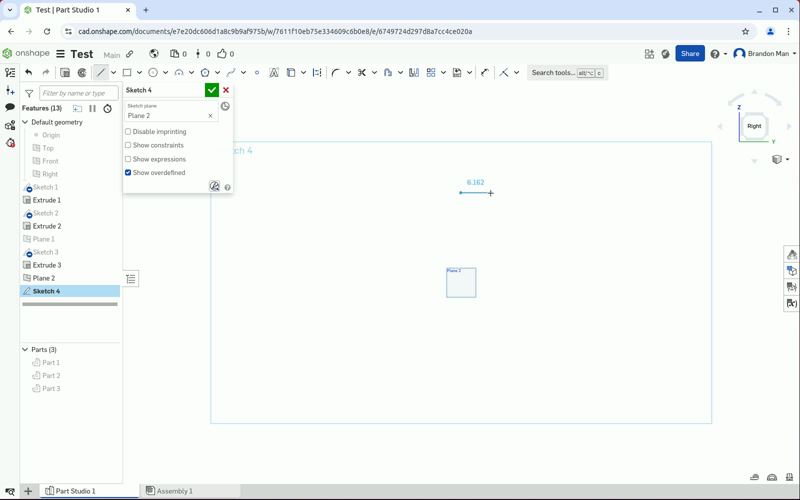
mouse_move(483, 192)
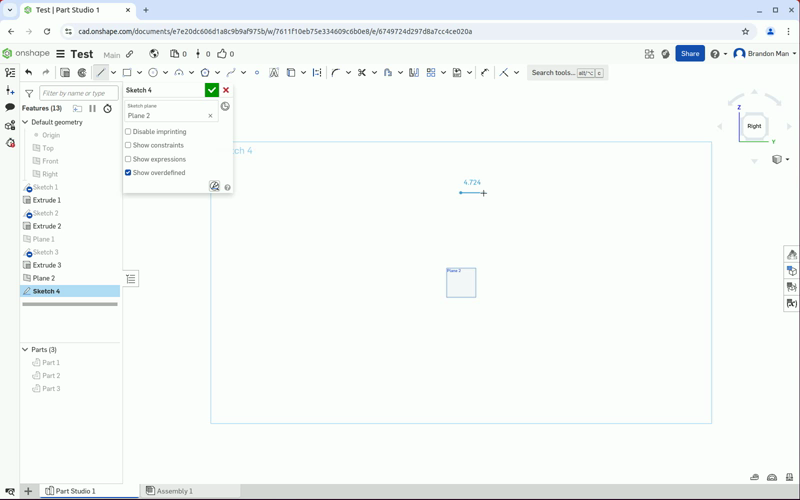
click(483, 192)
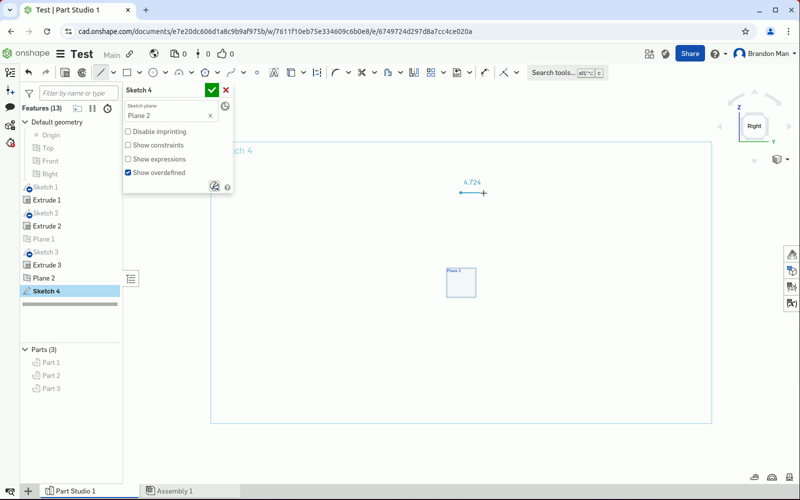
key_up(shift)
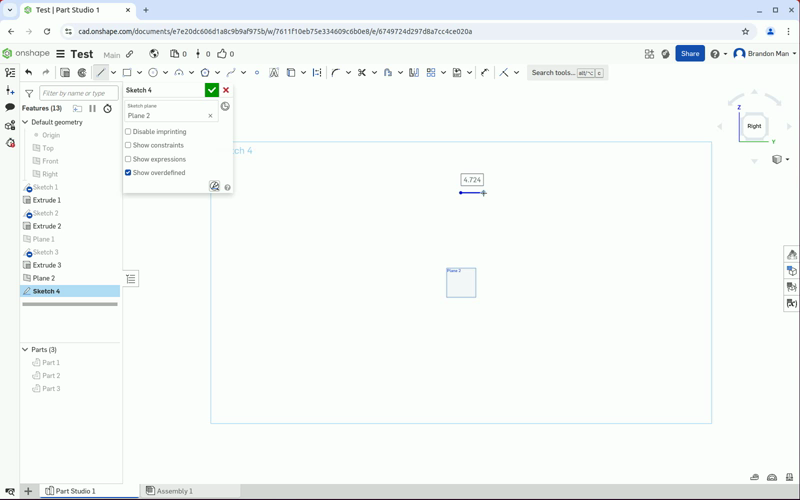
key_down(shift)
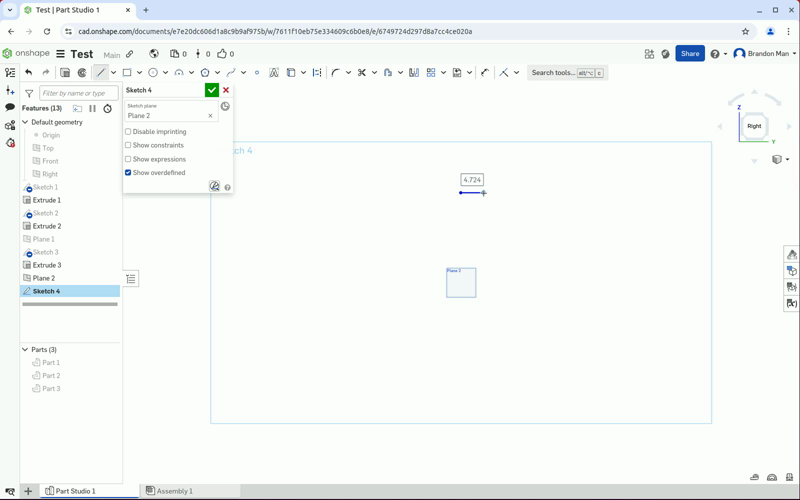
mouse_move(513, 192)
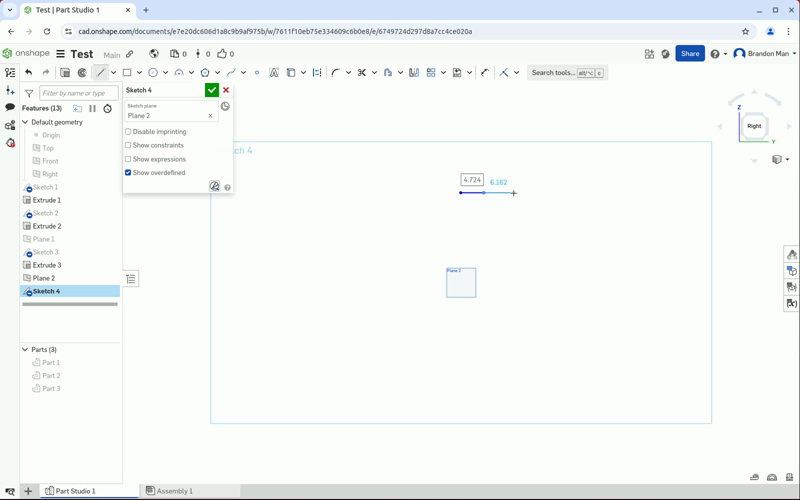
mouse_move(483, 169)
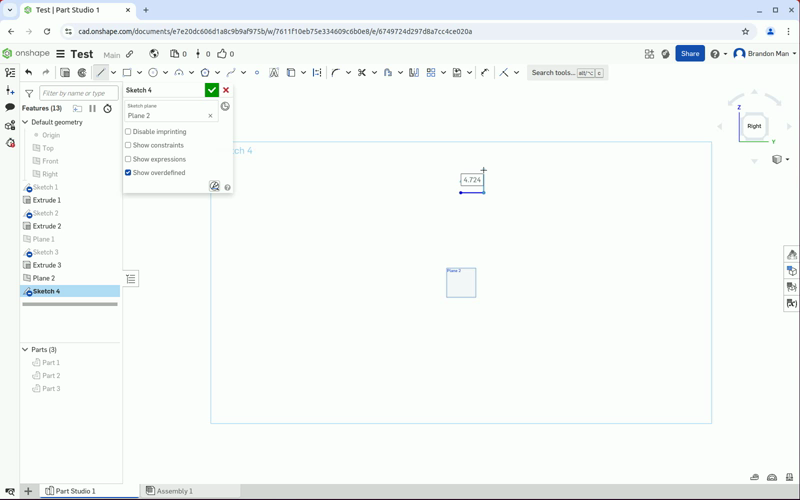
click(483, 169)
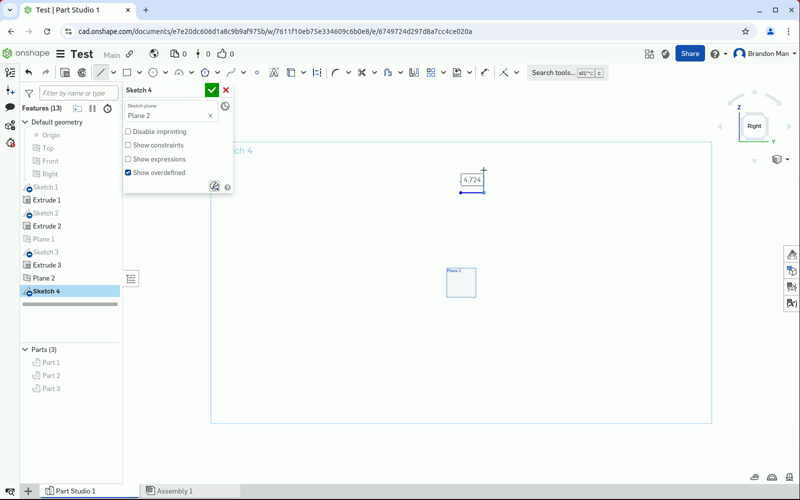
key_up(shift)
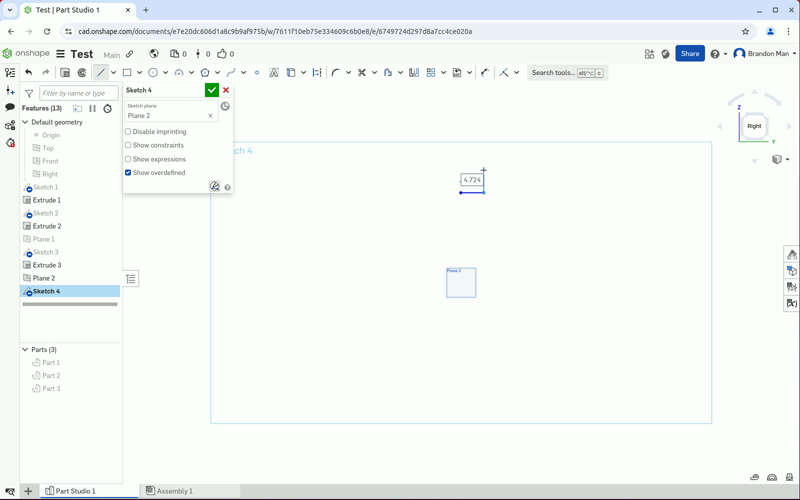
key_down(shift)
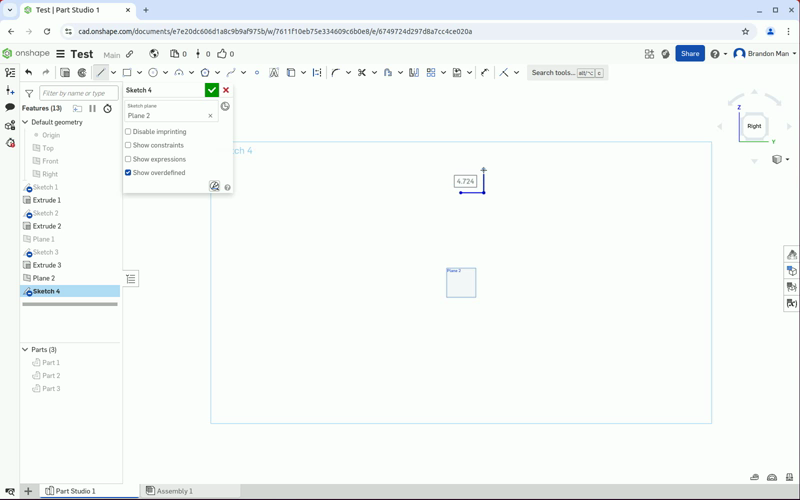
mouse_move(513, 169)
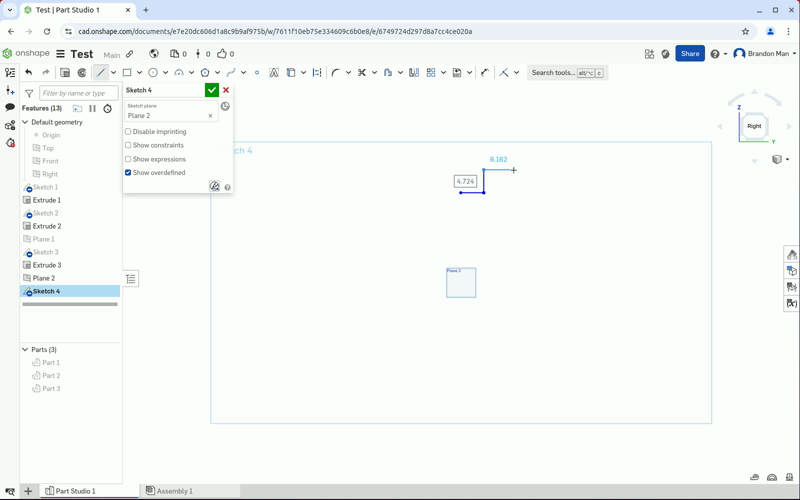
mouse_move(460, 169)
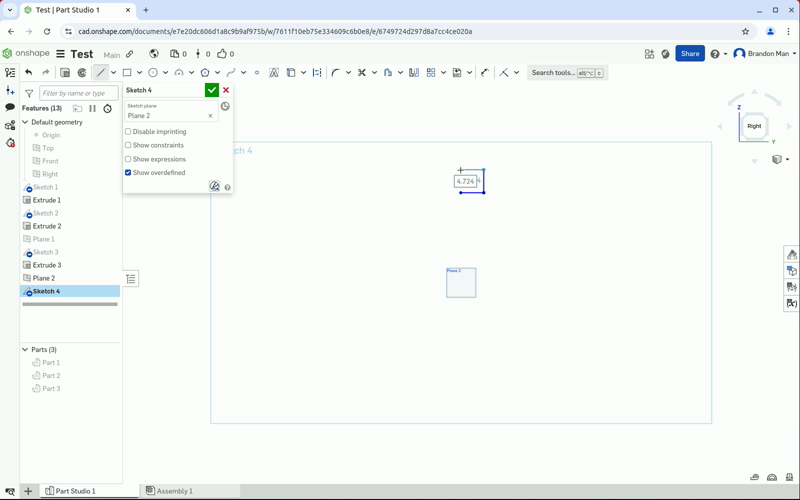
click(460, 169)
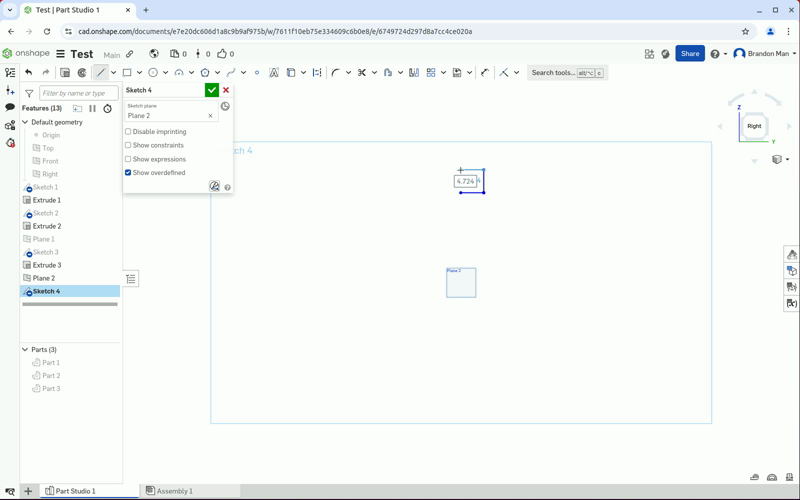
key_up(shift)
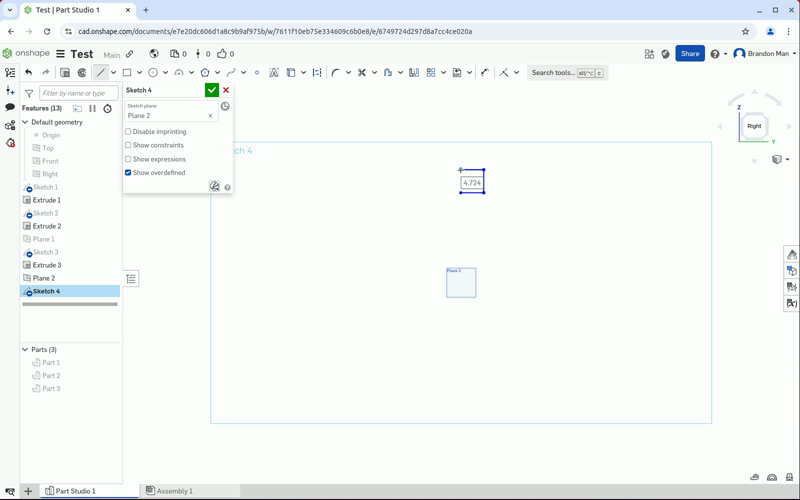
mouse_move(490, 169)
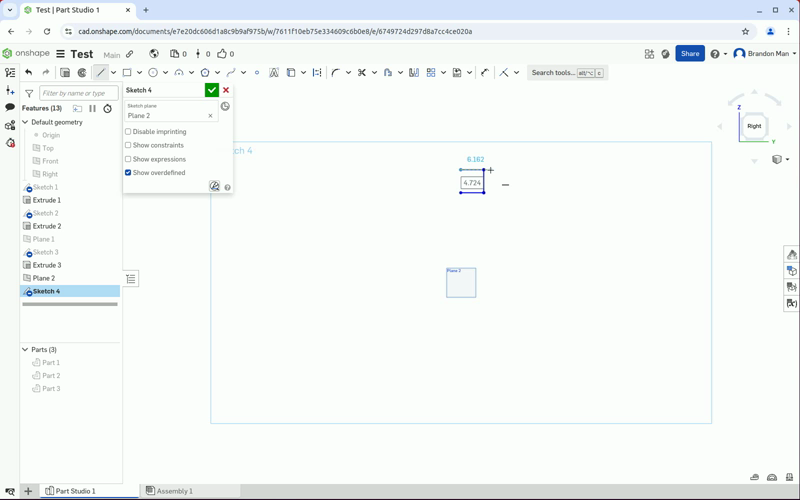
key_down(shift)
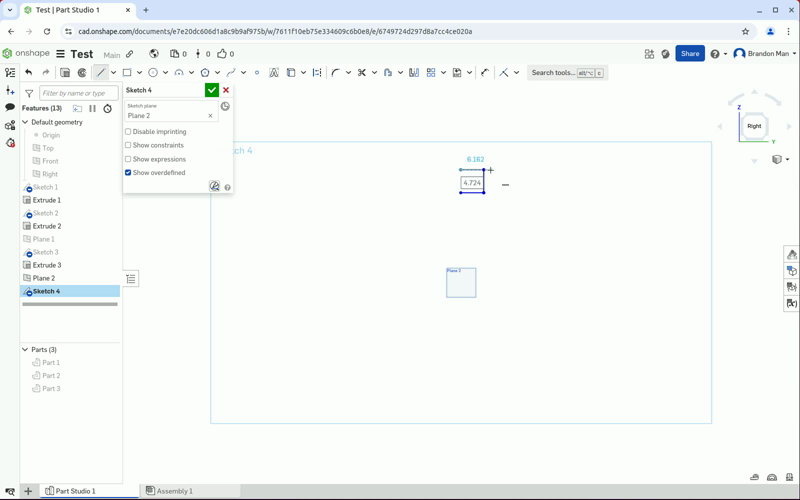
mouse_move(460, 192)
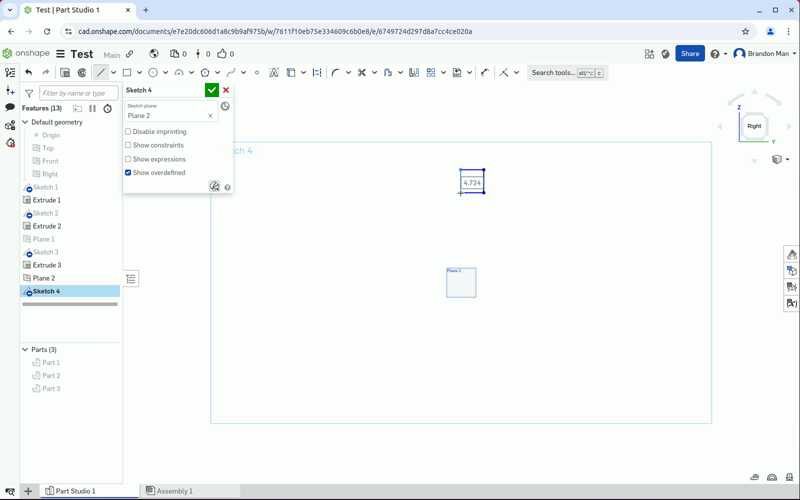
key_up(shift)
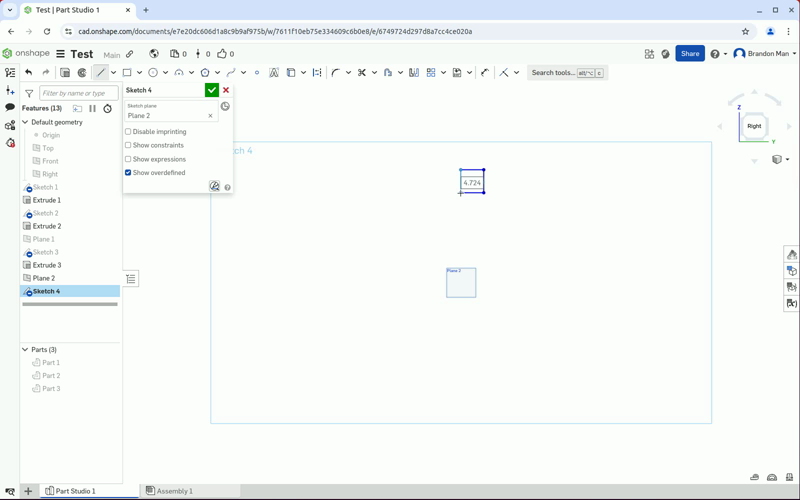
click(460, 192)
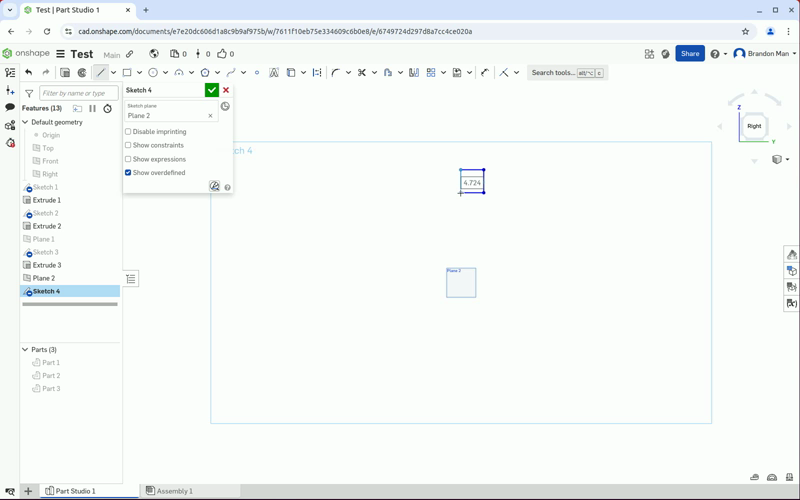
key(esc)
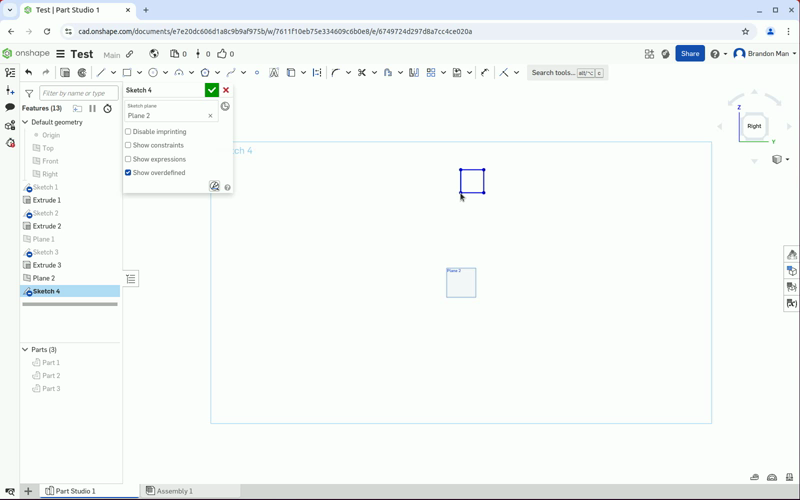
mouse_move(480, 189)
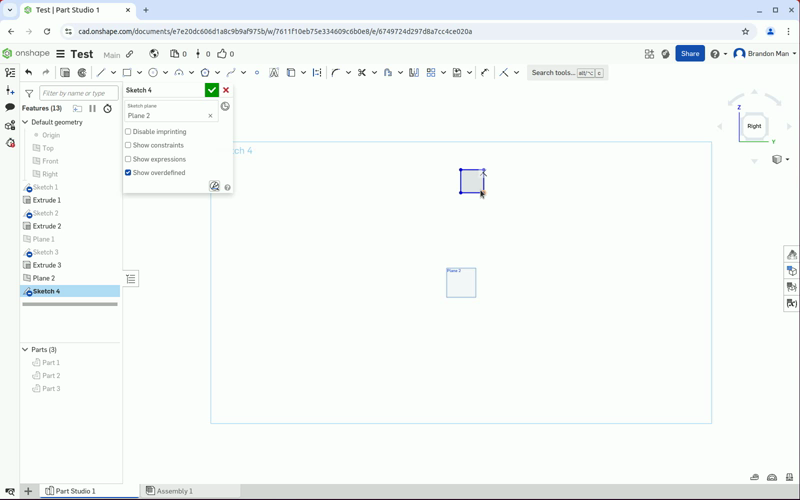
scroll(6)
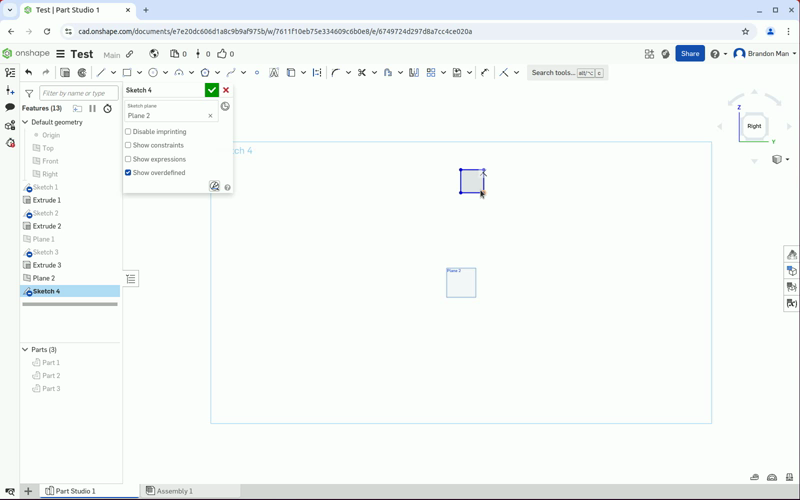
scroll(6)
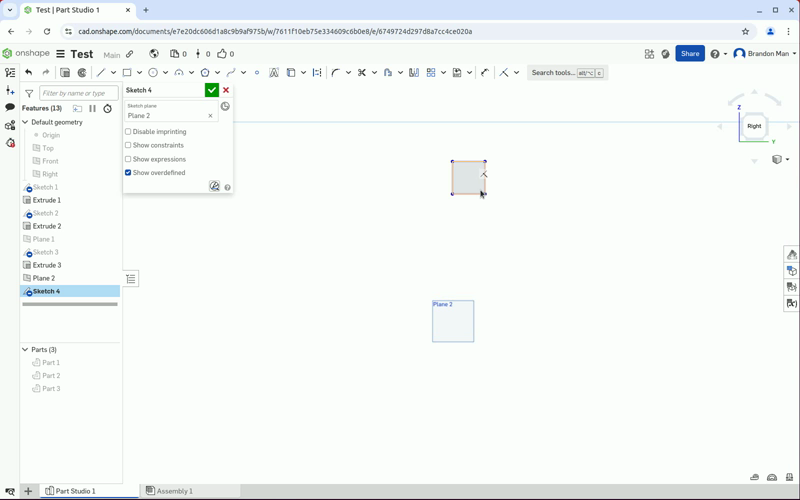
scroll(6)
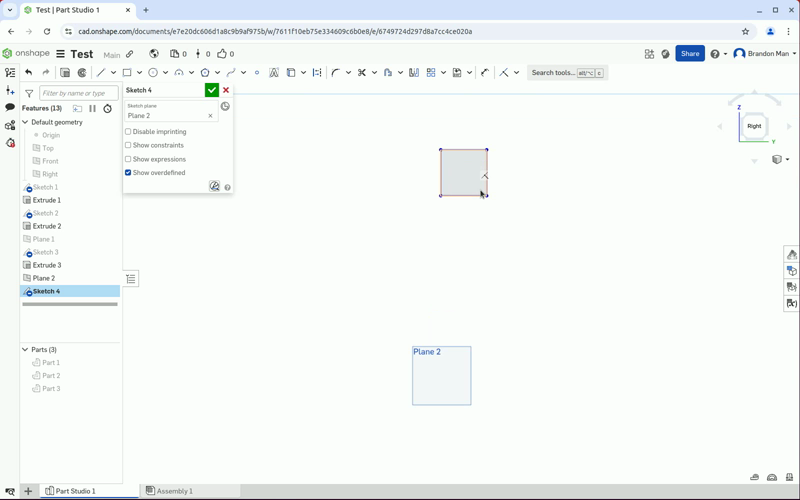
scroll(6)
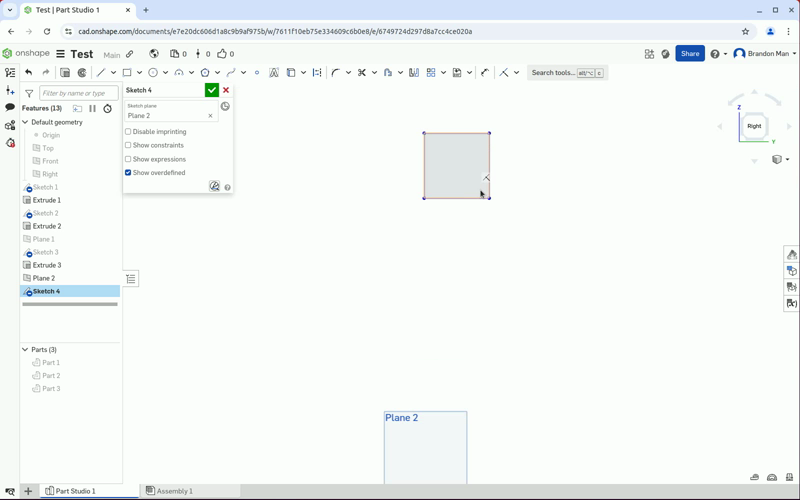
scroll(6)
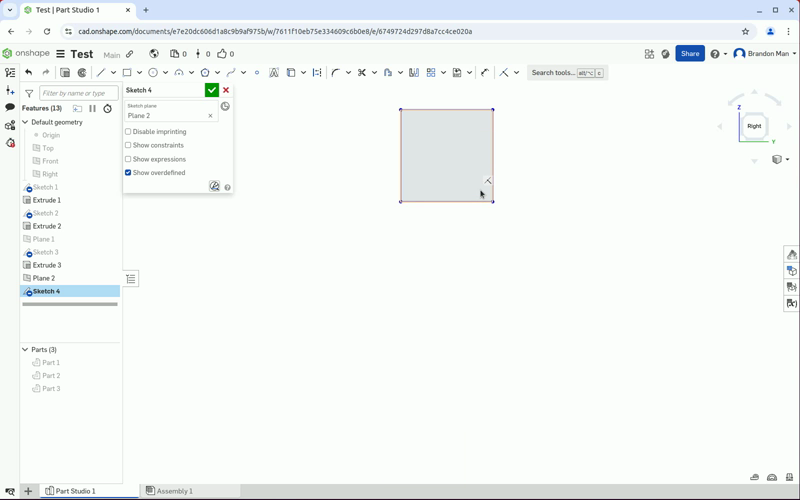
scroll(6)
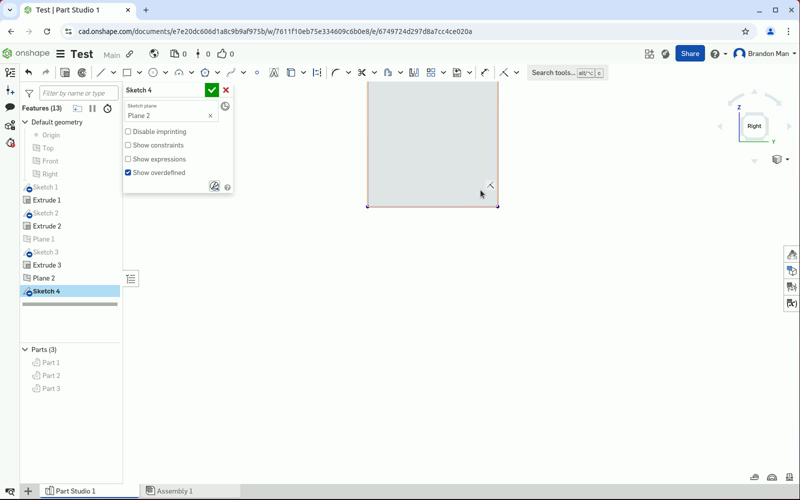
scroll(6)
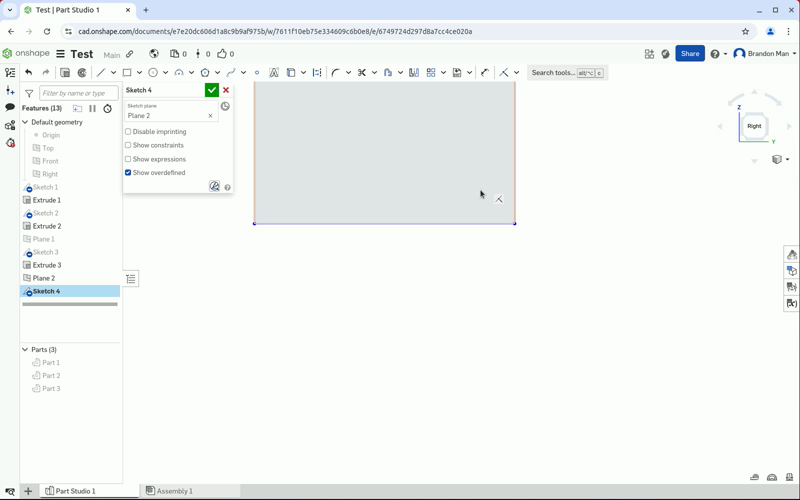
click(480, 189)
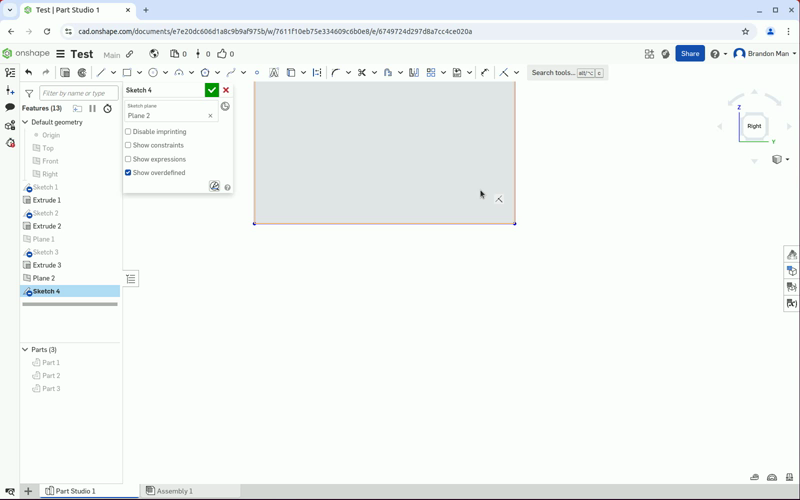
scroll(-6)
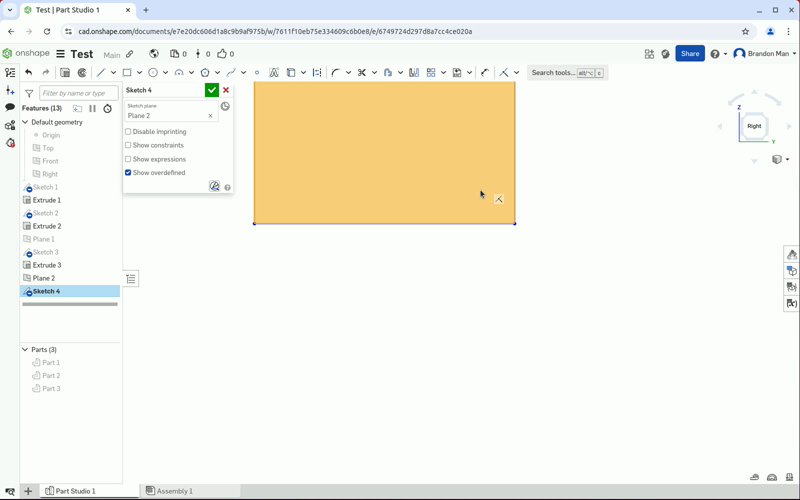
scroll(-6)
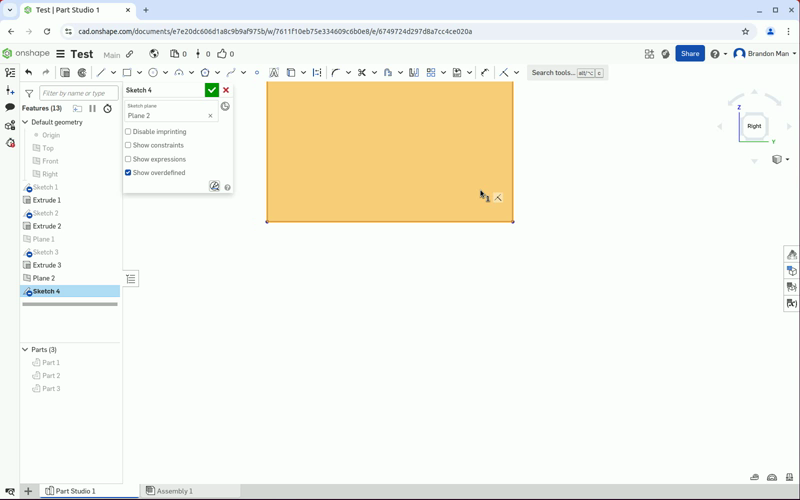
scroll(-6)
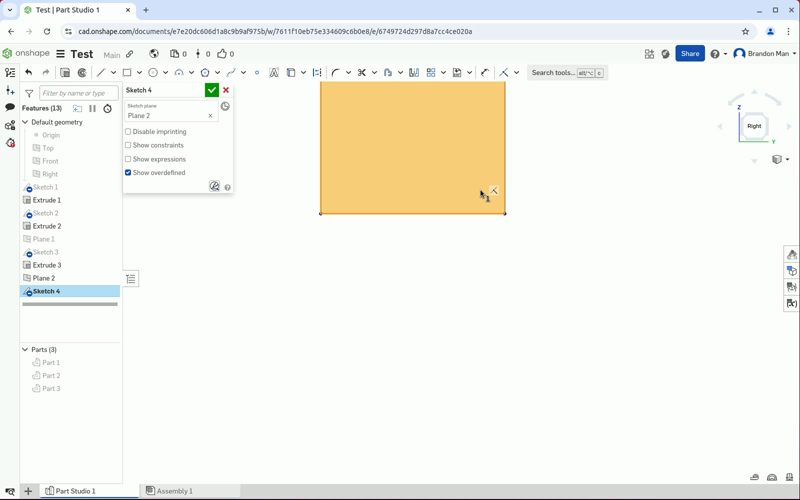
scroll(-6)
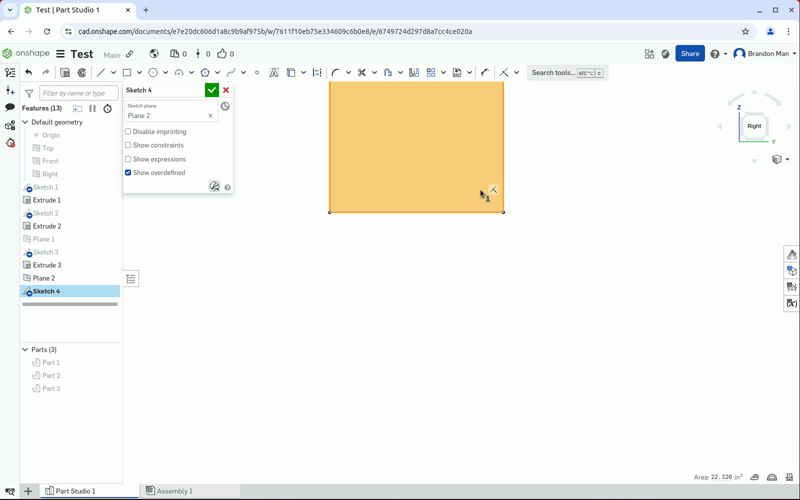
scroll(-6)
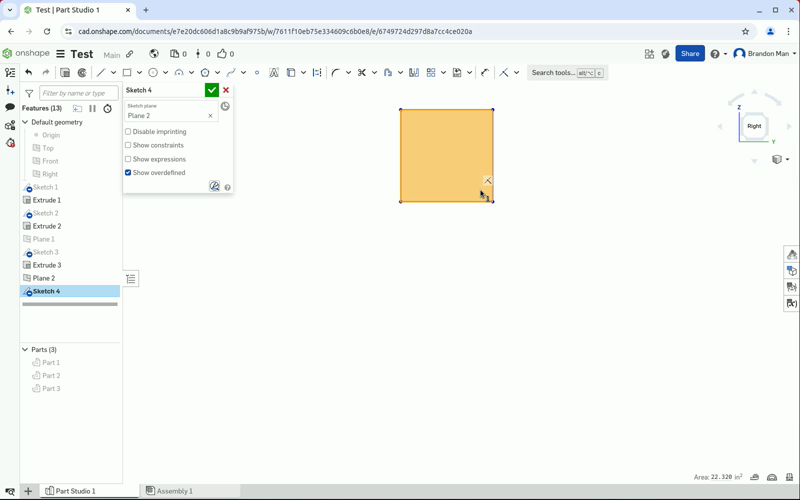
scroll(-6)
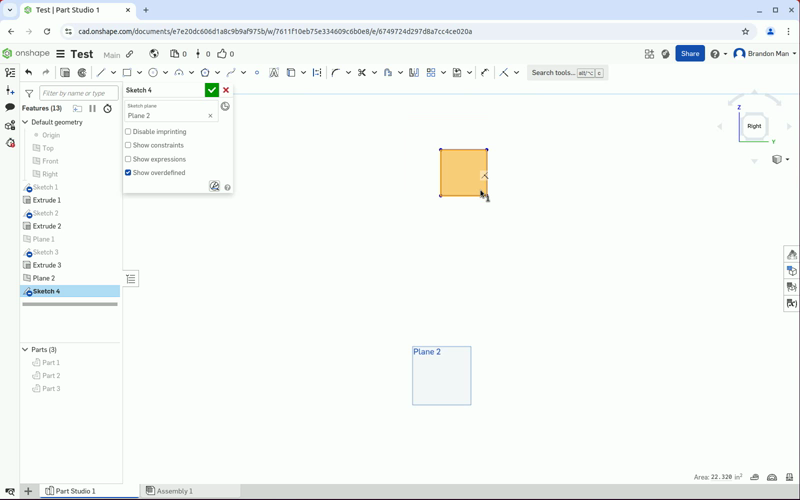
scroll(-6)
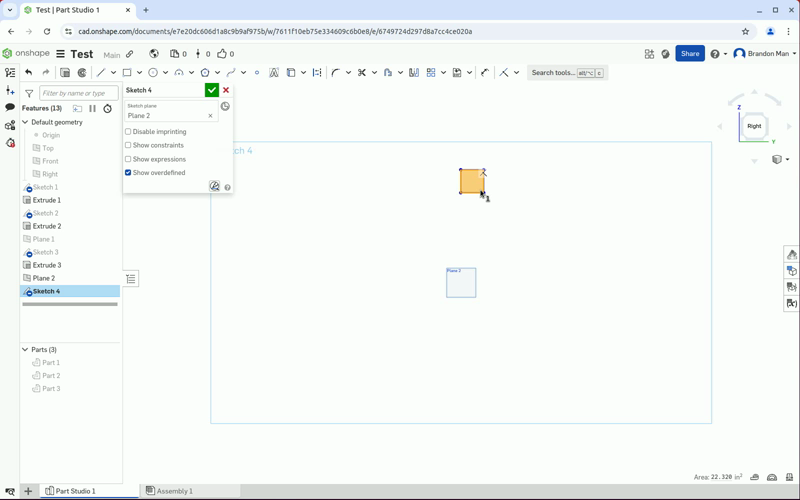
mouse_move(73, 352)
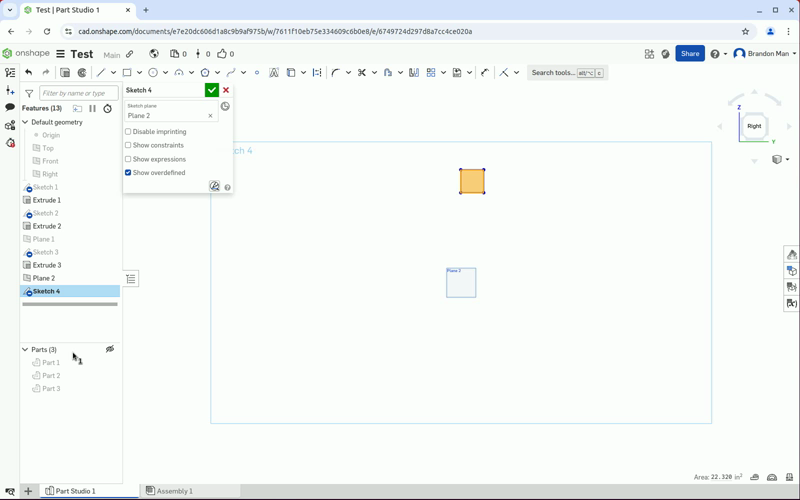
key(shift+y)
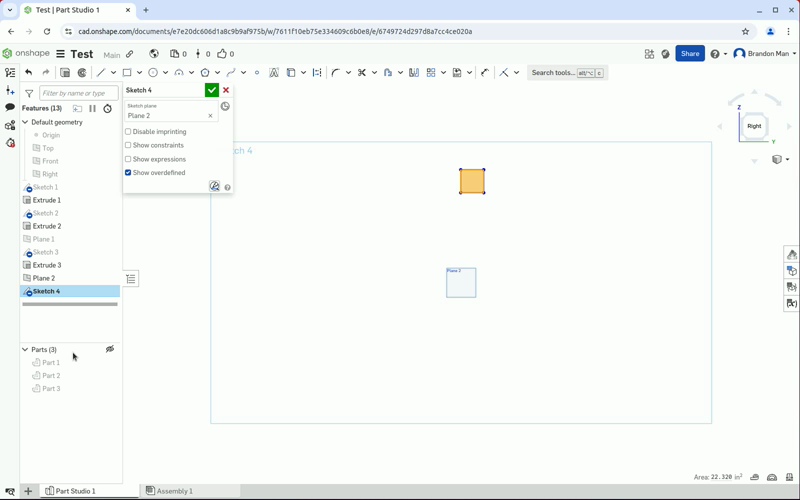
key(shift+e)
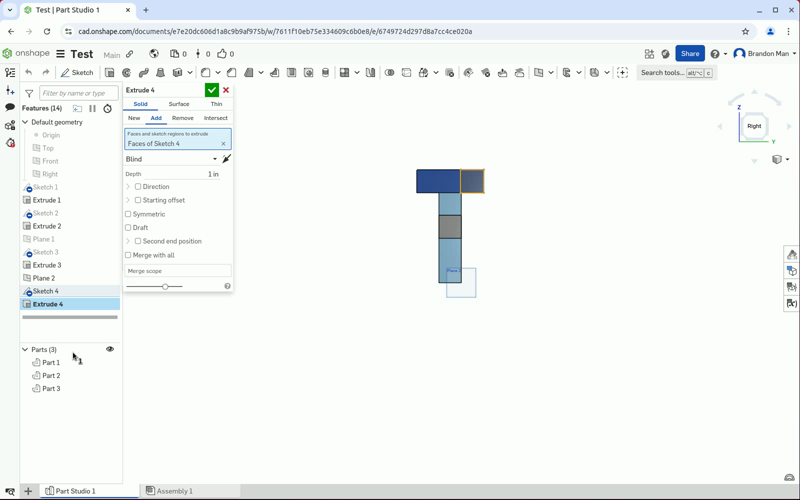
mouse_move(143, 106)
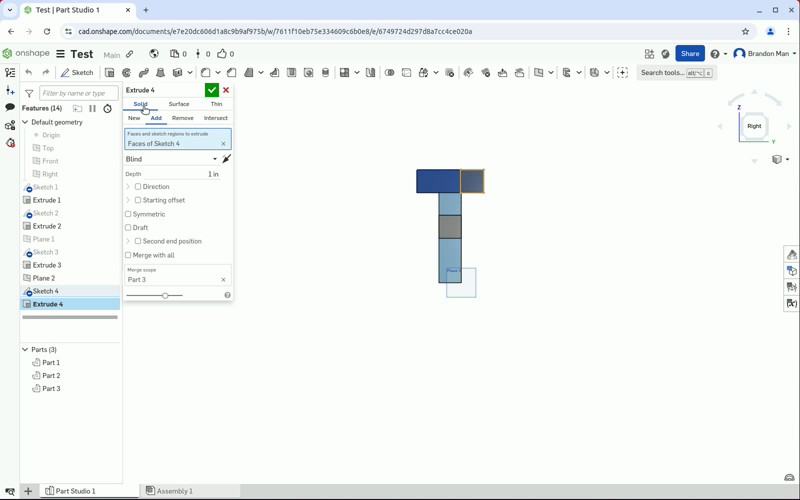
click(143, 106)
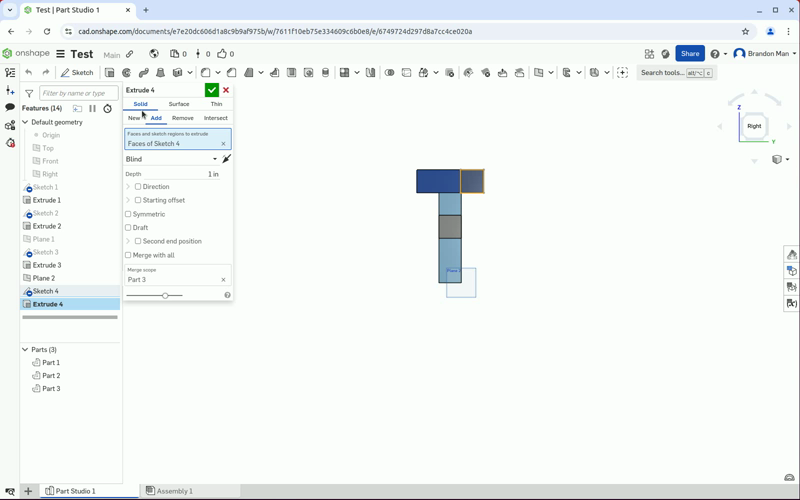
mouse_move(137, 120)
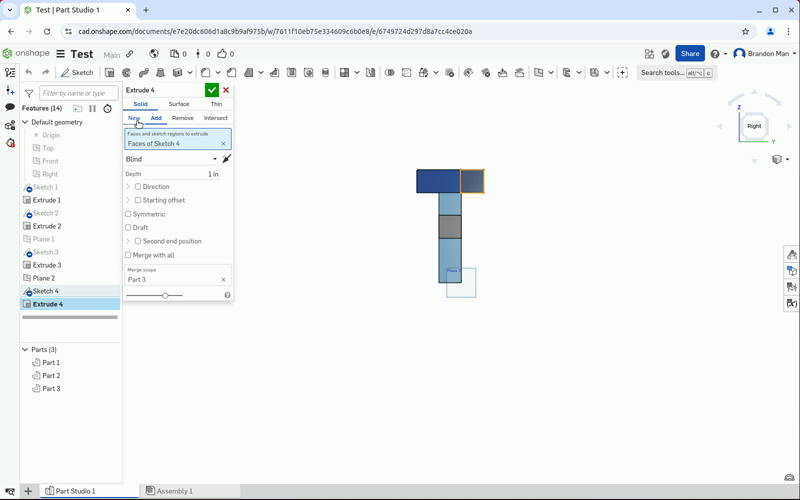
click(137, 120)
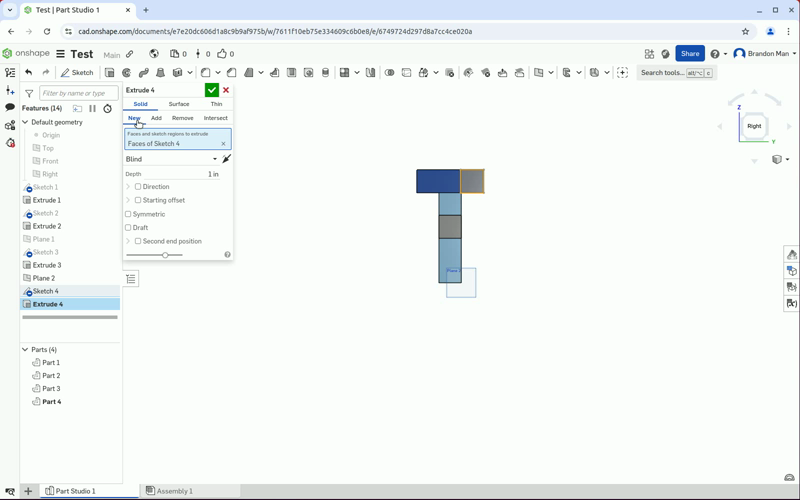
key(tab, 4)
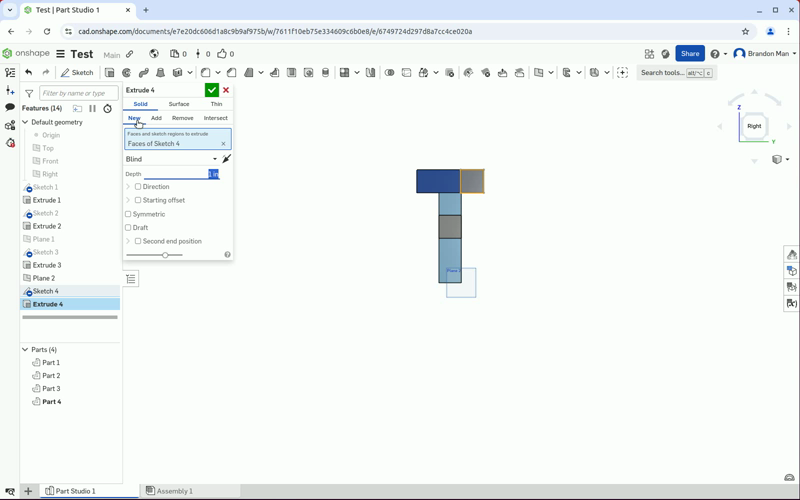
text(9.147)
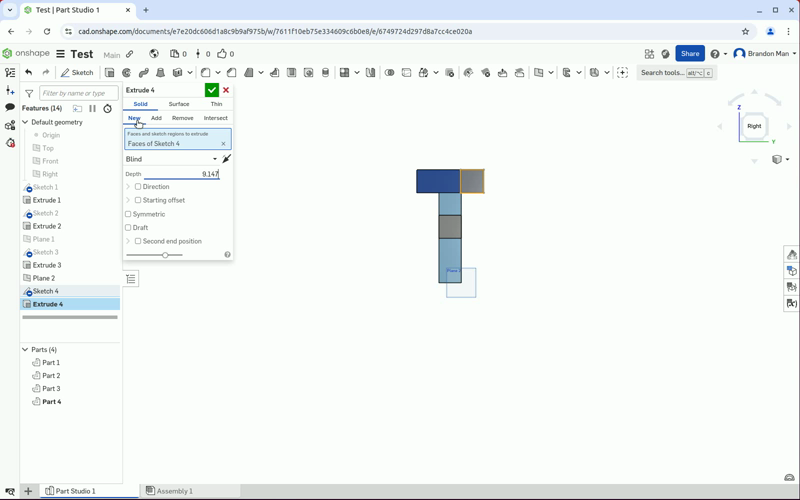
key(enter)
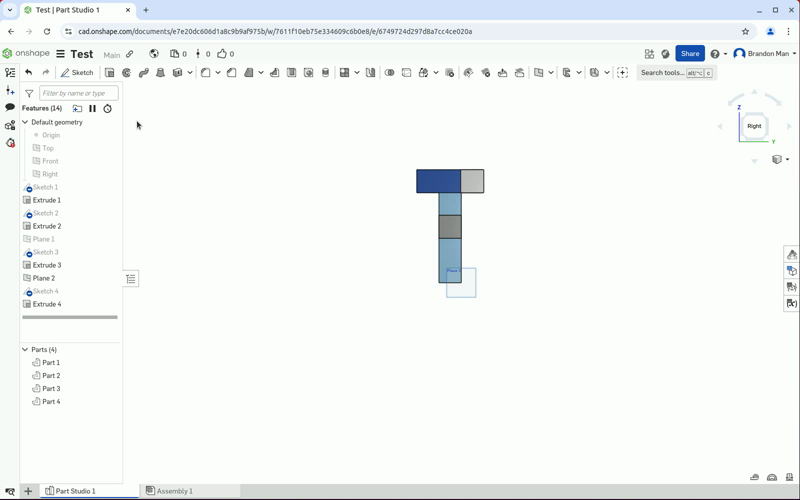
key(shift+h)
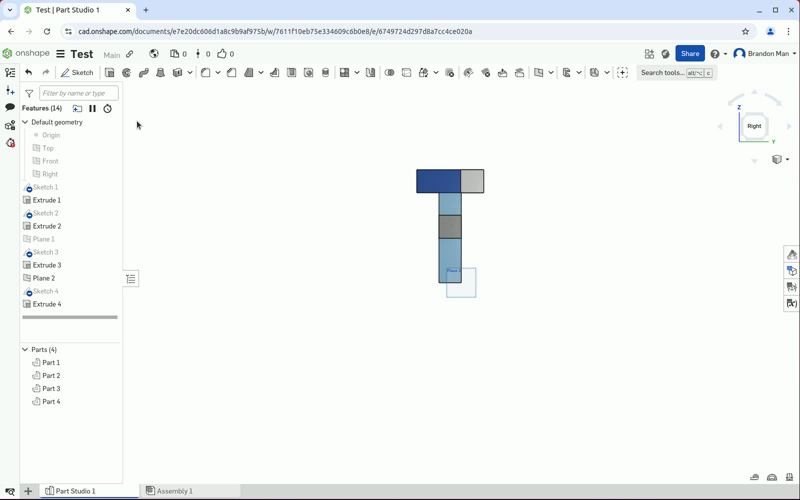
key(shift+h)
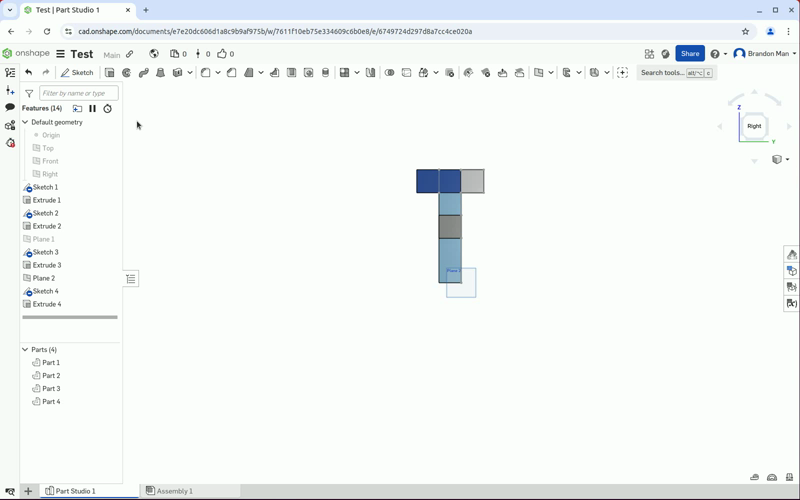
key(shift+7)
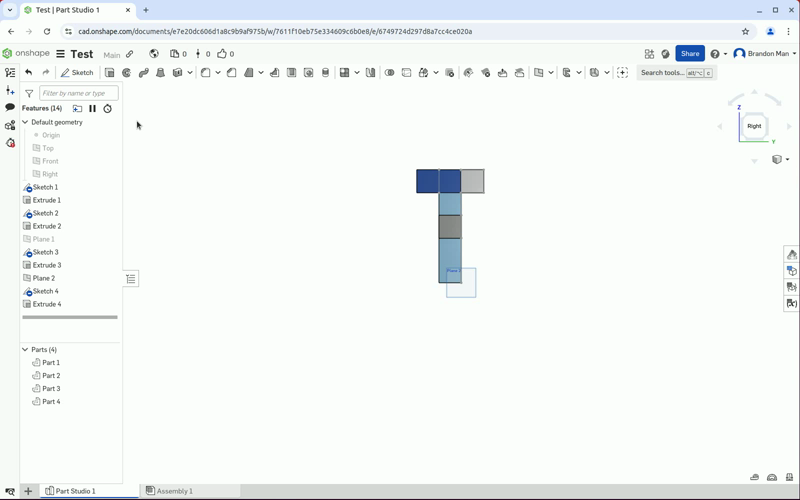
key(right, 2)
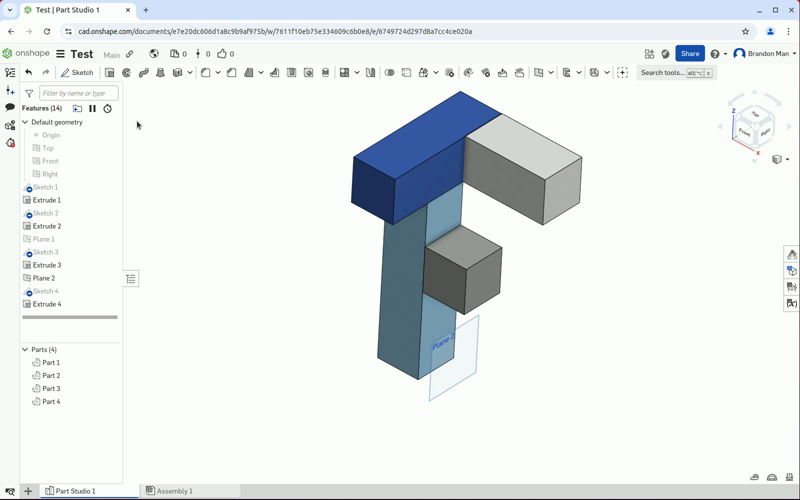
key(down, 2)
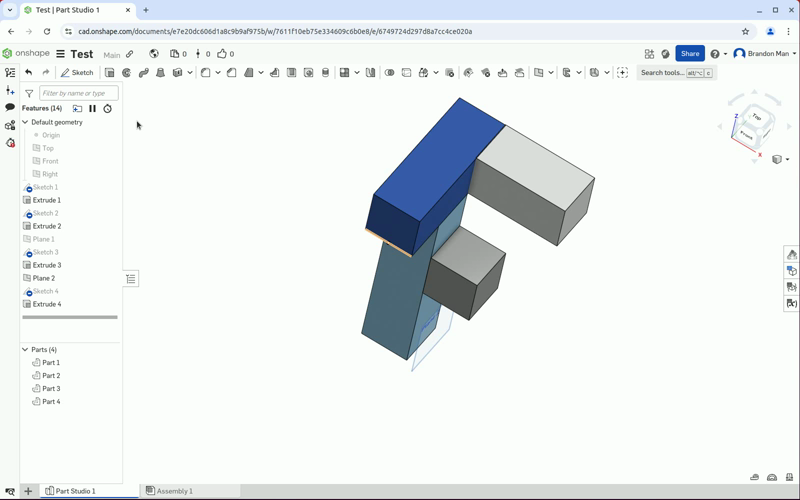
key(up, 2)
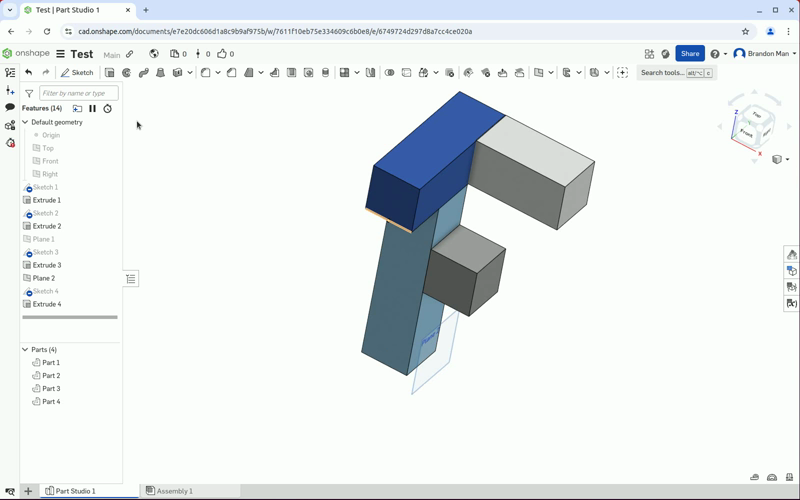
key(left, 2)
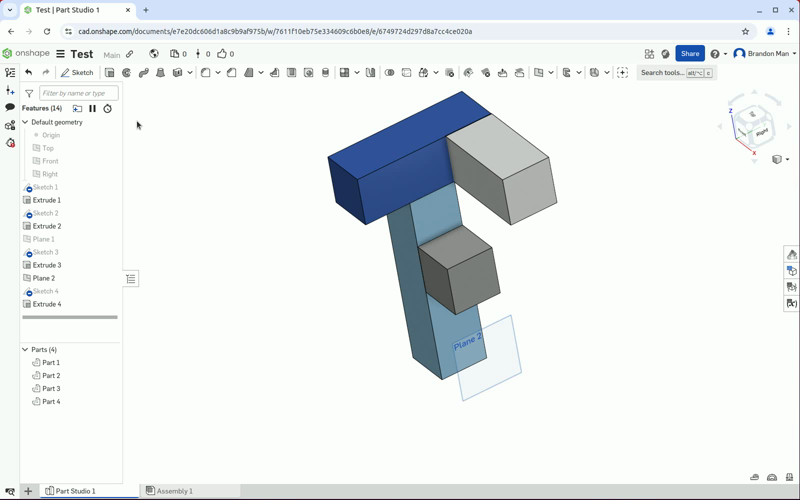
mouse_move(73, 189)
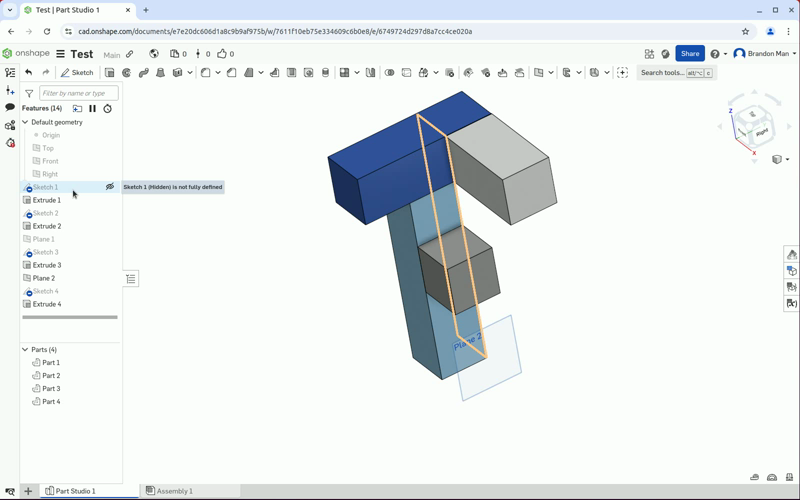
click(73, 189)